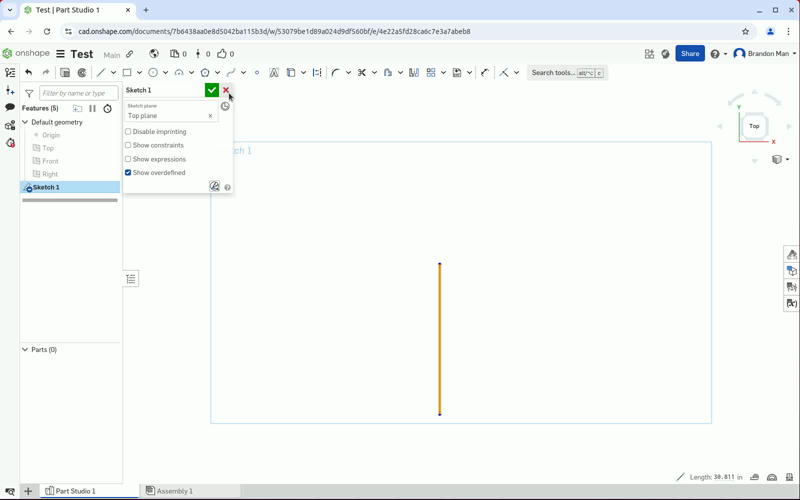
key(shift+h)
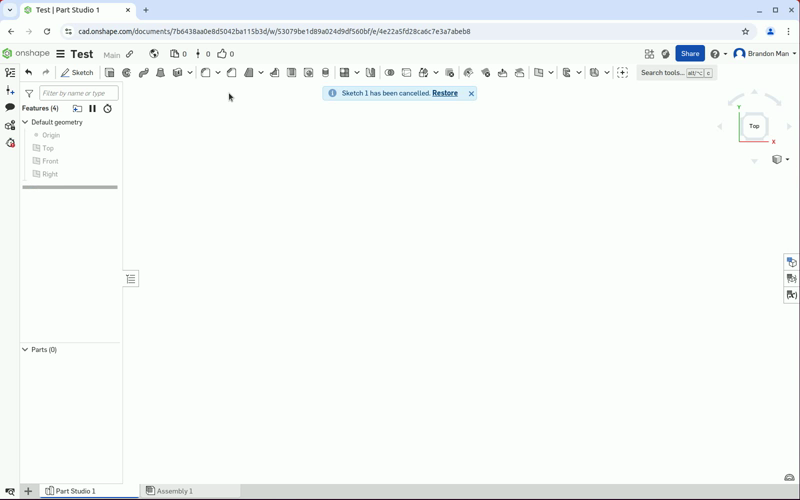
mouse_move(73, 352)
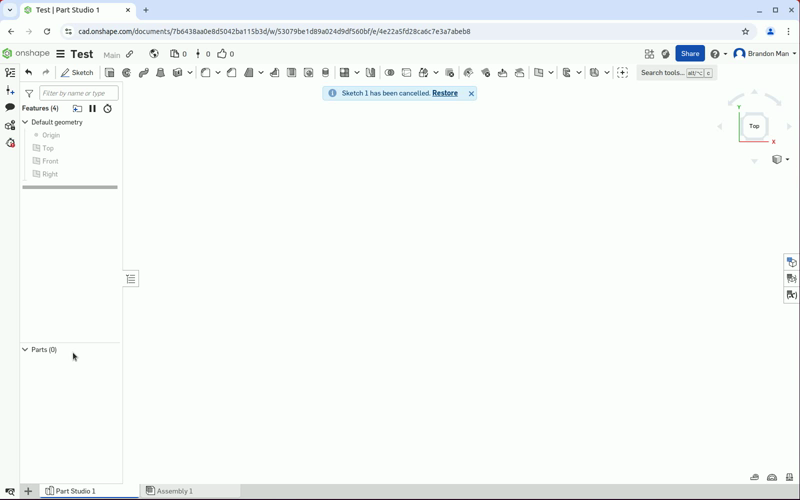
key(y)
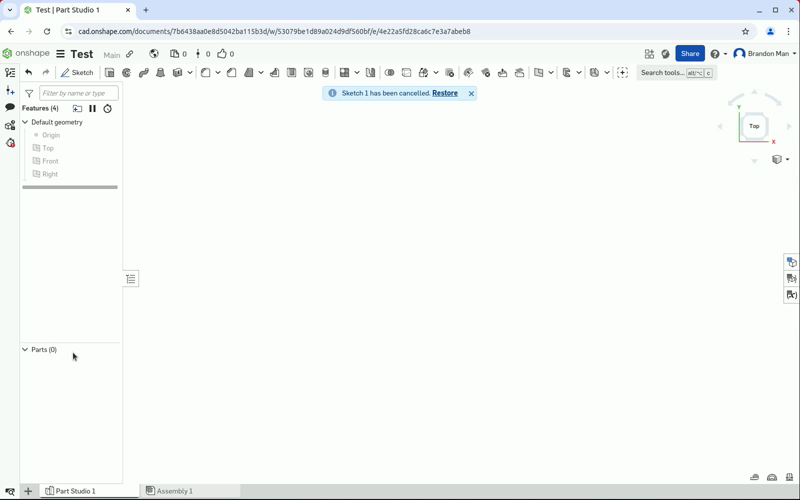
key(shift+p)
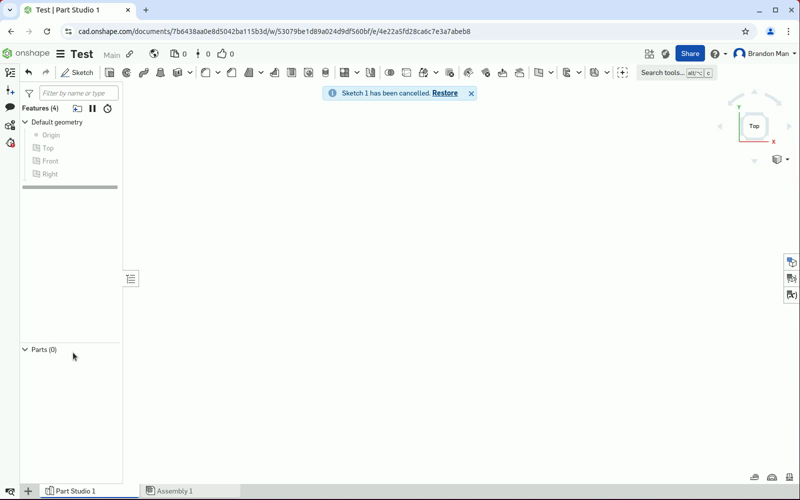
key(space)
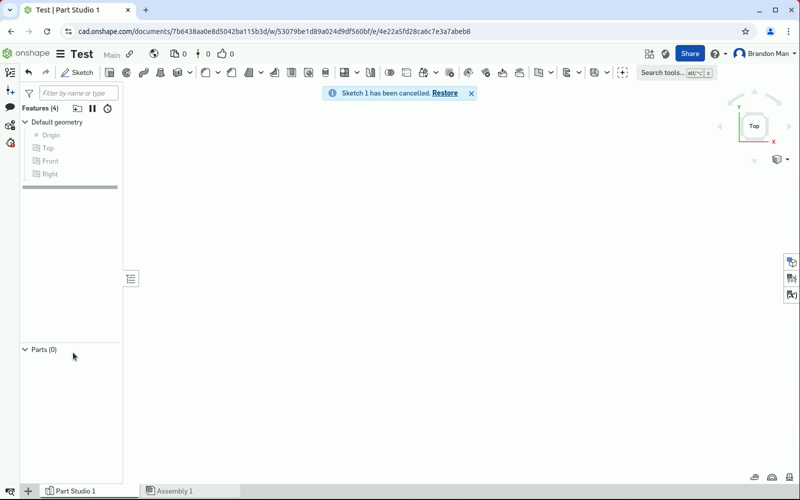
key_down(shift)
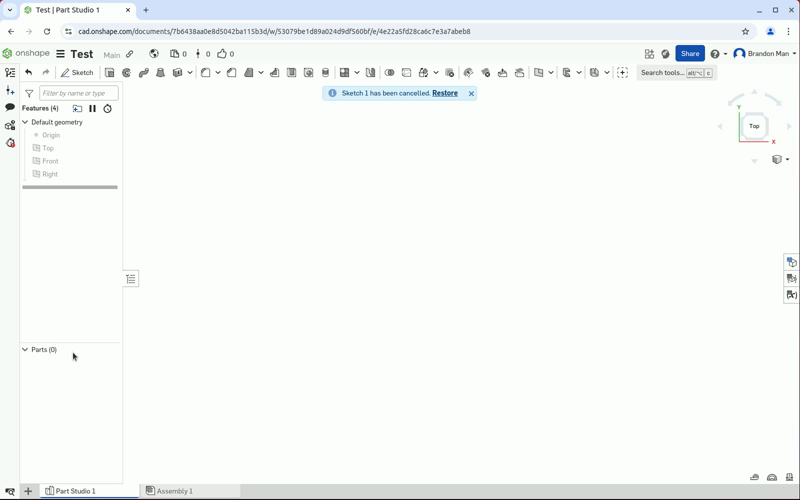
key(up)
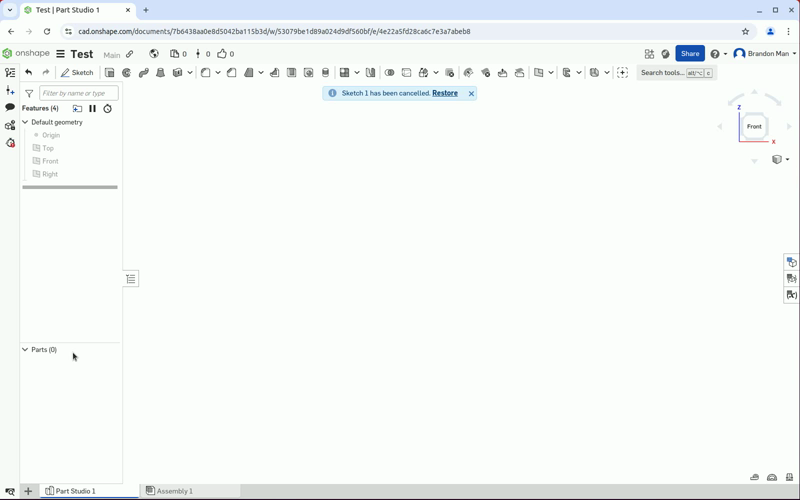
key_up(shift)
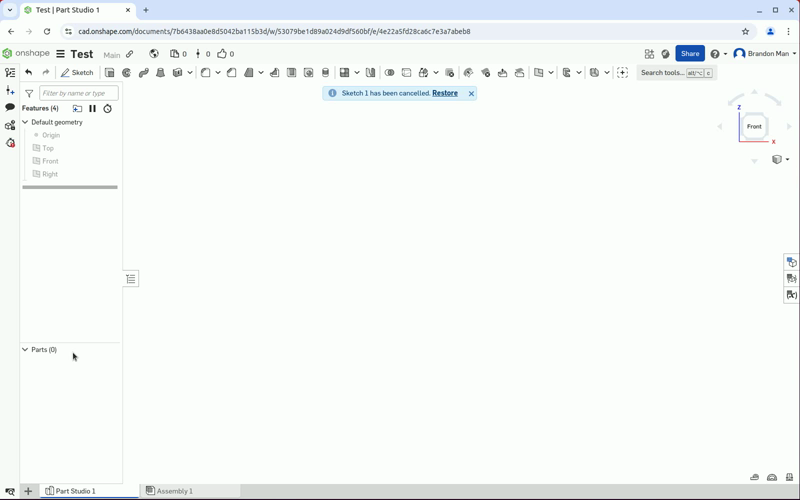
key(space)
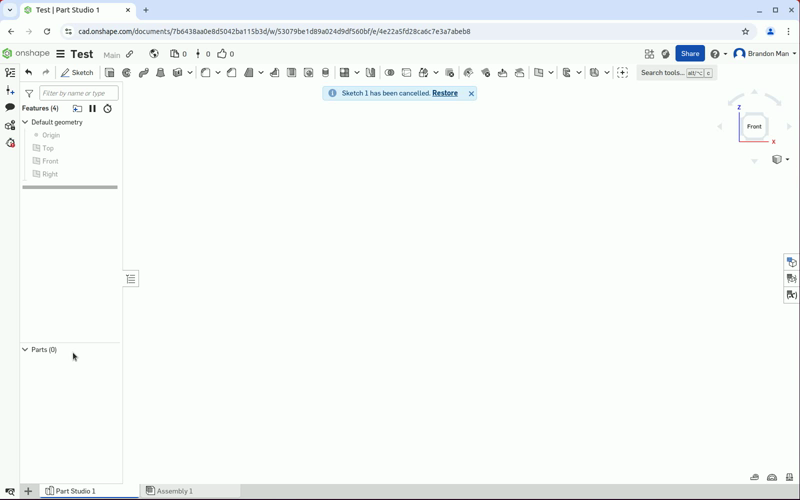
key_down(shift)
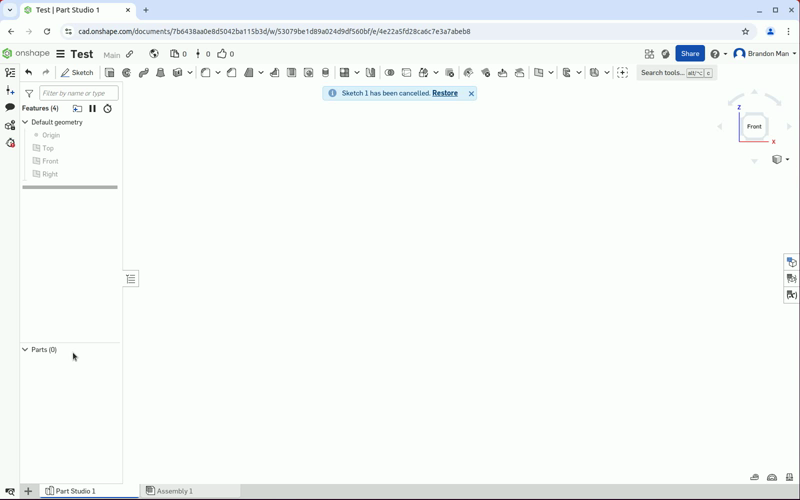
key(left)
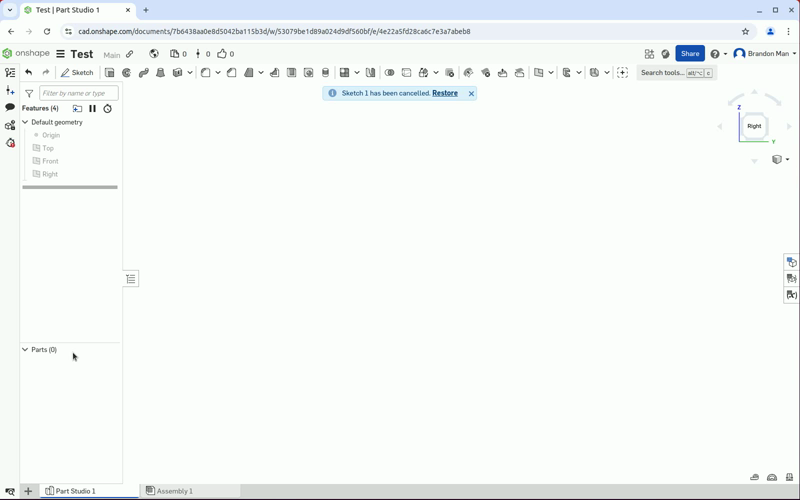
key_up(shift)
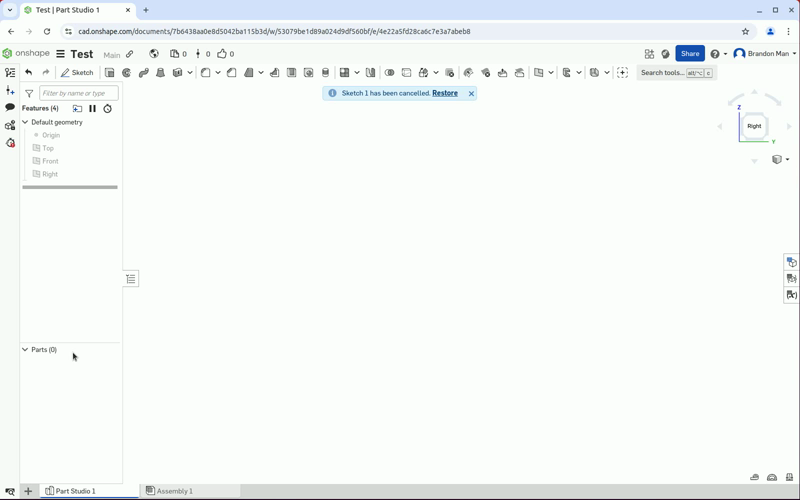
mouse_move(73, 352)
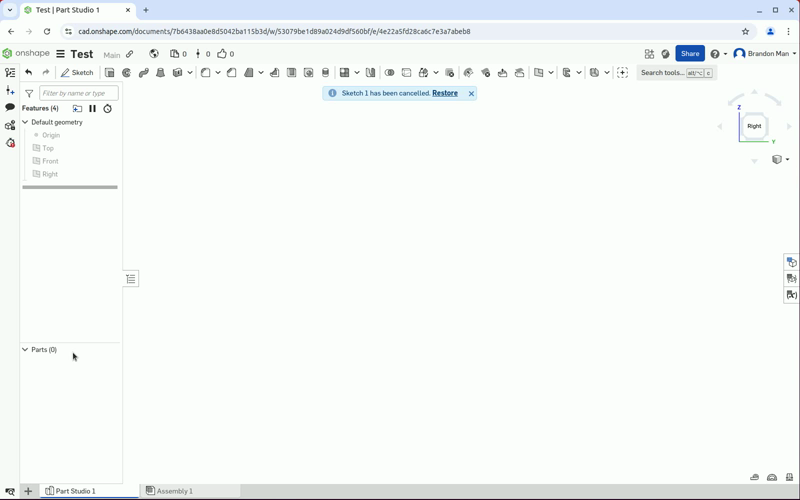
key(shift+y)
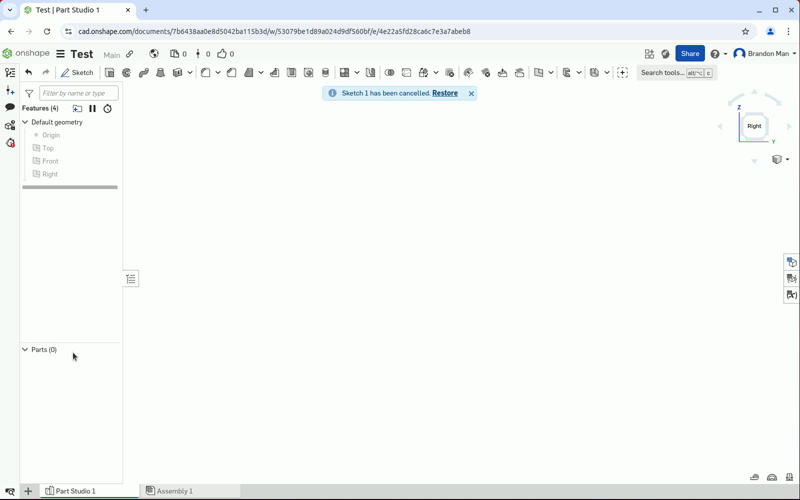
key(shift+s)
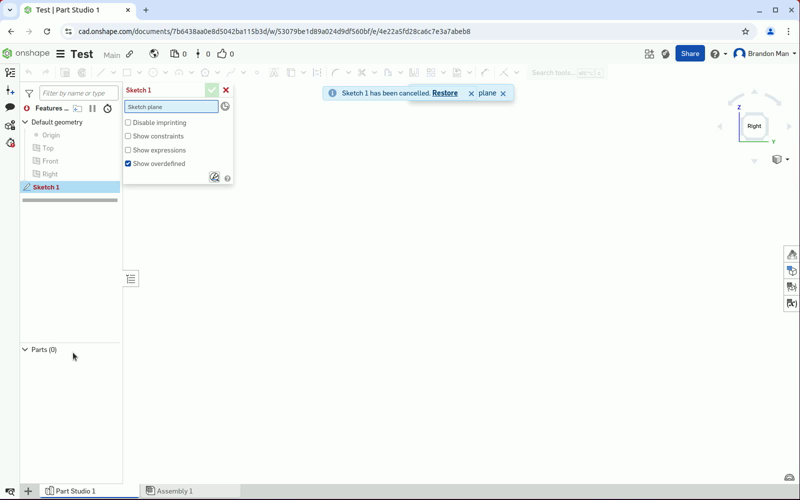
mouse_move(73, 176)
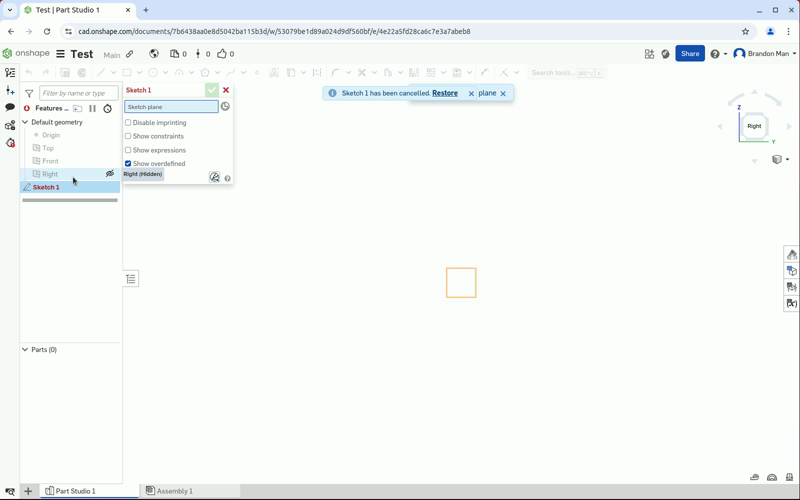
click(73, 176)
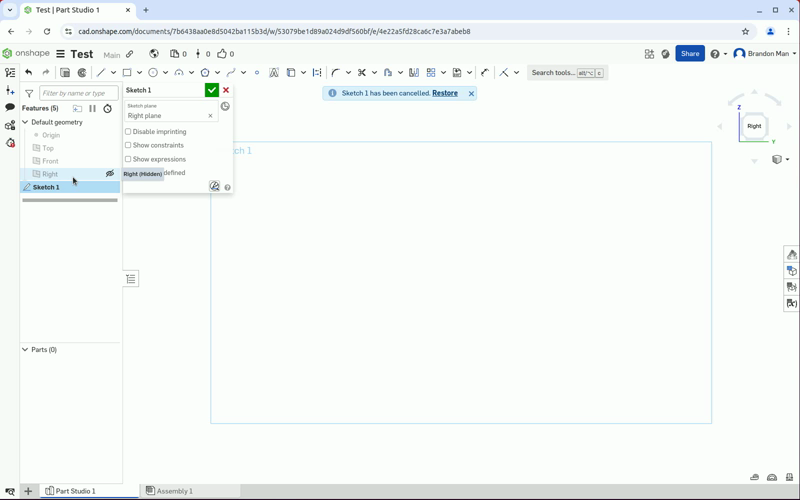
mouse_move(73, 352)
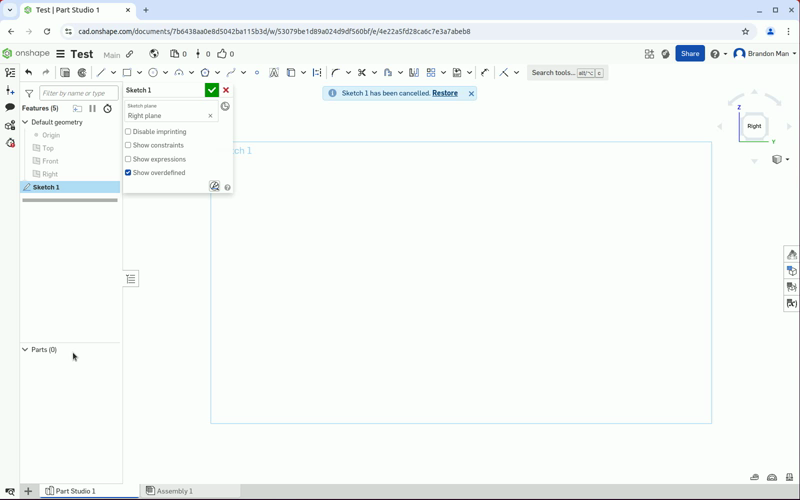
key(y)
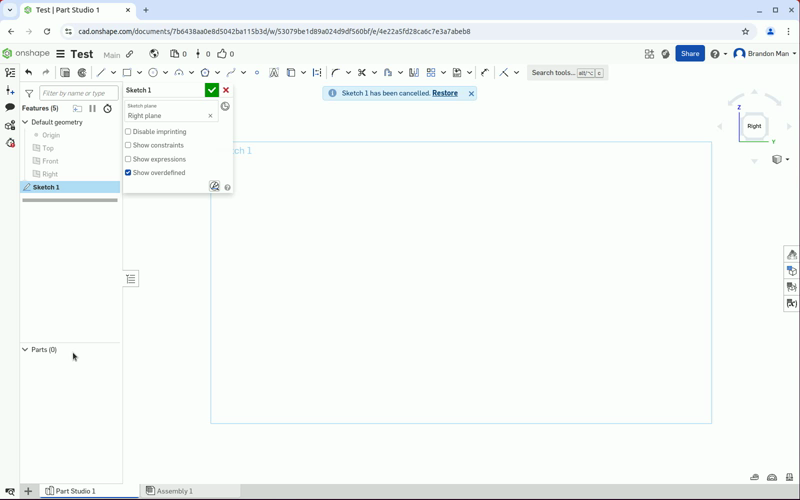
key(c)
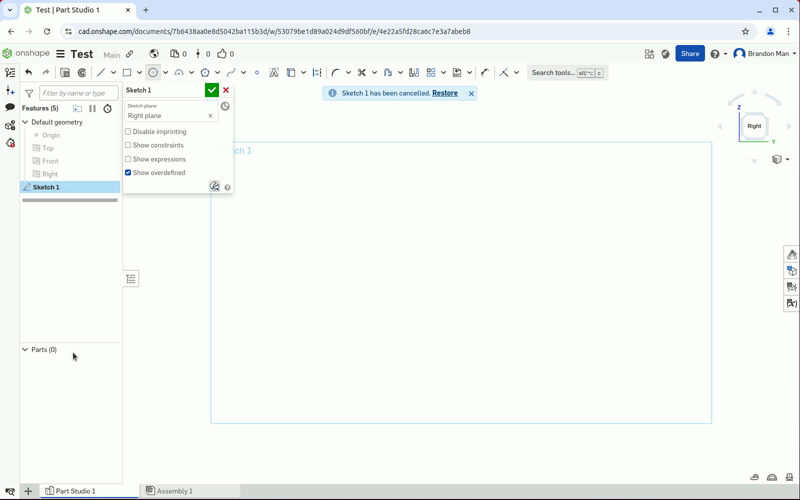
key_down(shift)
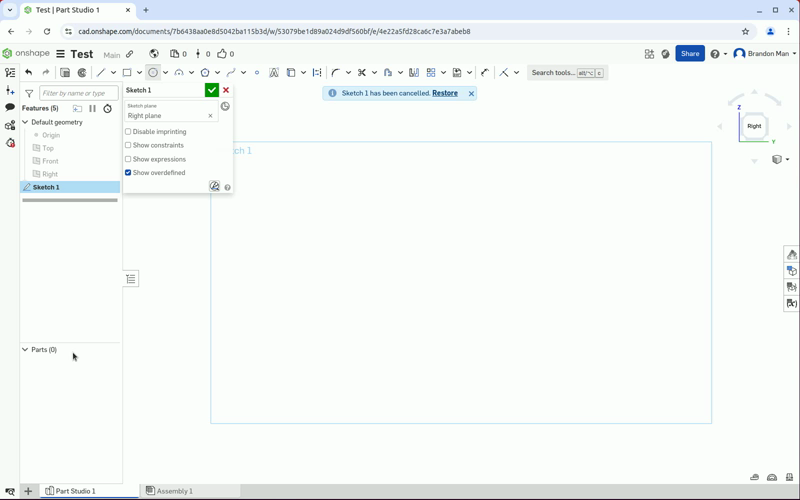
mouse_move(461, 282)
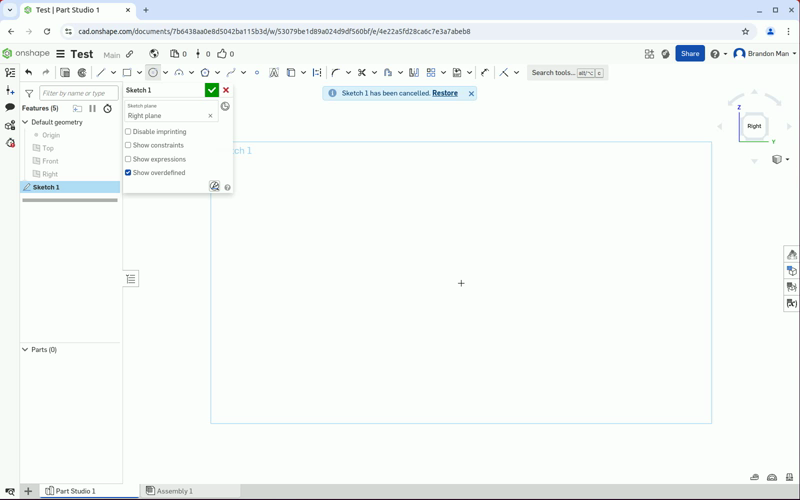
click(461, 282)
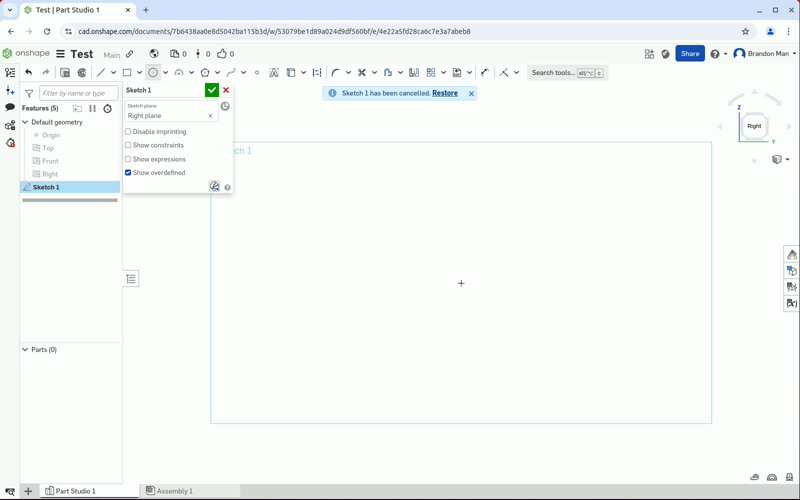
key_up(shift)
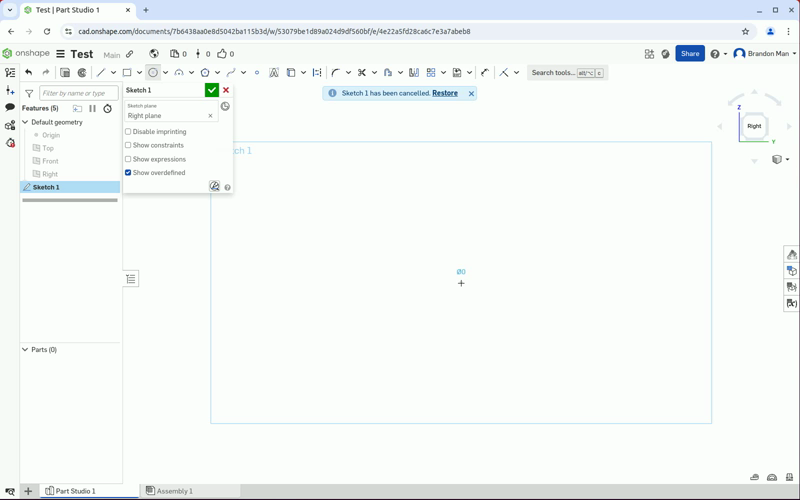
mouse_move(499, 282)
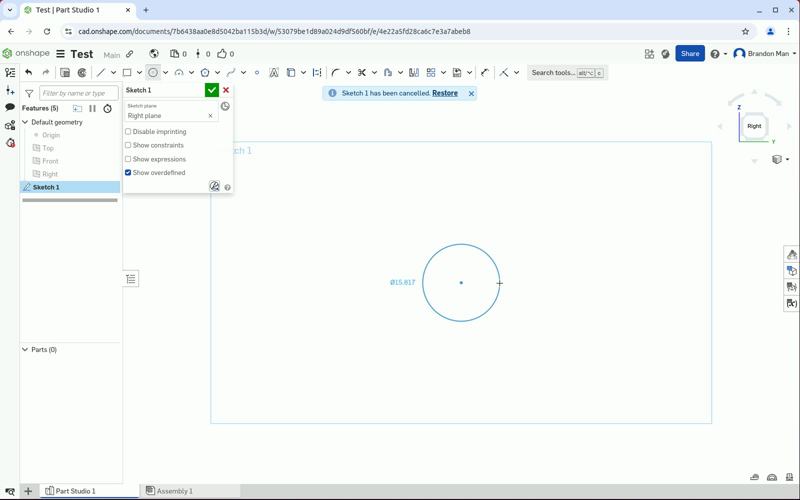
click(499, 282)
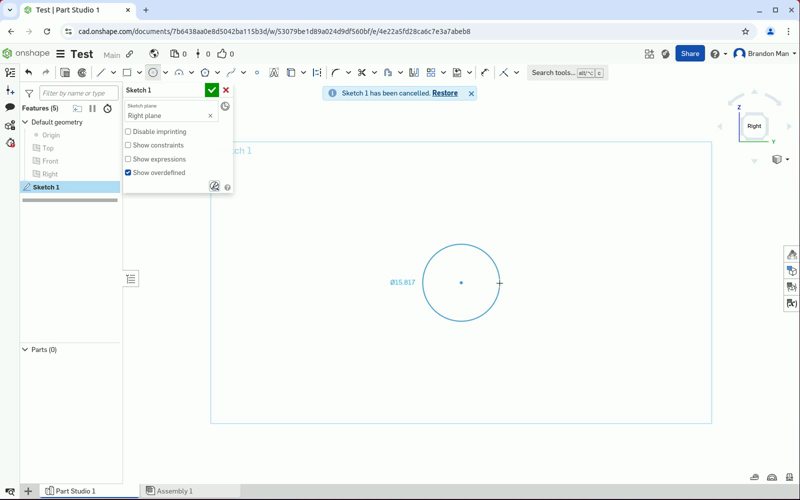
key(esc)
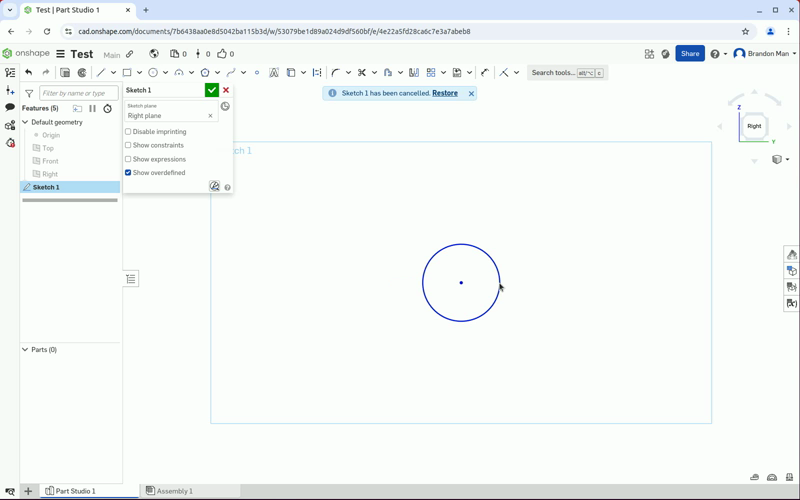
mouse_move(469, 284)
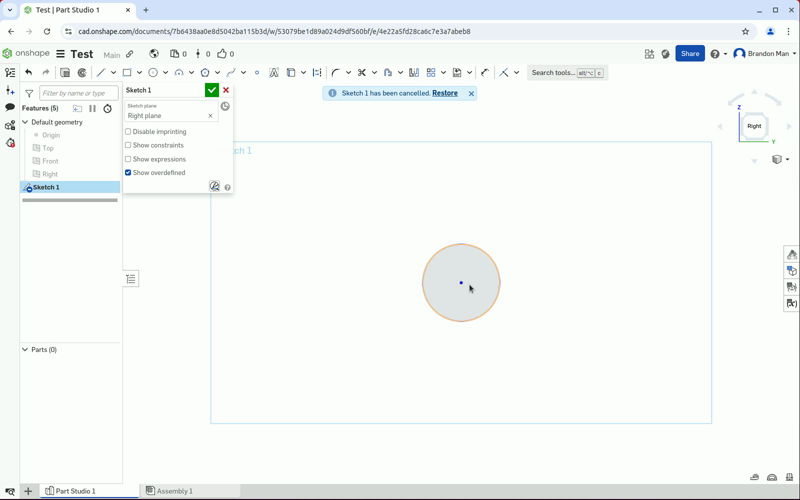
click(469, 284)
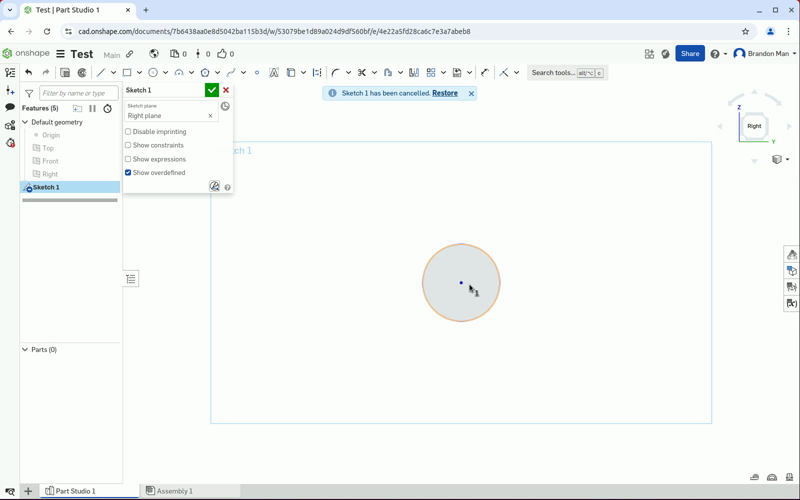
mouse_move(73, 352)
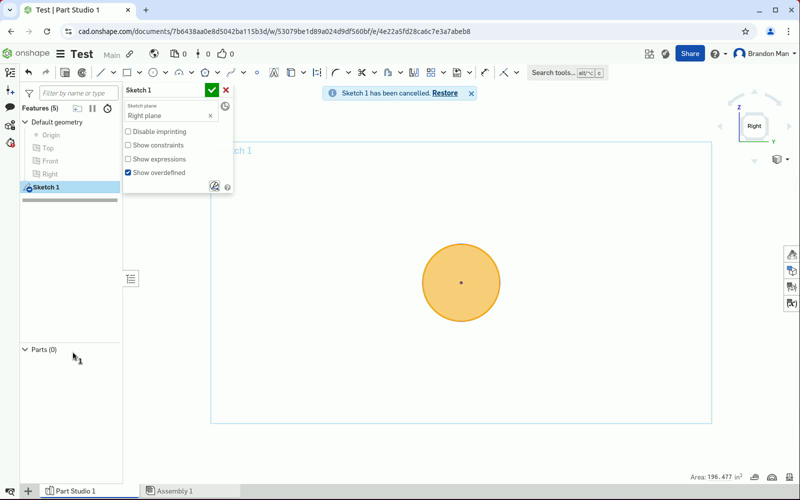
key(shift+y)
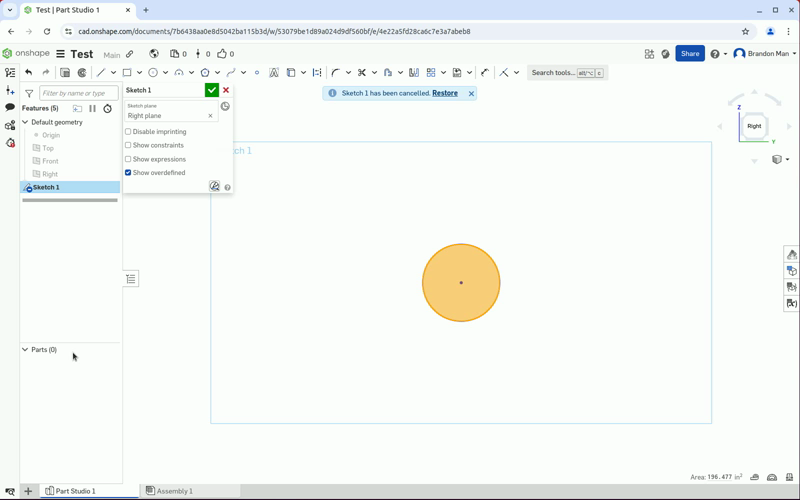
key(shift+e)
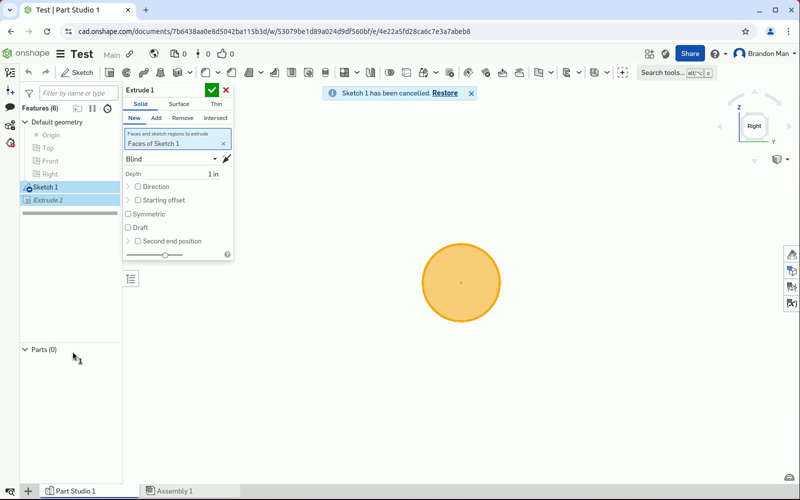
mouse_move(143, 106)
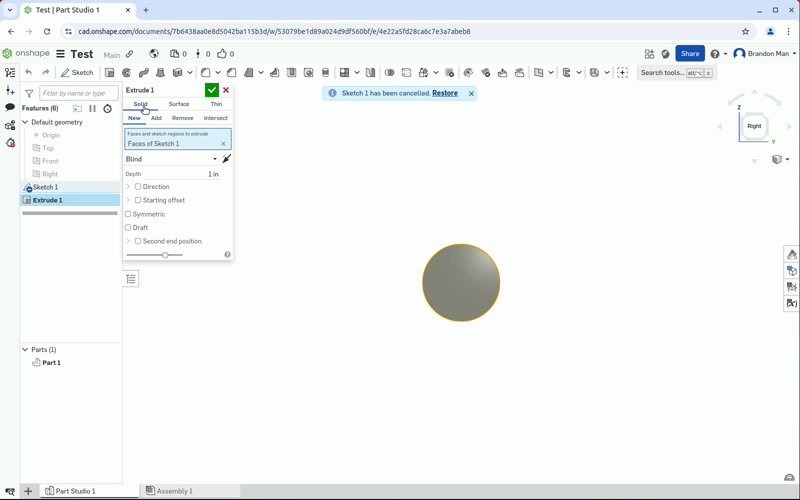
click(143, 106)
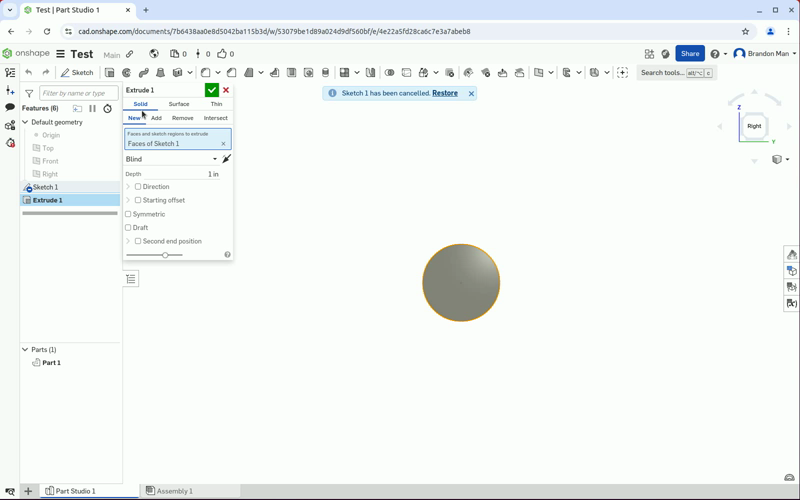
mouse_move(137, 120)
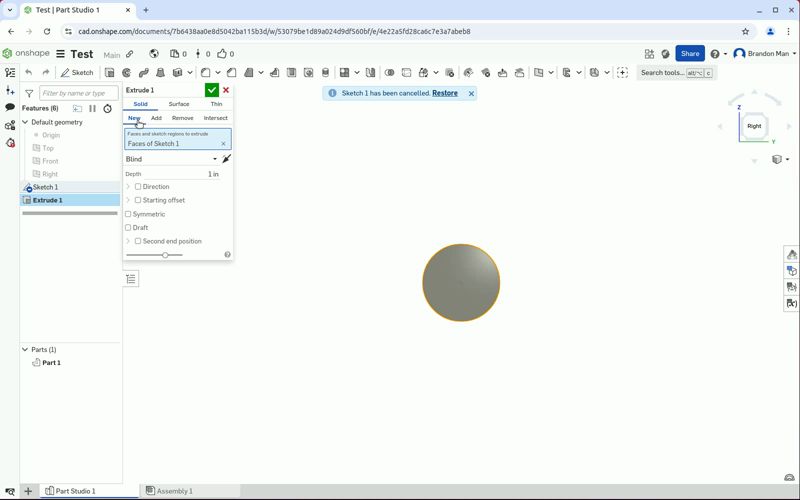
click(137, 120)
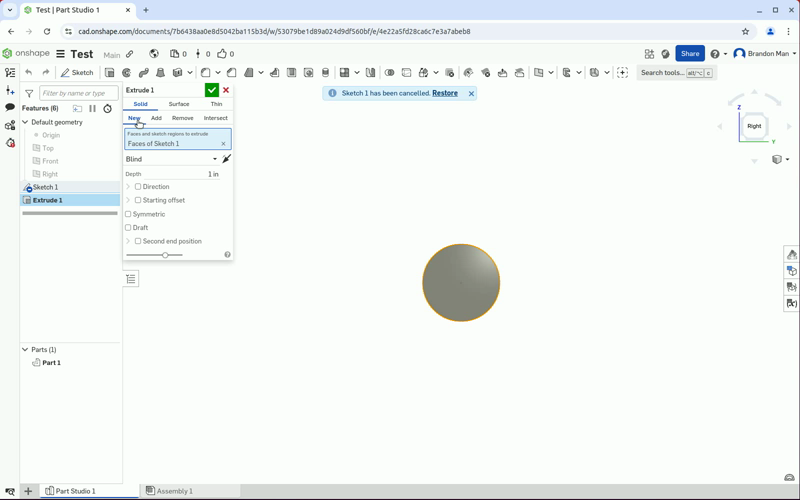
key(tab, 4)
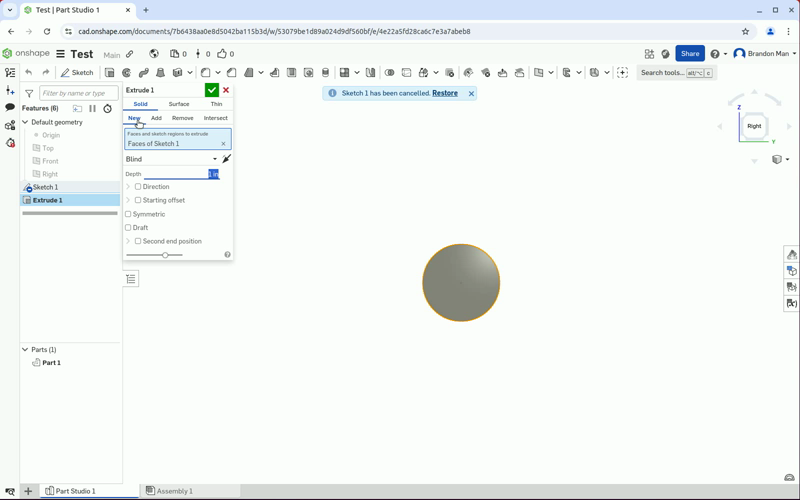
text(11.554)
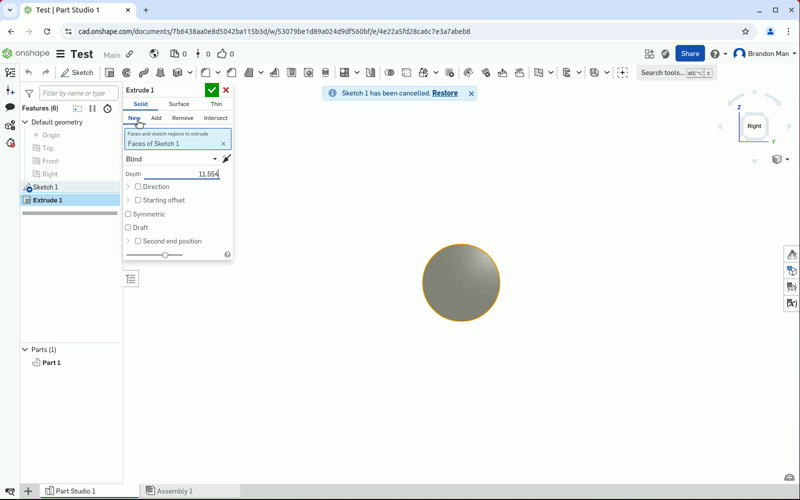
key(enter)
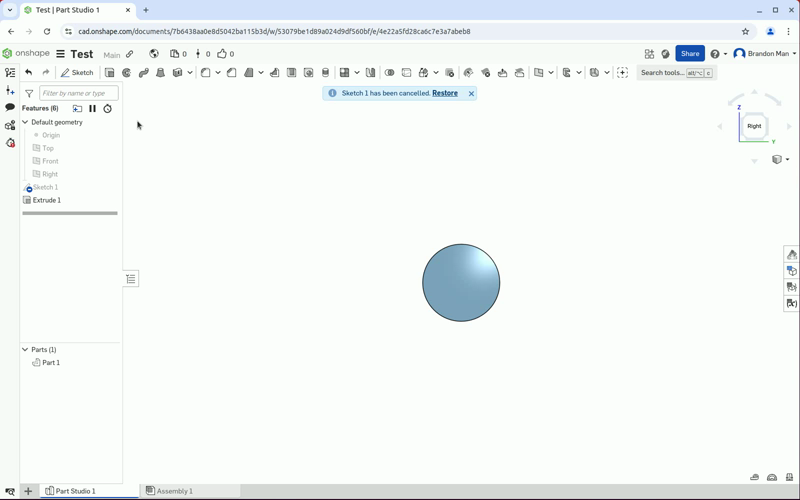
key(shift+h)
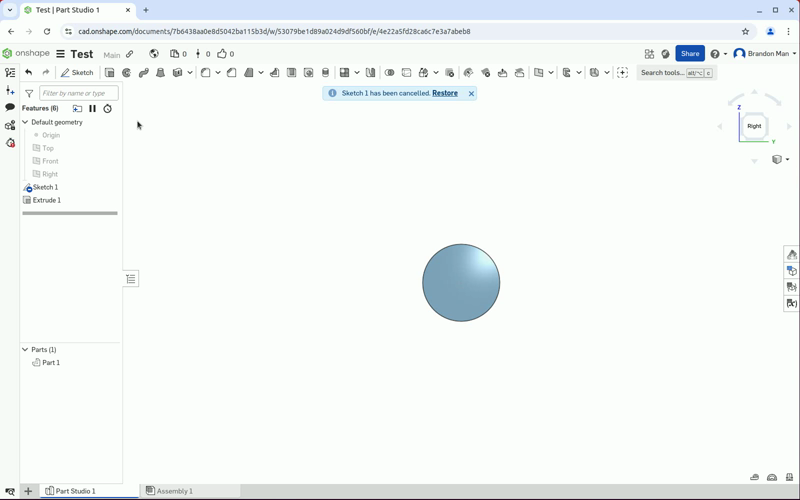
key(shift+h)
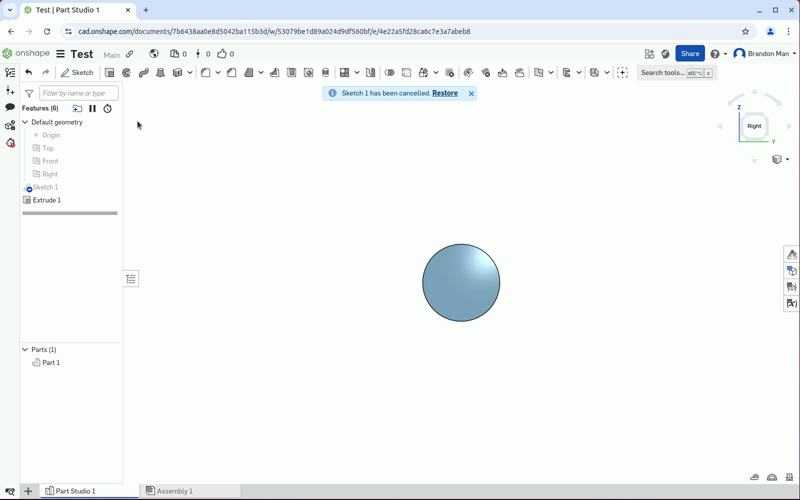
mouse_move(73, 189)
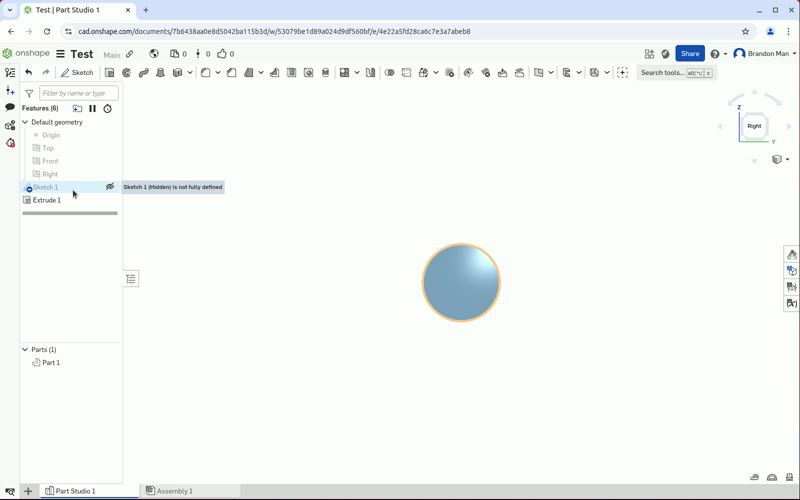
click(73, 189)
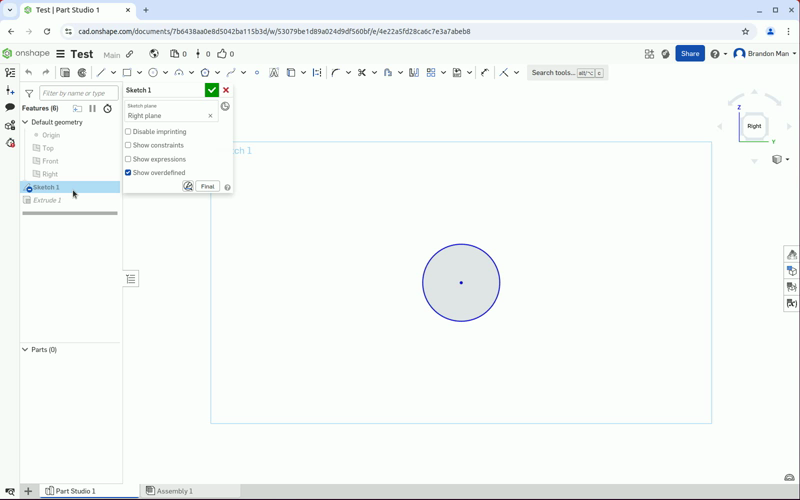
mouse_move(229, 92)
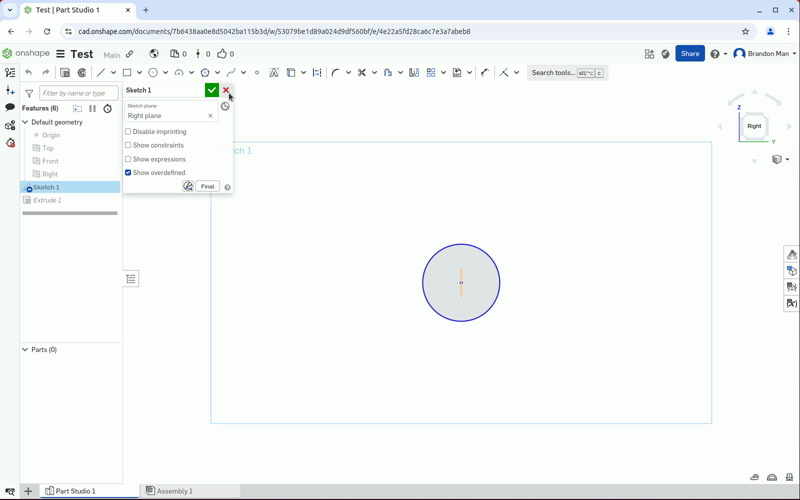
click(229, 92)
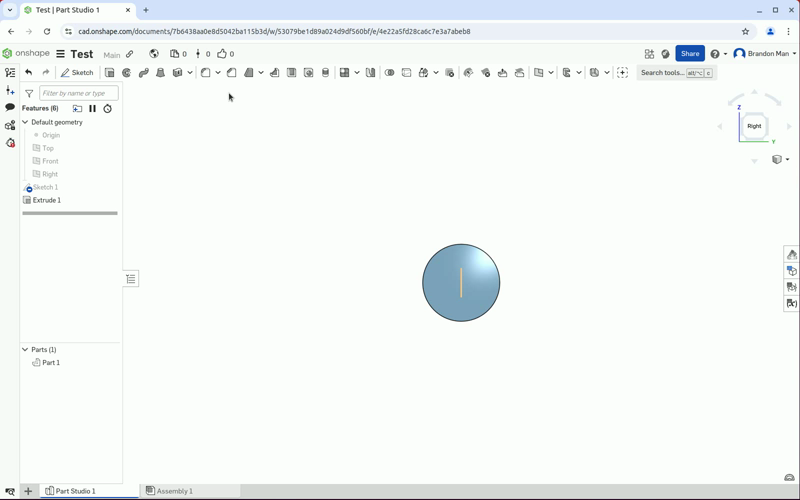
mouse_move(541, 75)
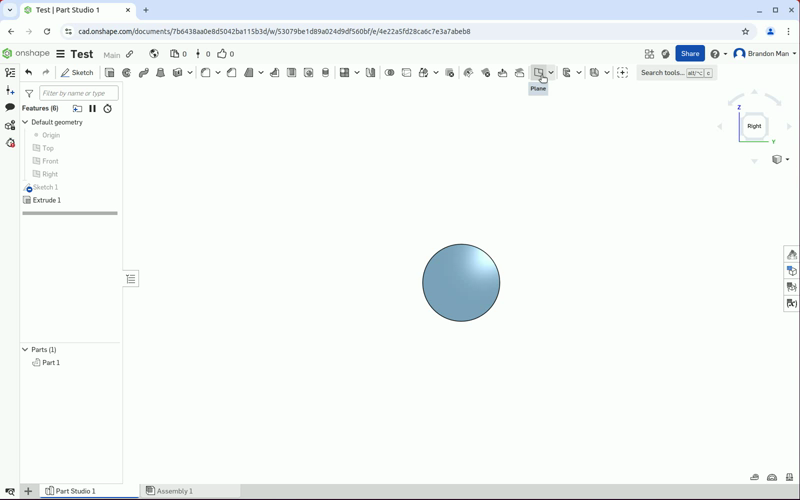
click(541, 75)
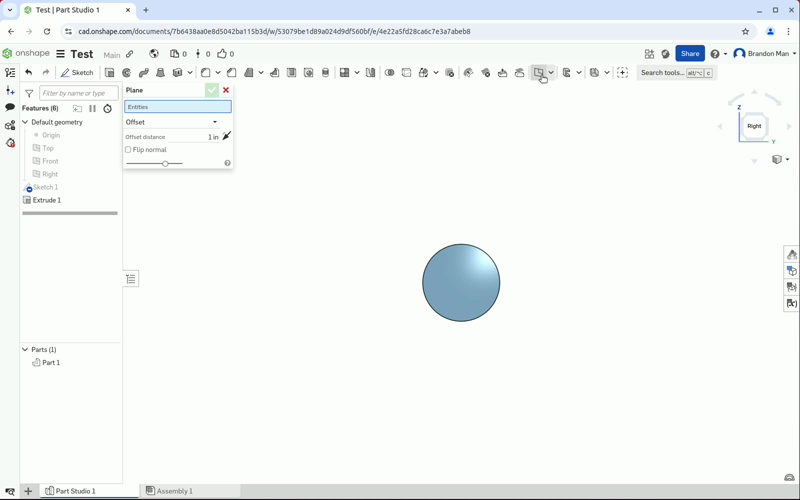
mouse_move(73, 176)
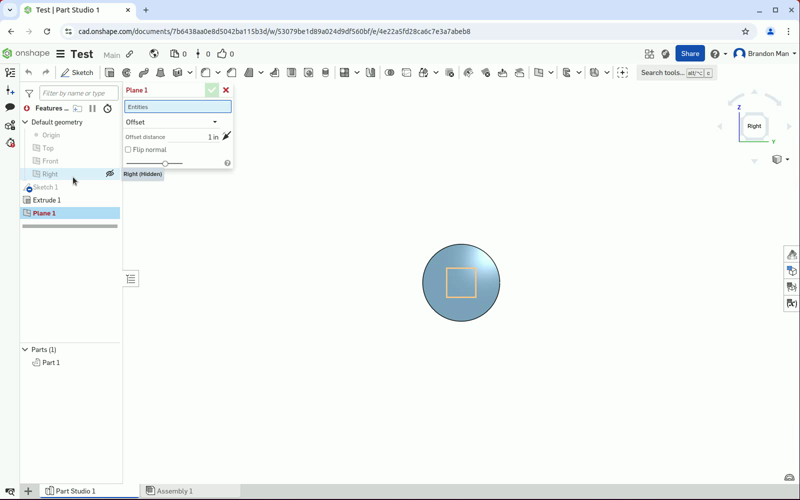
click(73, 176)
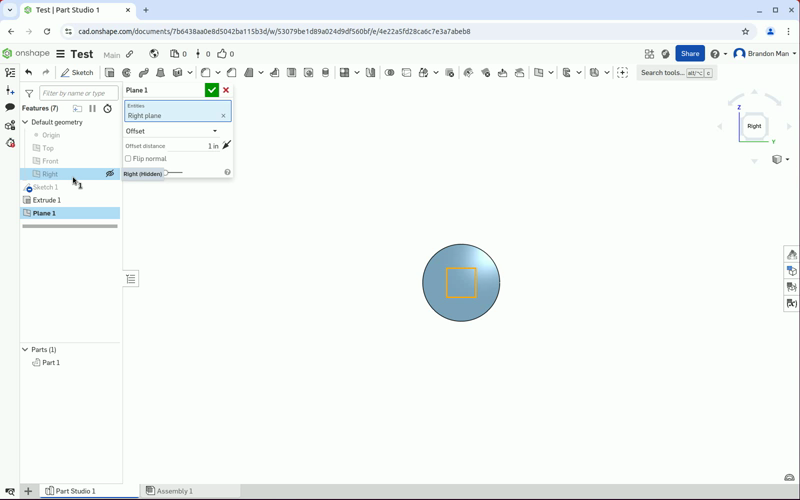
key(tab, 2)
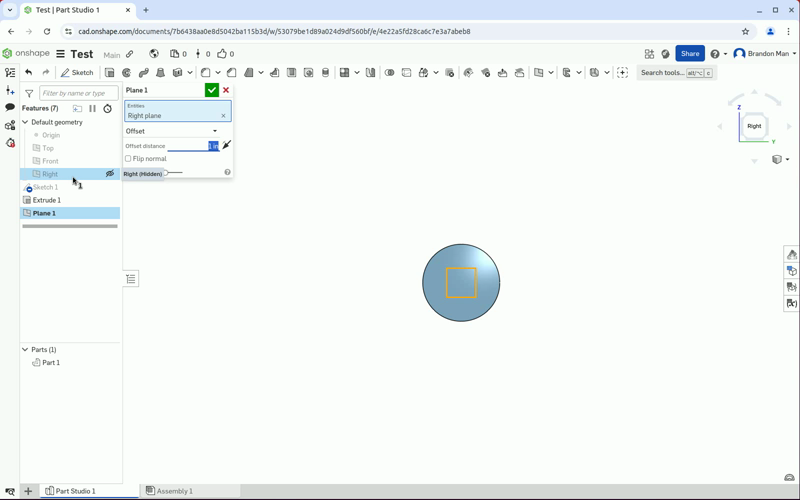
text(11.554)
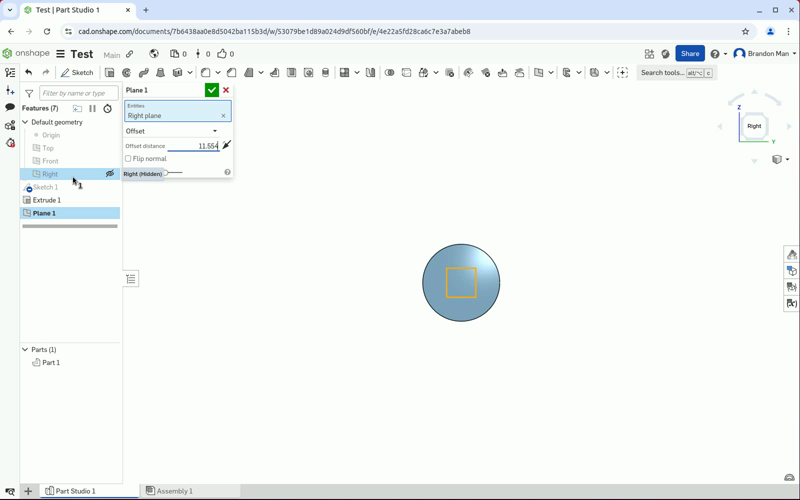
key(enter, 2)
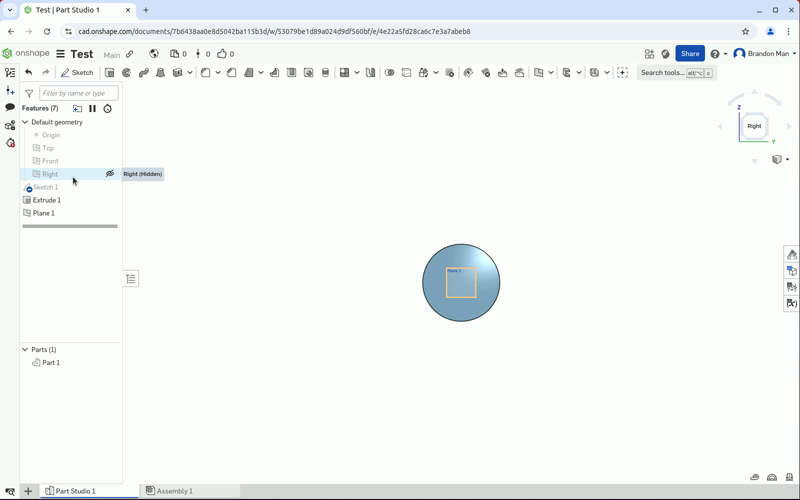
key(shift+s)
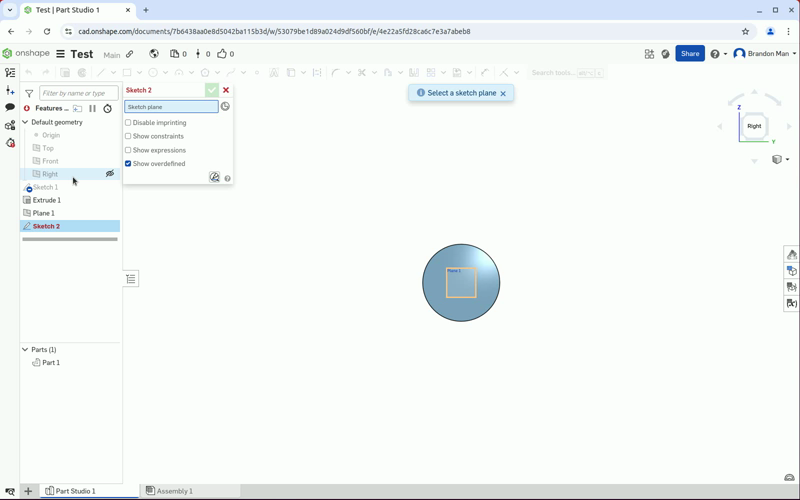
mouse_move(73, 215)
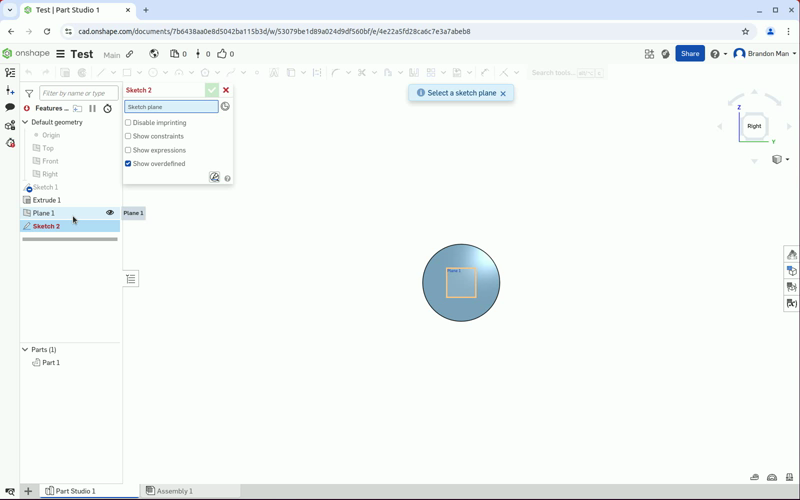
click(73, 215)
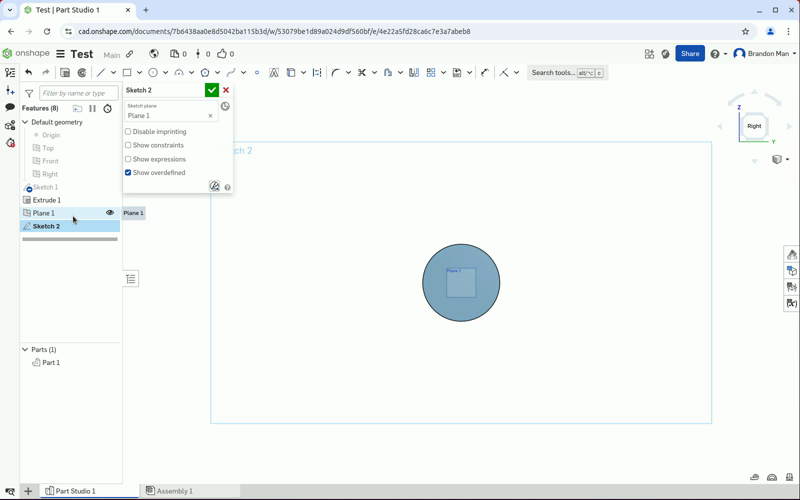
mouse_move(73, 352)
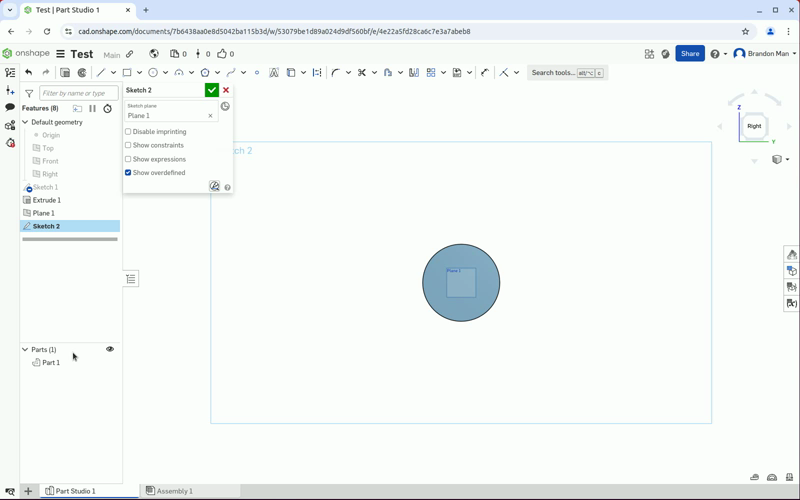
key(y)
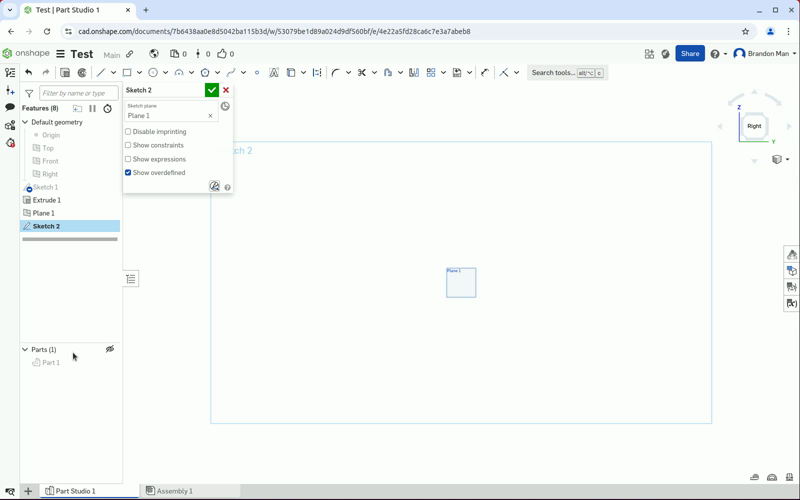
key(c)
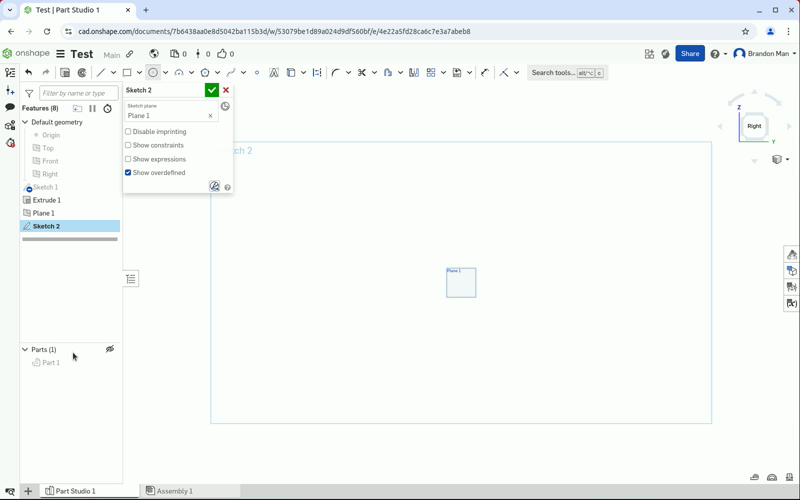
key_down(shift)
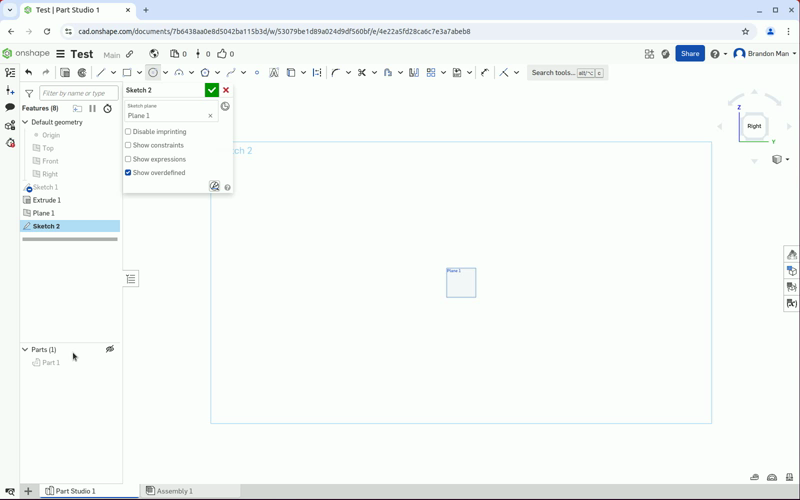
mouse_move(484, 295)
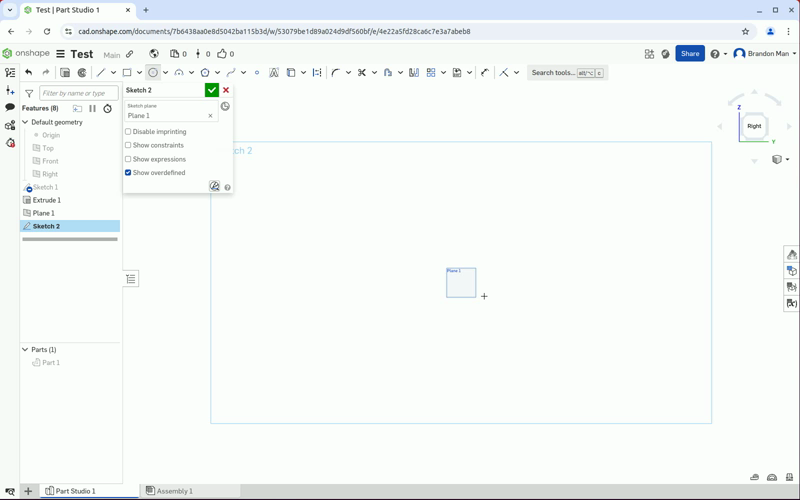
click(484, 295)
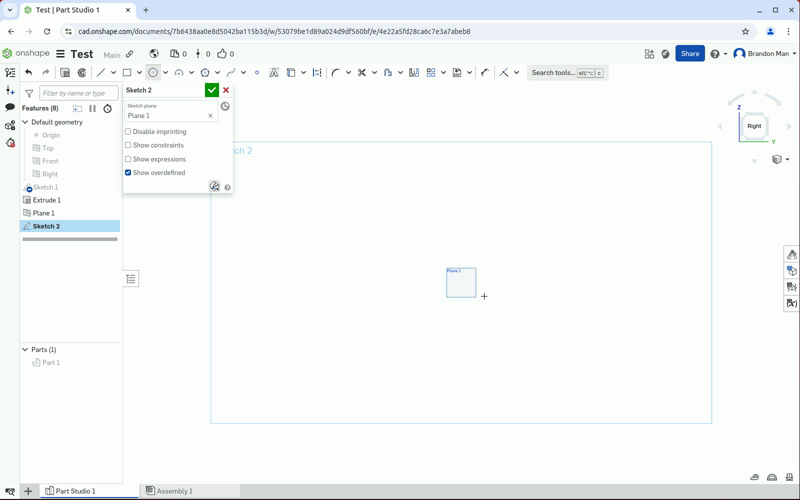
key_up(shift)
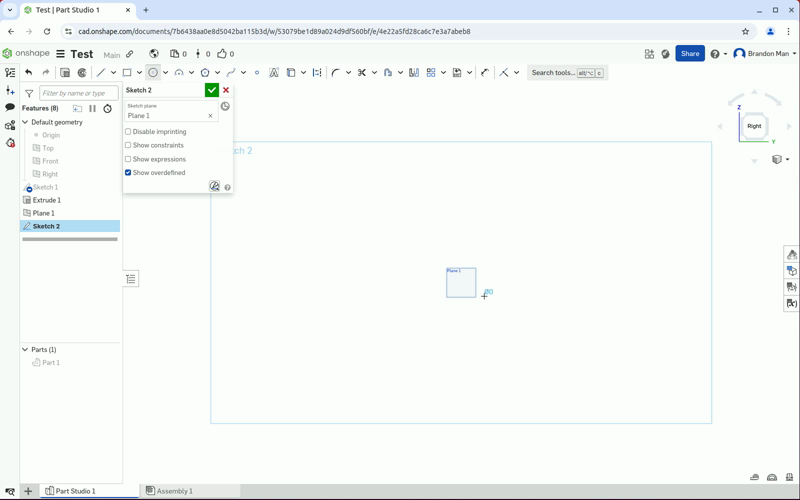
mouse_move(492, 295)
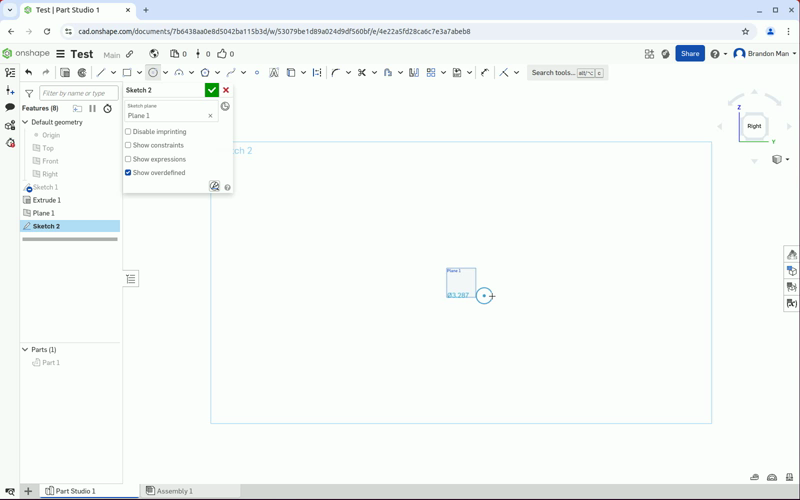
click(492, 295)
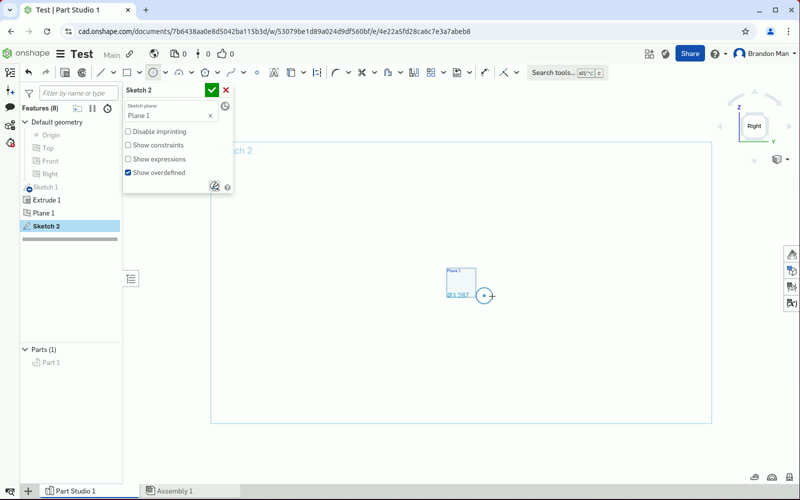
key(esc)
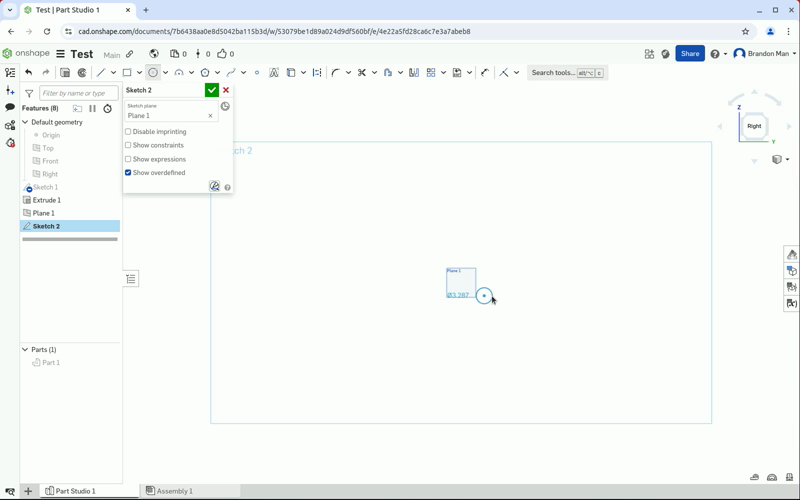
mouse_move(483, 302)
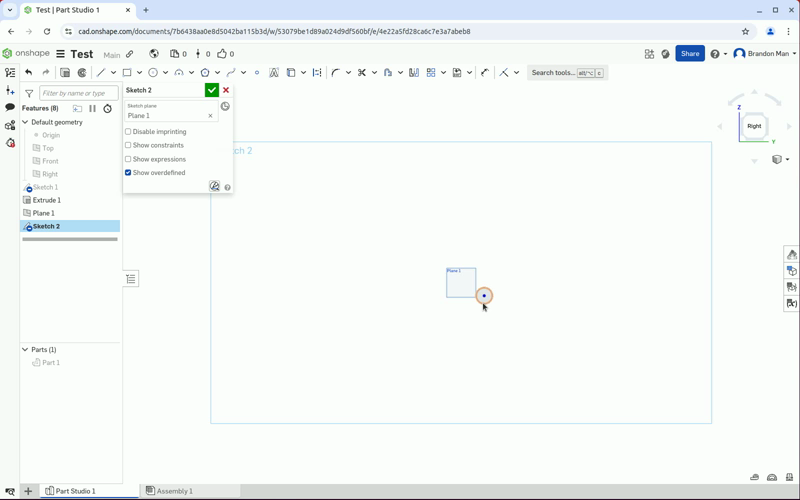
scroll(6)
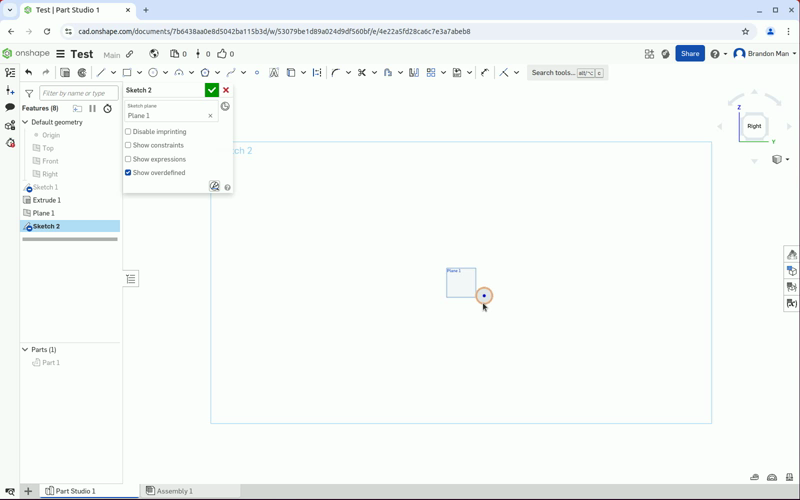
scroll(6)
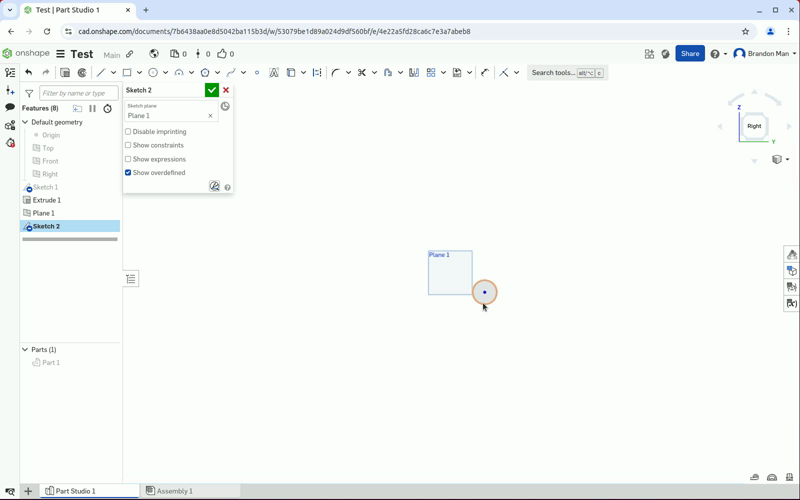
scroll(6)
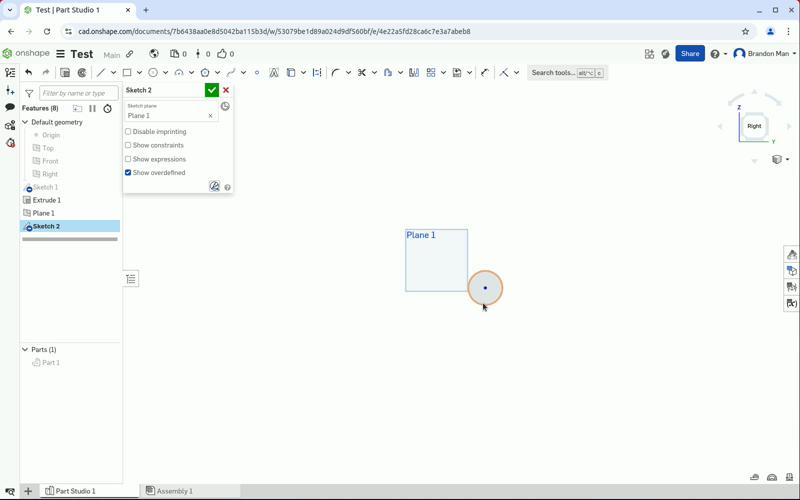
scroll(6)
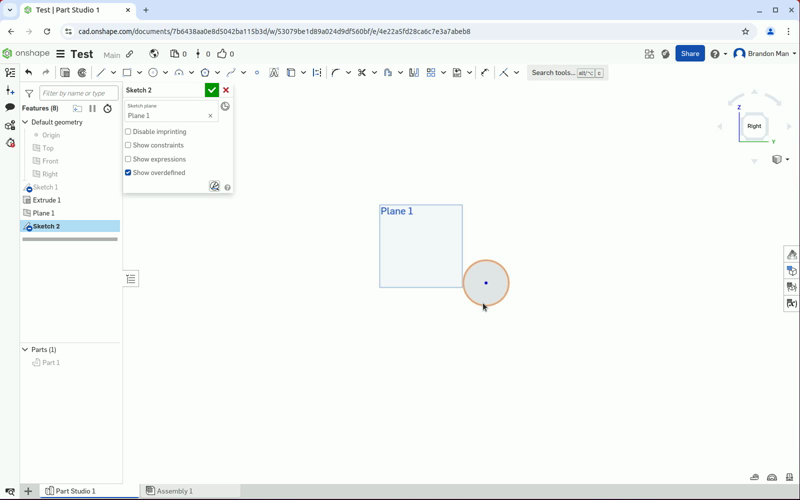
scroll(6)
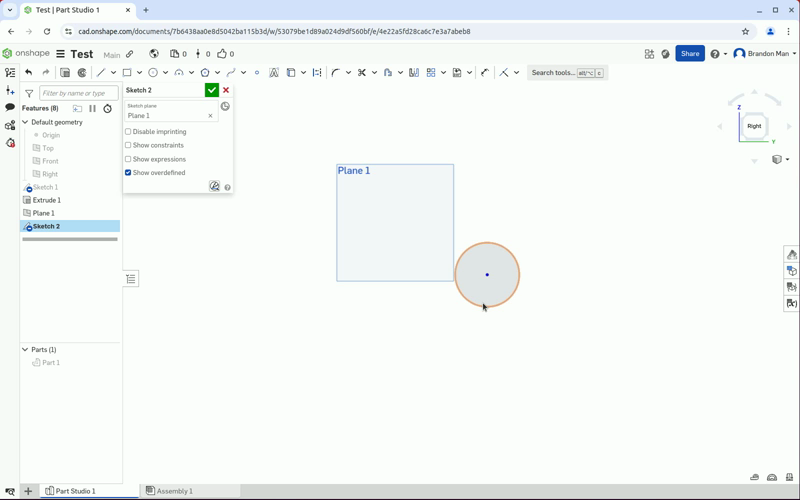
scroll(6)
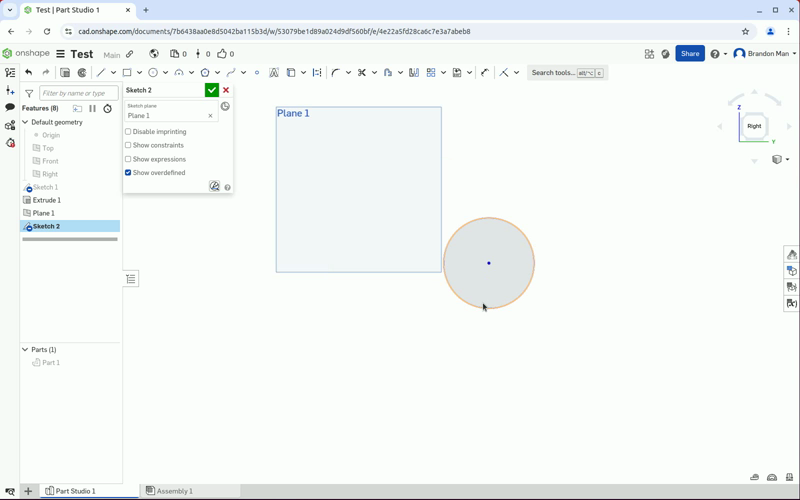
scroll(6)
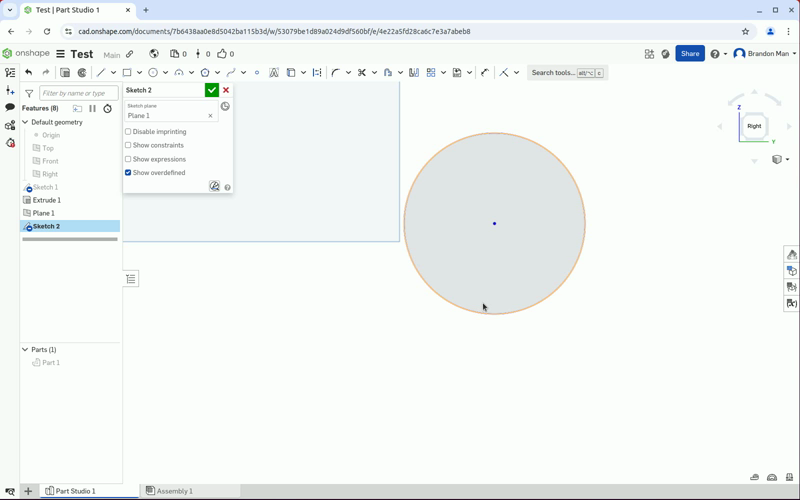
click(483, 302)
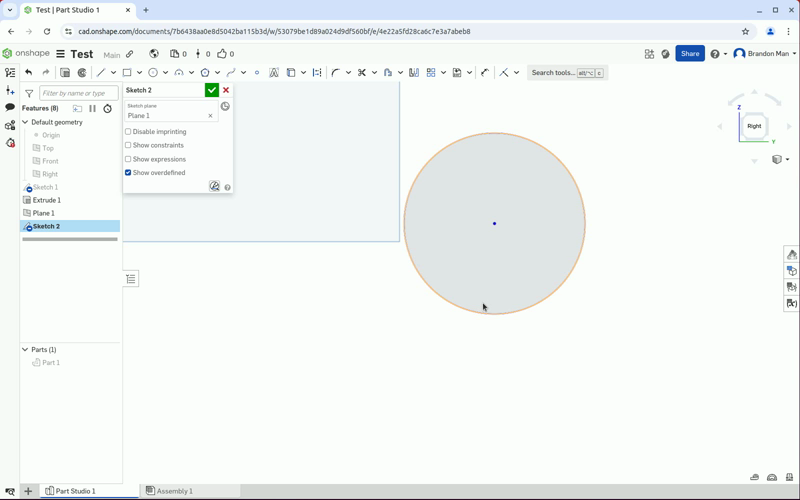
scroll(-6)
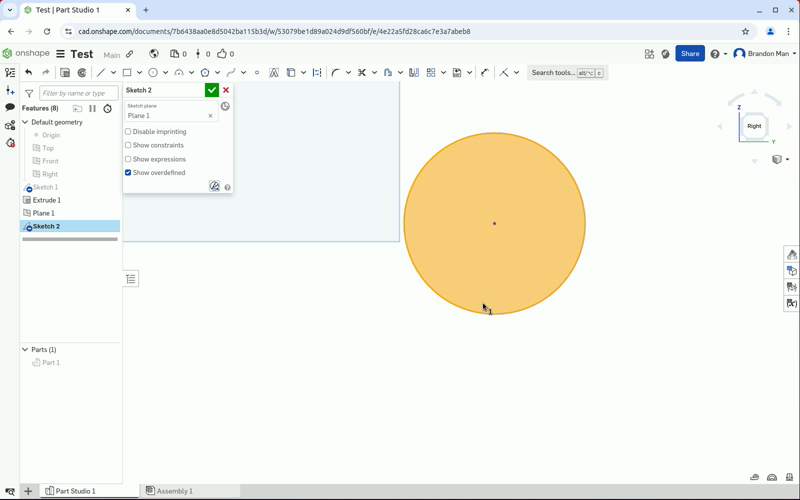
scroll(-6)
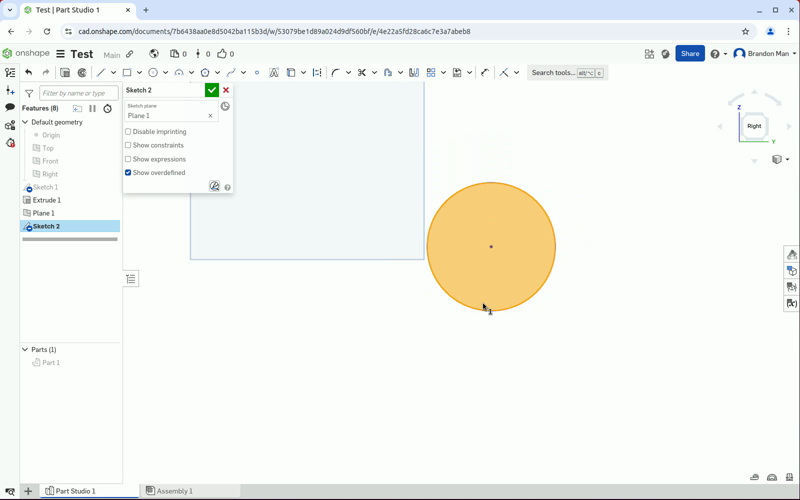
scroll(-6)
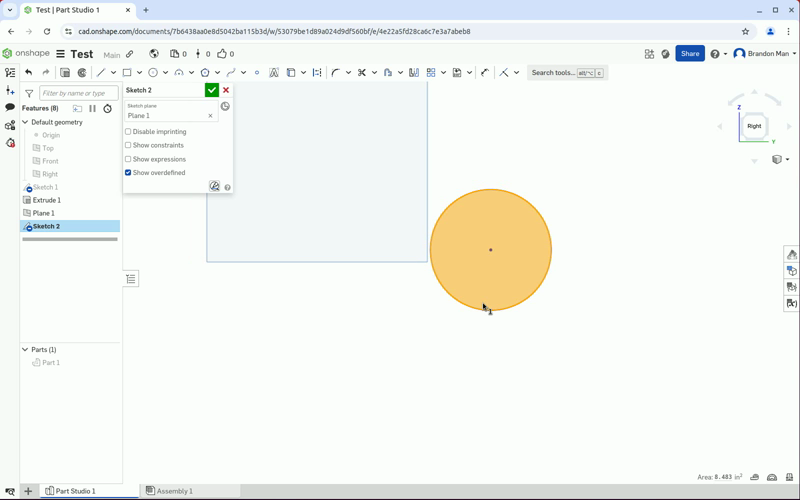
scroll(-6)
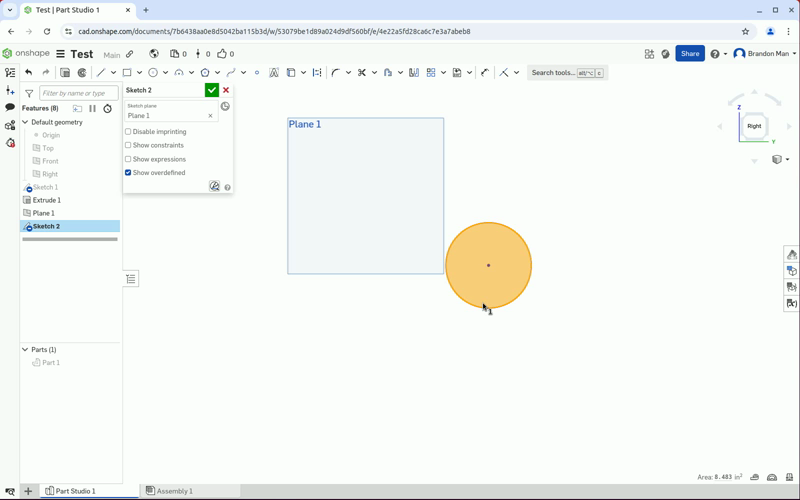
scroll(-6)
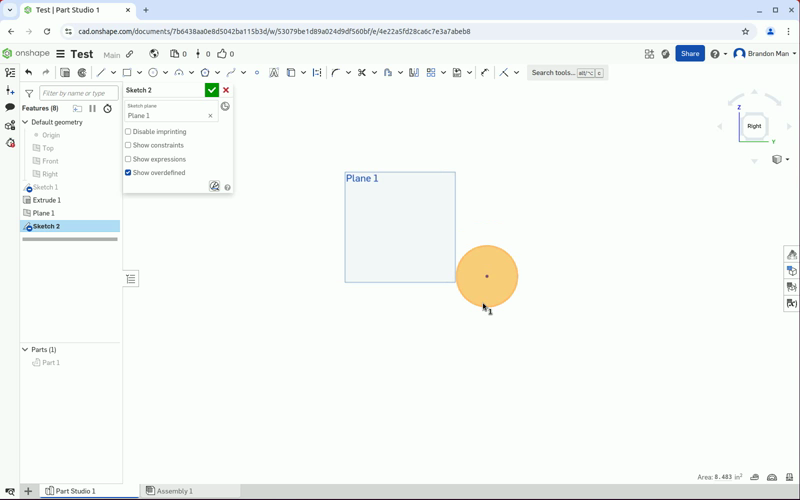
scroll(-6)
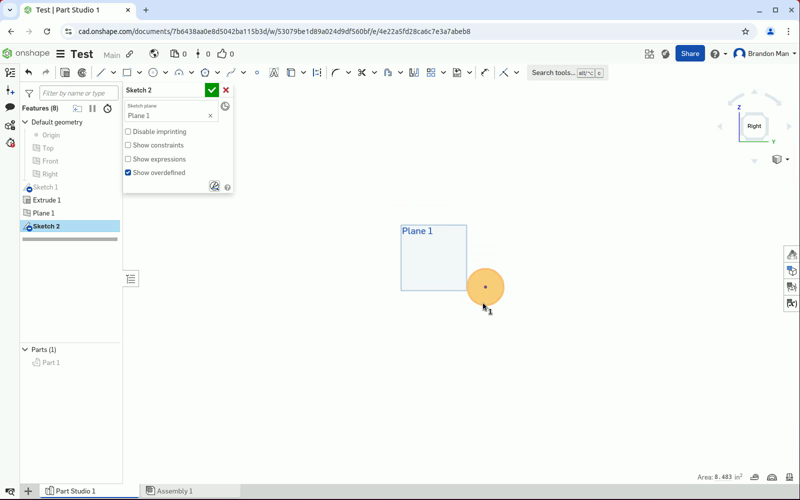
scroll(-6)
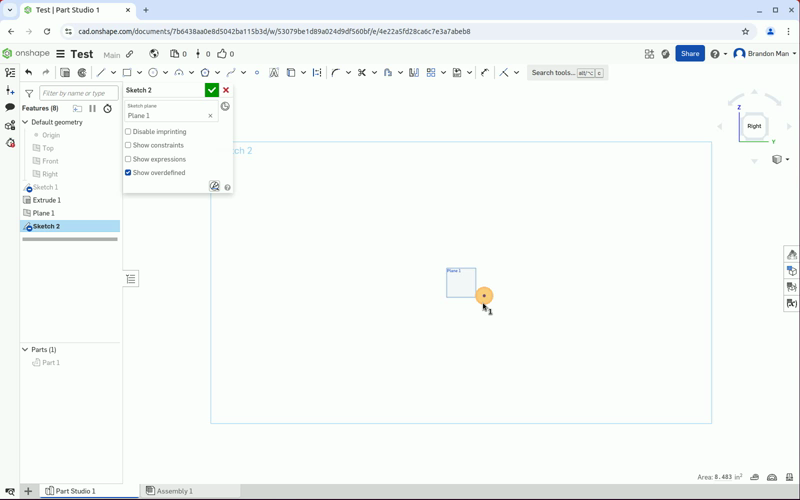
mouse_move(73, 352)
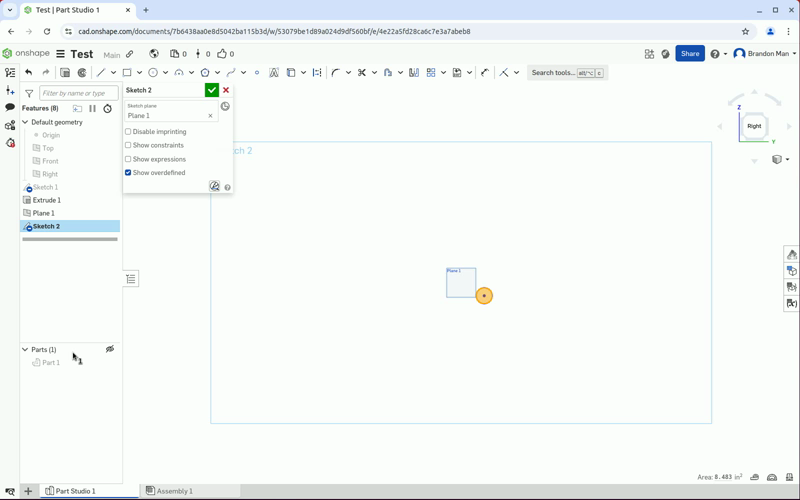
key(shift+y)
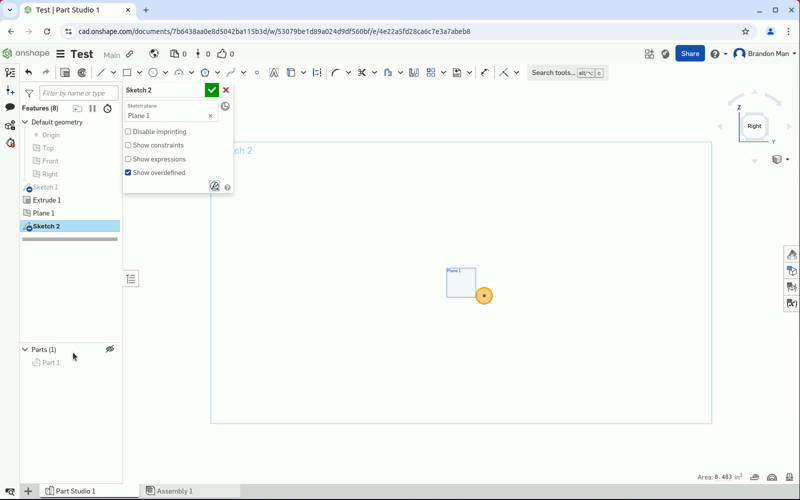
key(shift+e)
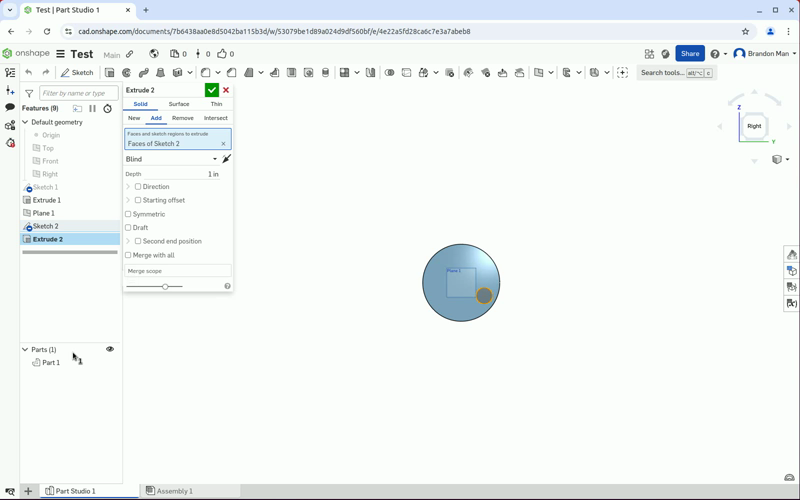
mouse_move(143, 106)
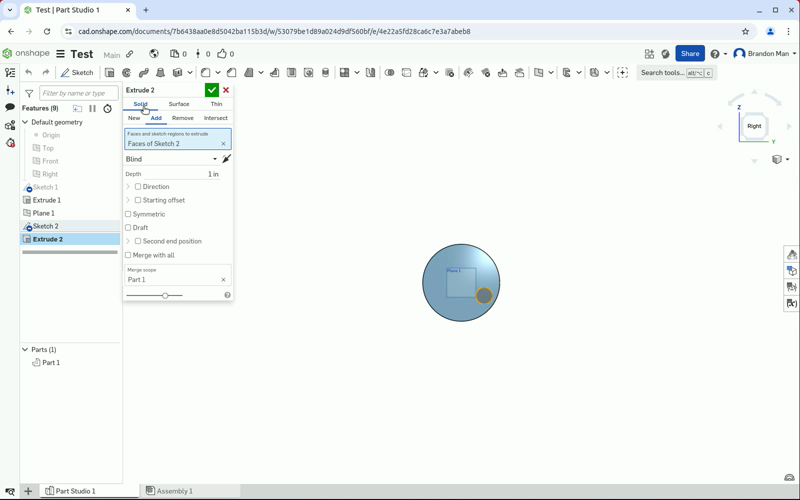
click(143, 106)
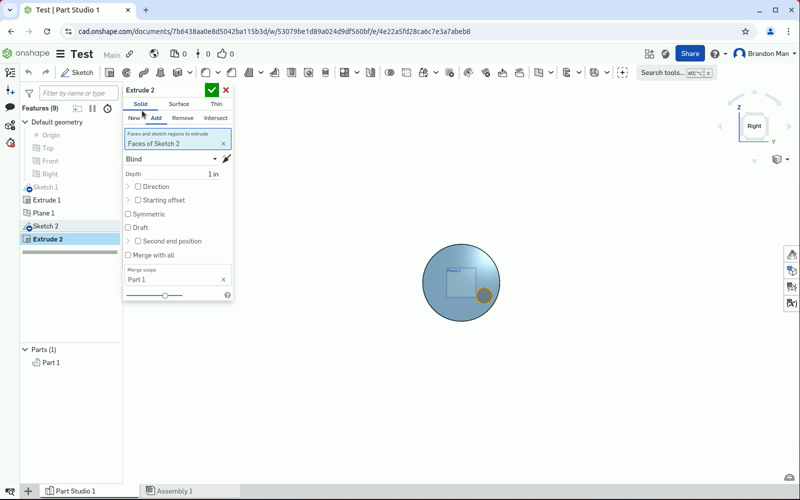
mouse_move(137, 120)
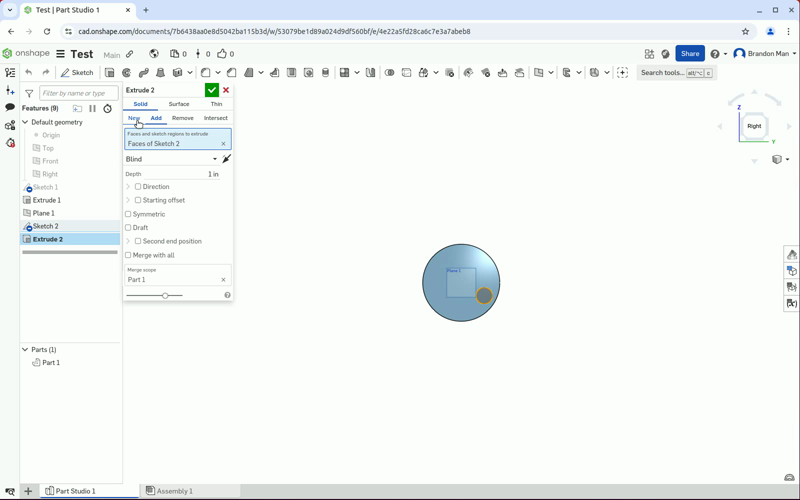
click(137, 120)
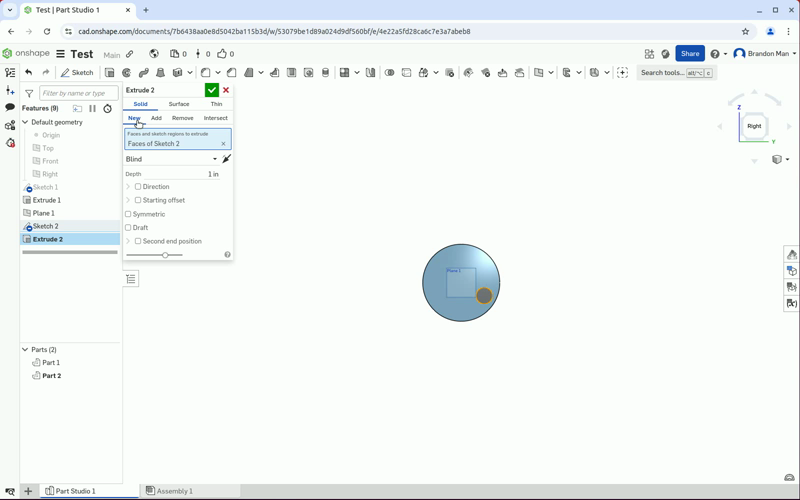
key(tab, 4)
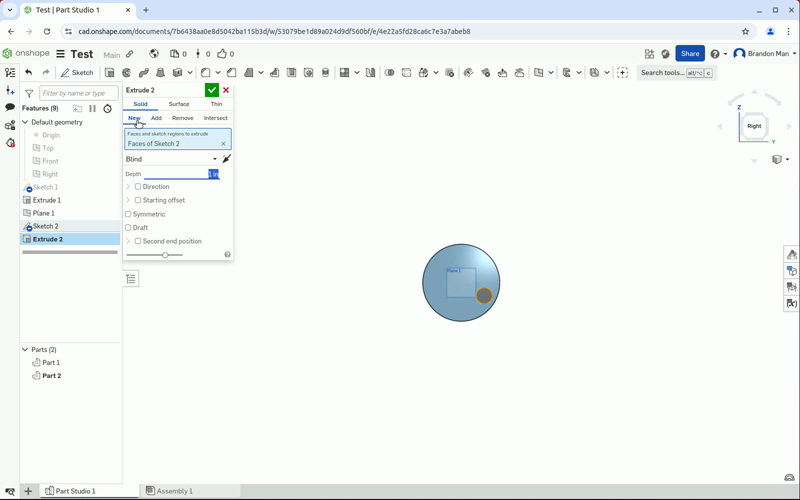
text(11.554)
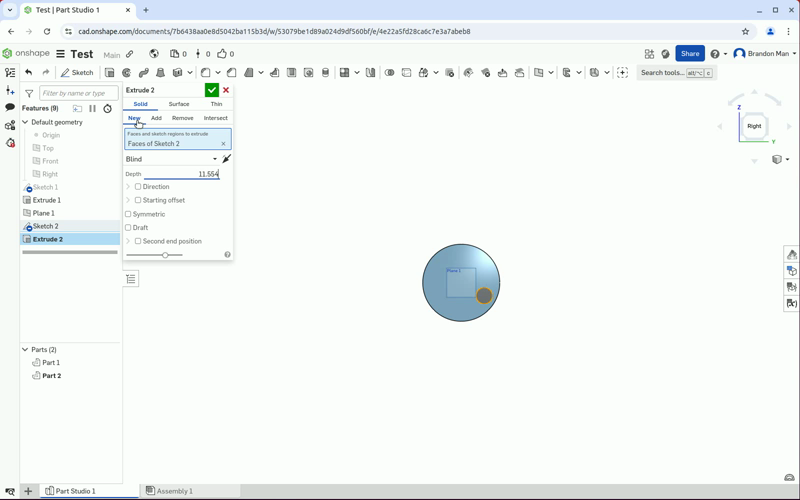
key(enter)
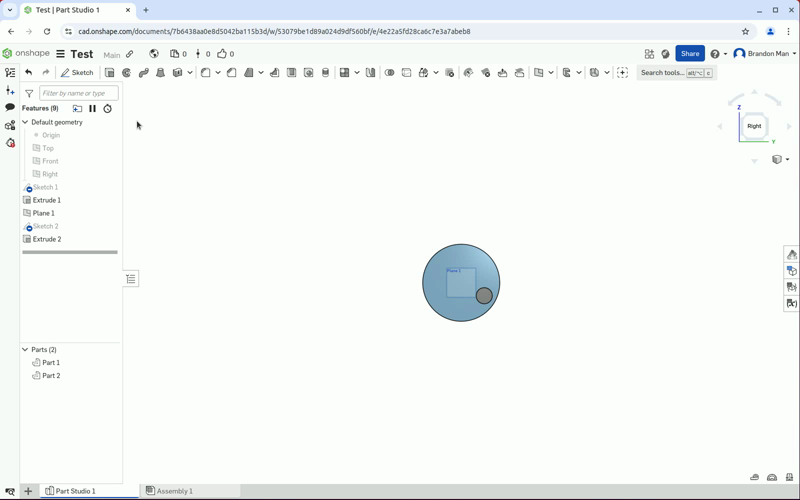
key(shift+h)
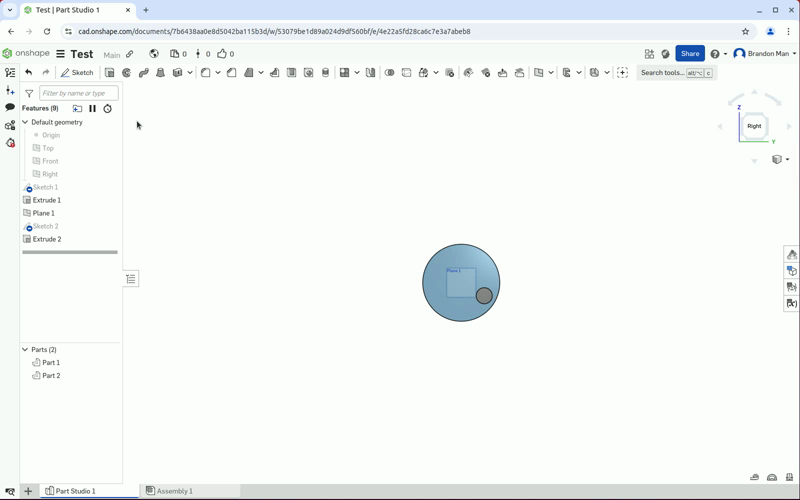
key(shift+h)
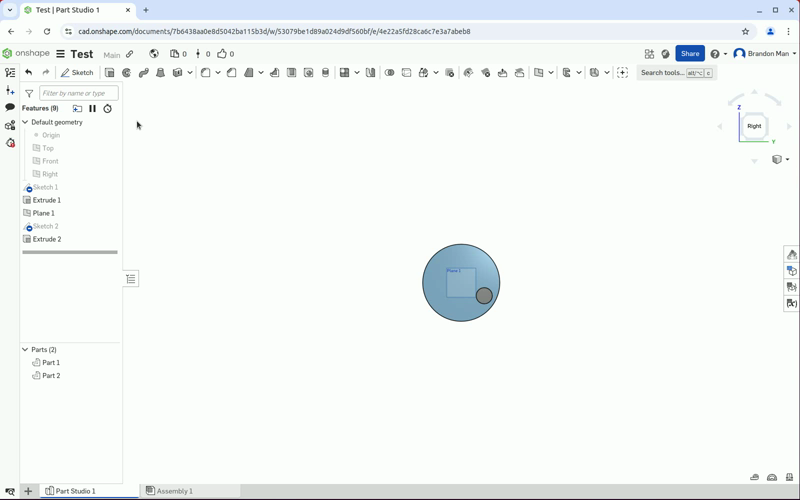
mouse_move(73, 189)
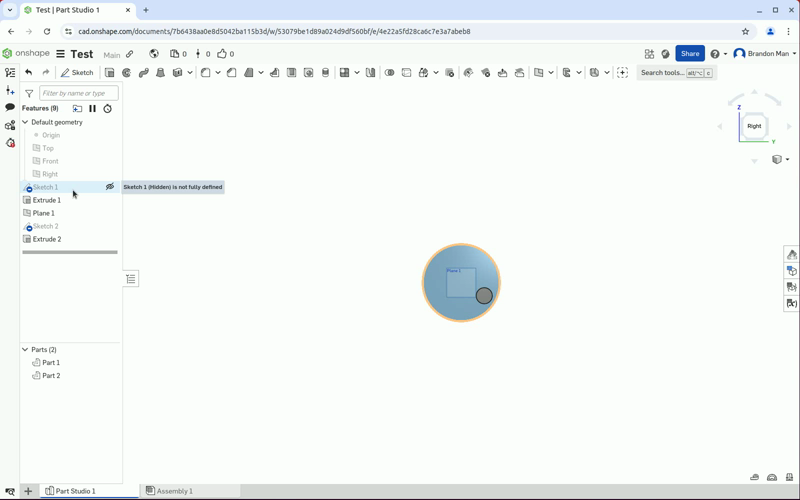
click(73, 189)
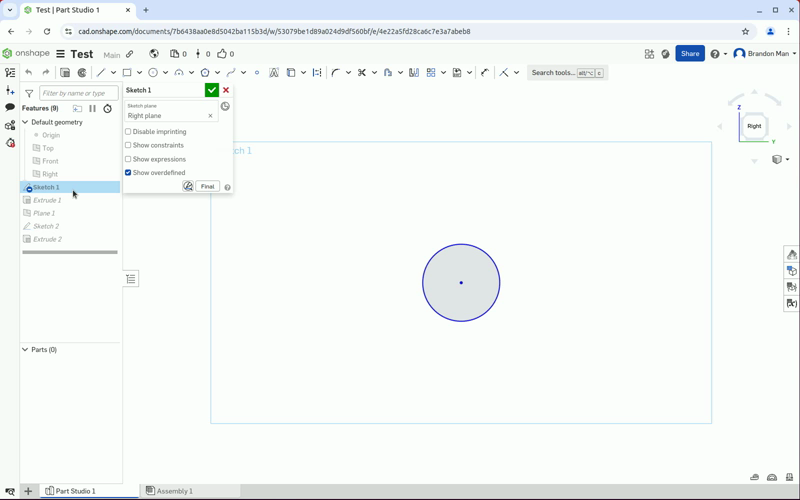
mouse_move(229, 92)
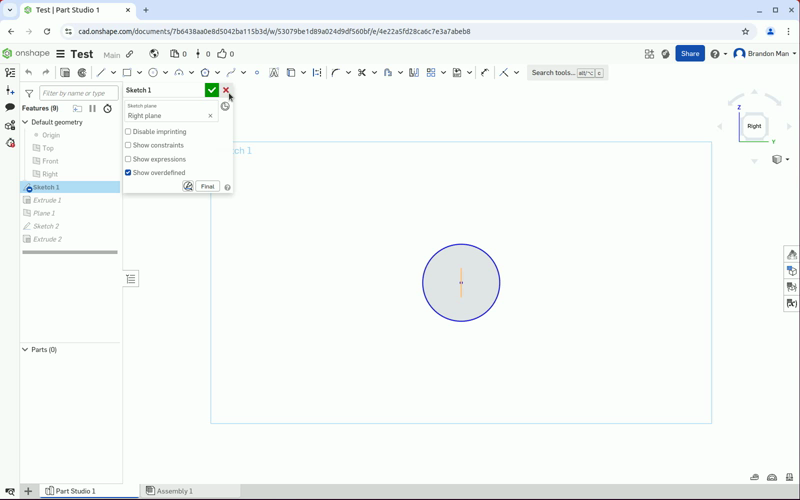
click(229, 92)
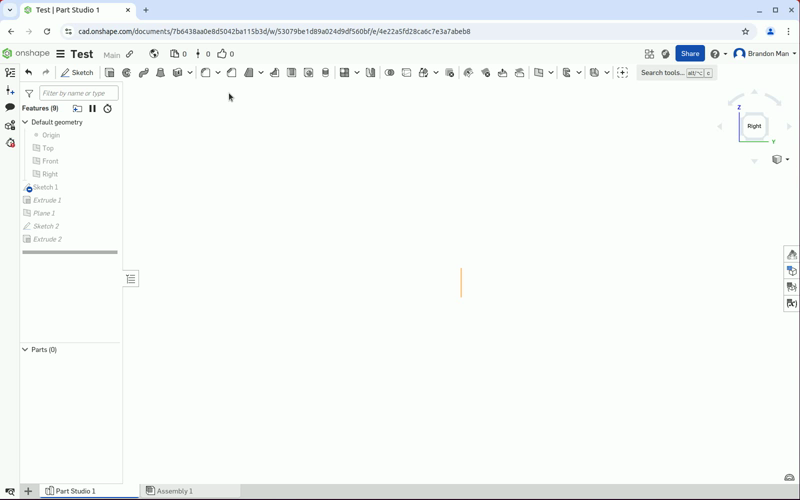
key(shift+s)
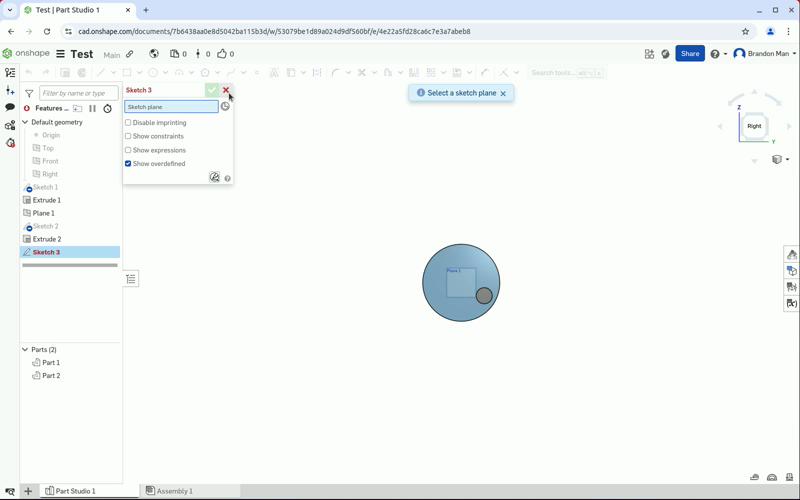
mouse_move(73, 215)
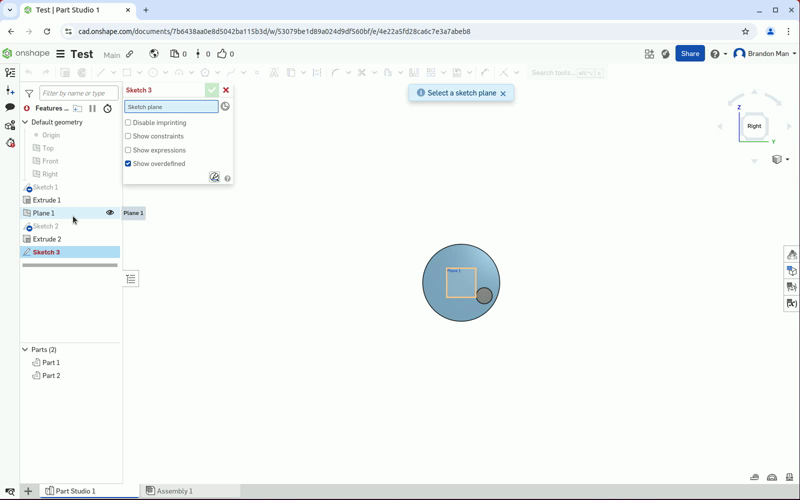
click(73, 215)
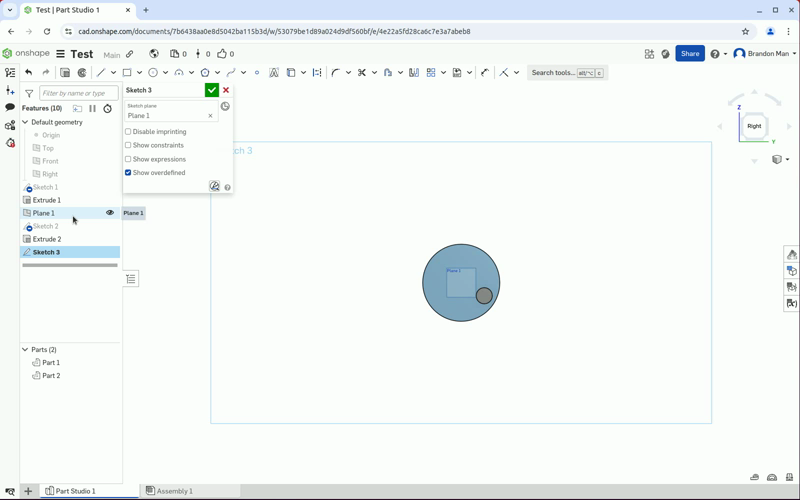
mouse_move(73, 352)
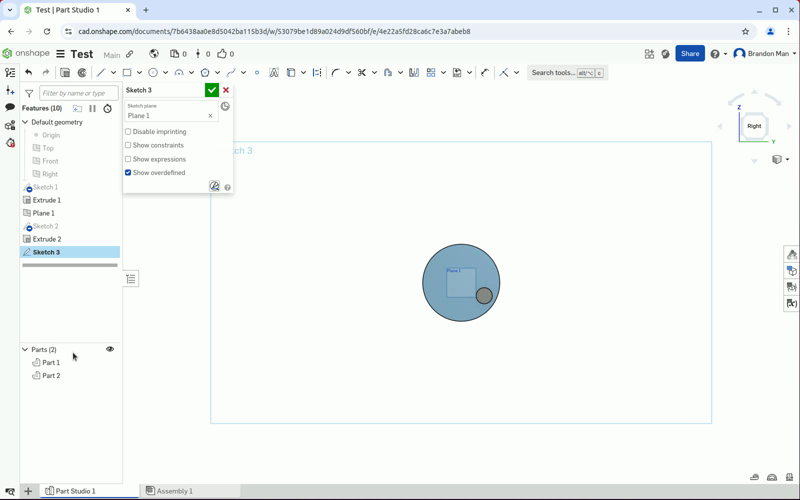
key(y)
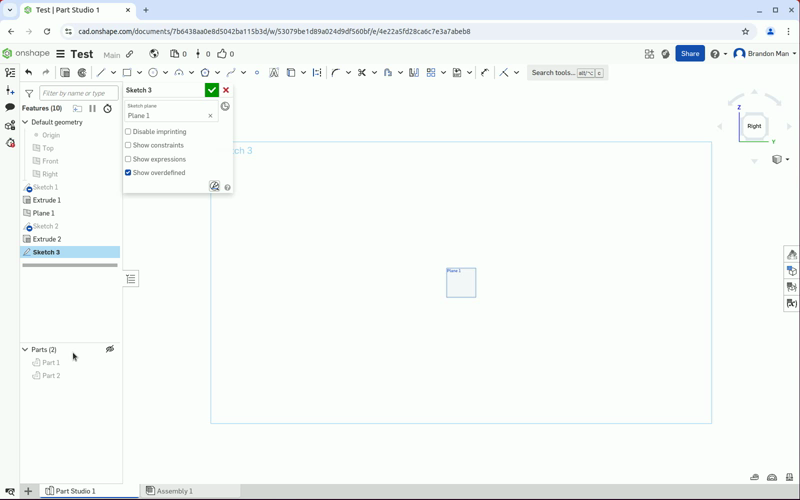
key(c)
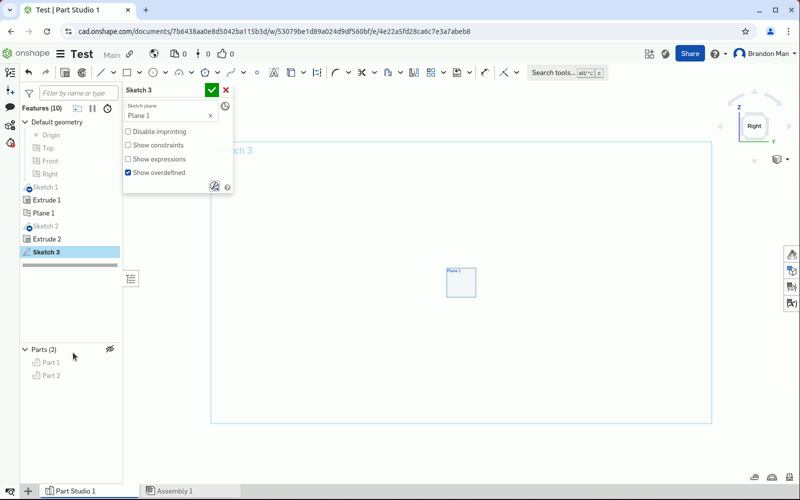
key_down(shift)
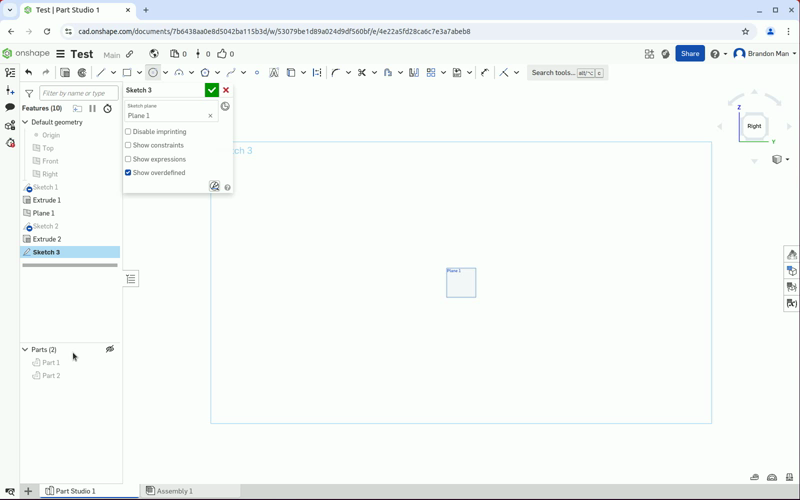
mouse_move(438, 295)
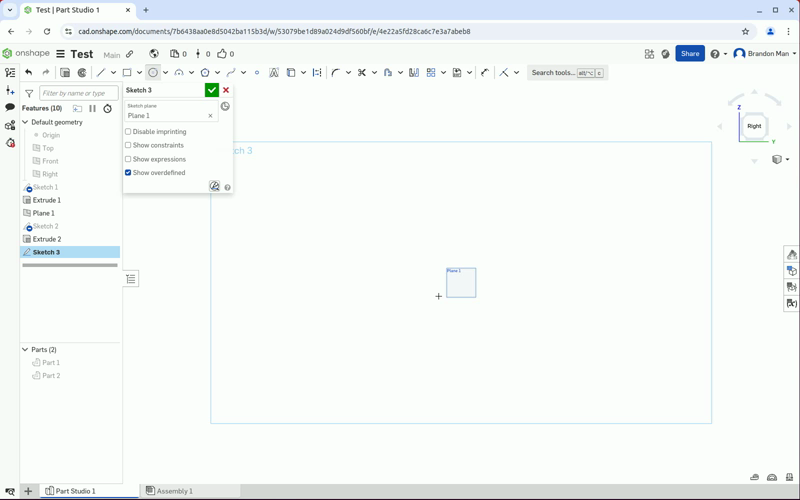
click(438, 295)
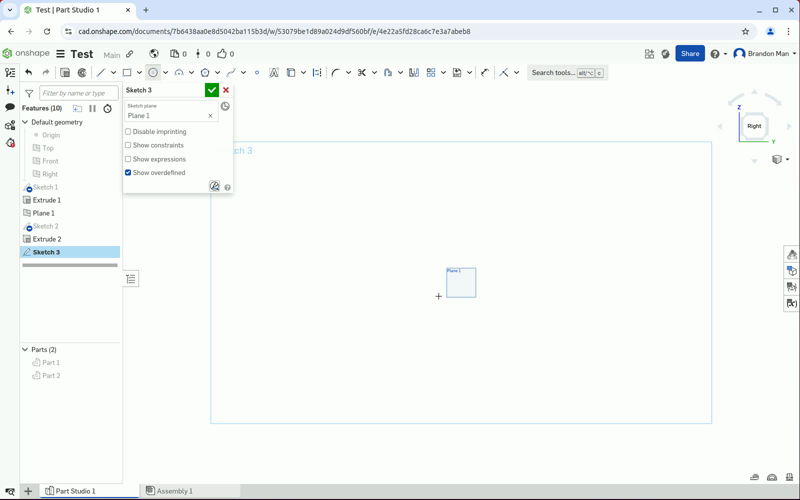
key_up(shift)
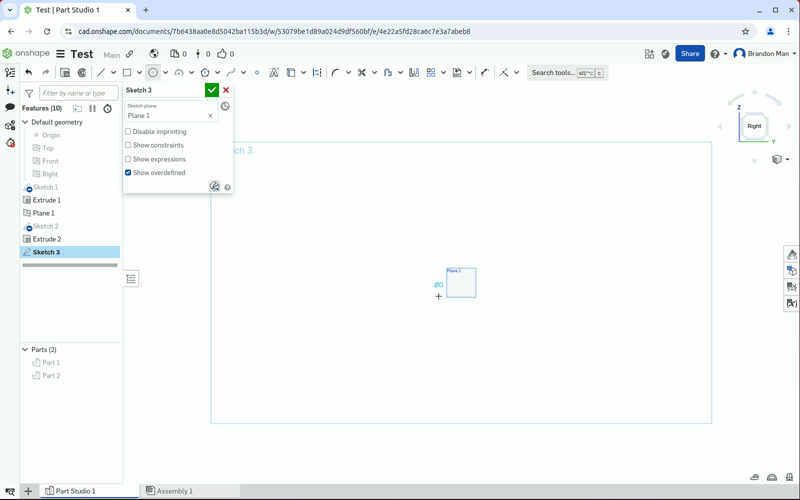
mouse_move(446, 295)
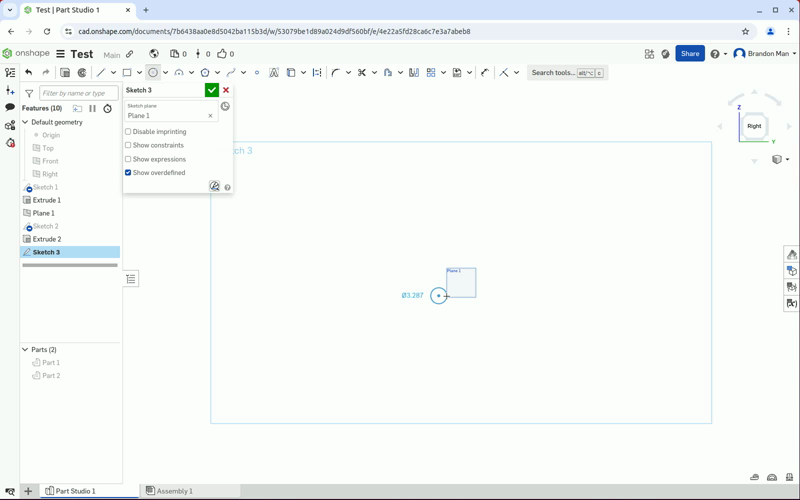
click(446, 295)
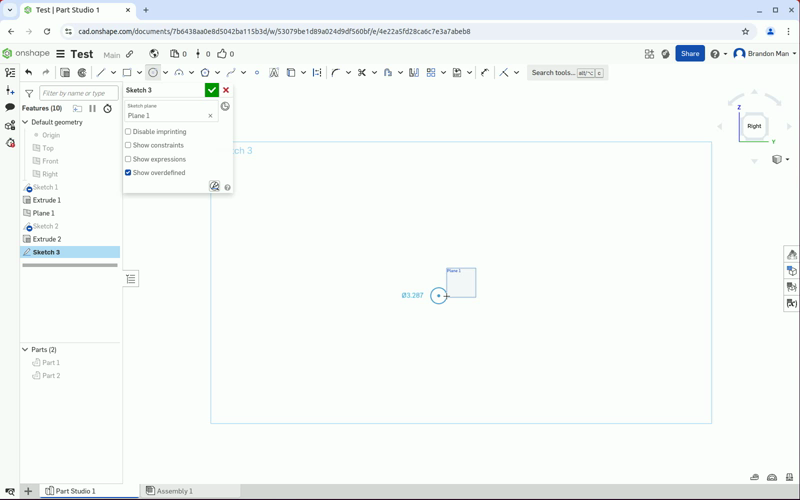
key(esc)
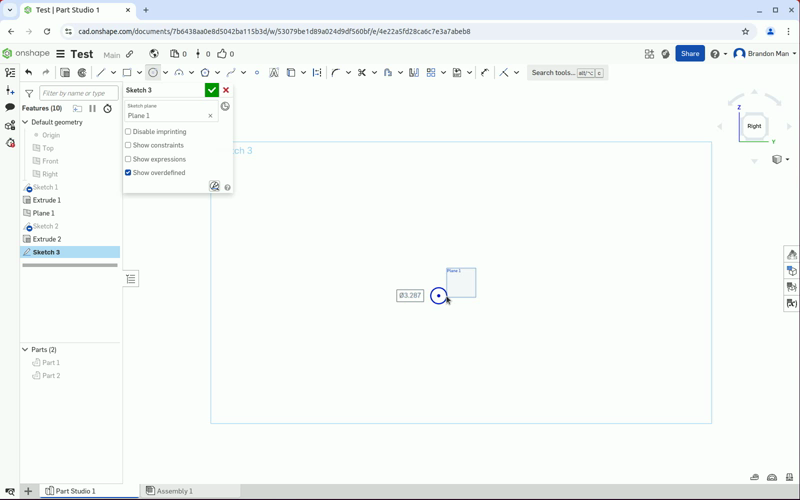
mouse_move(438, 298)
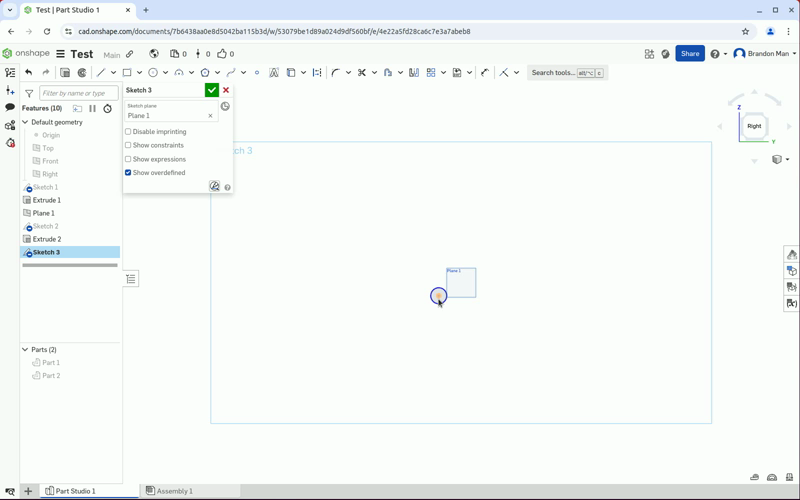
scroll(6)
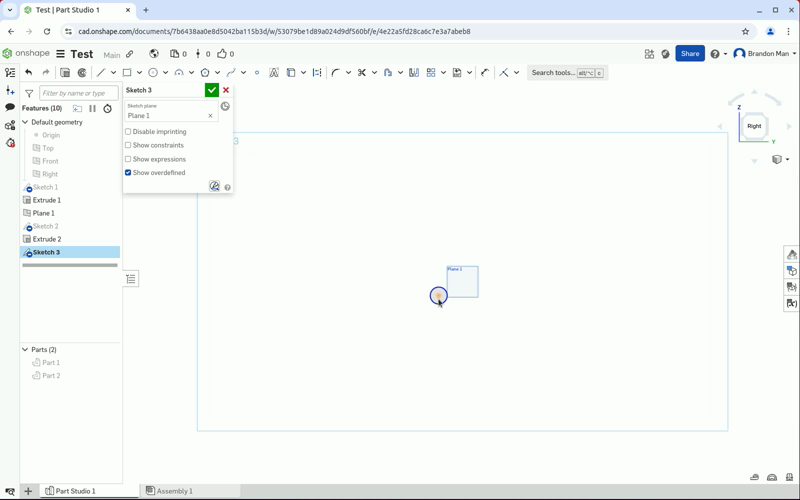
scroll(6)
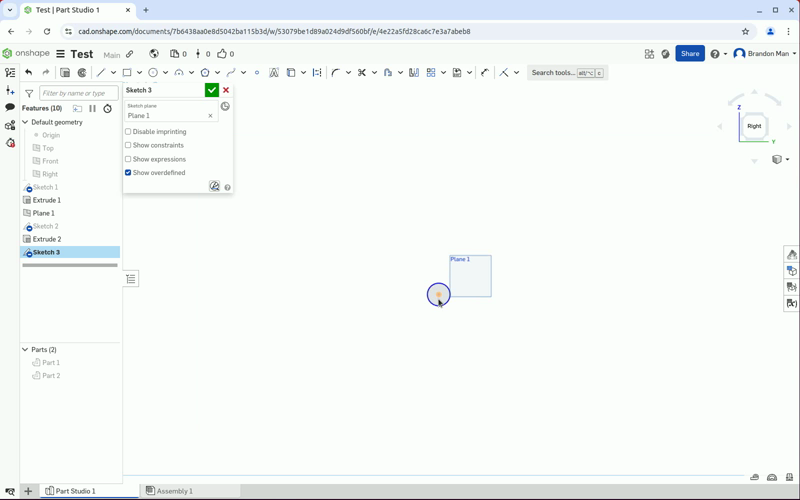
scroll(6)
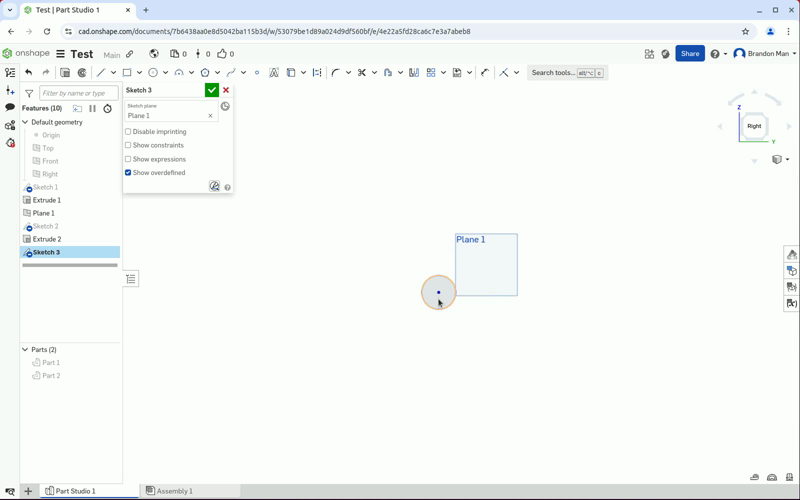
scroll(6)
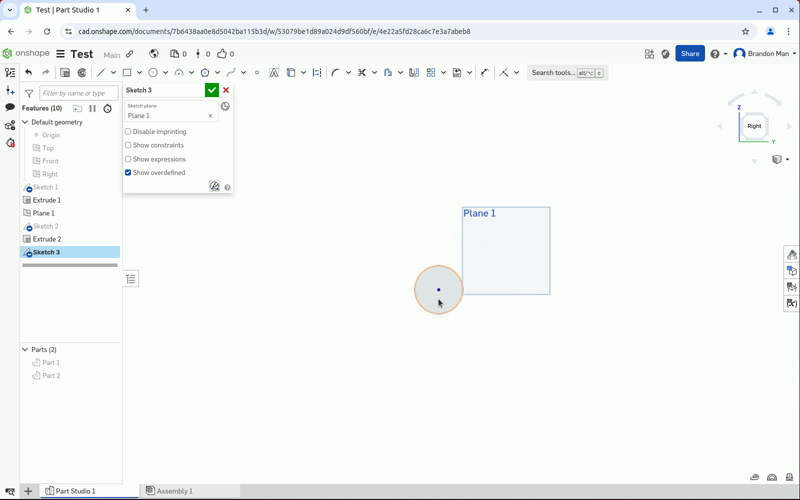
scroll(6)
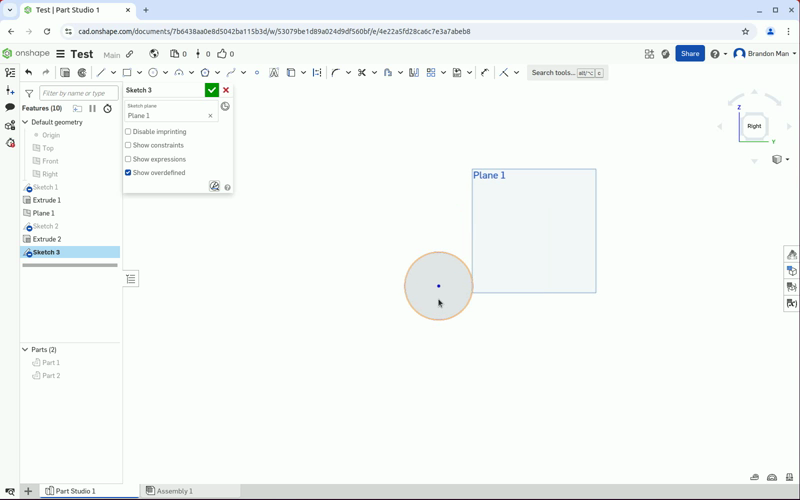
scroll(6)
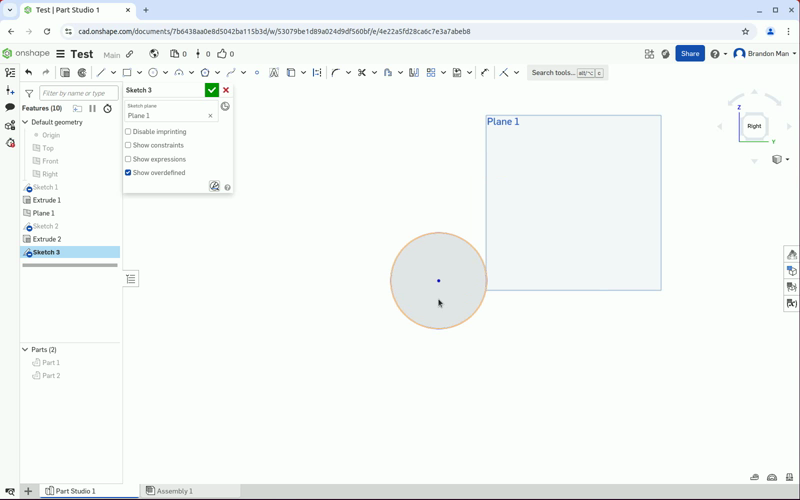
scroll(6)
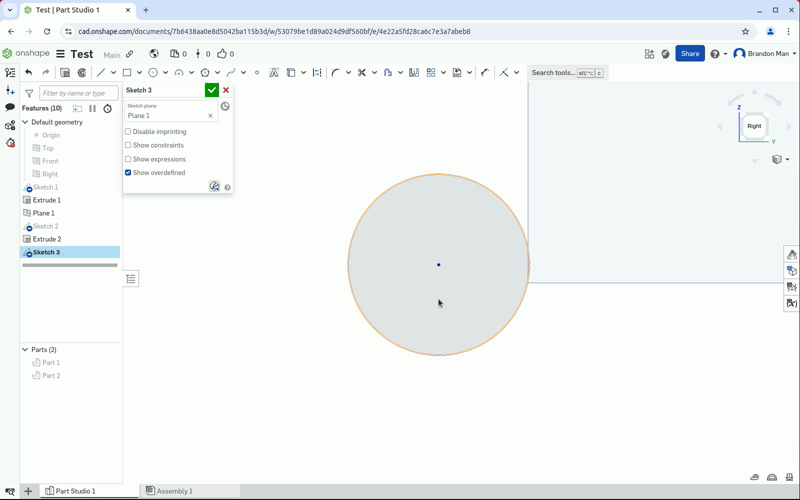
click(438, 298)
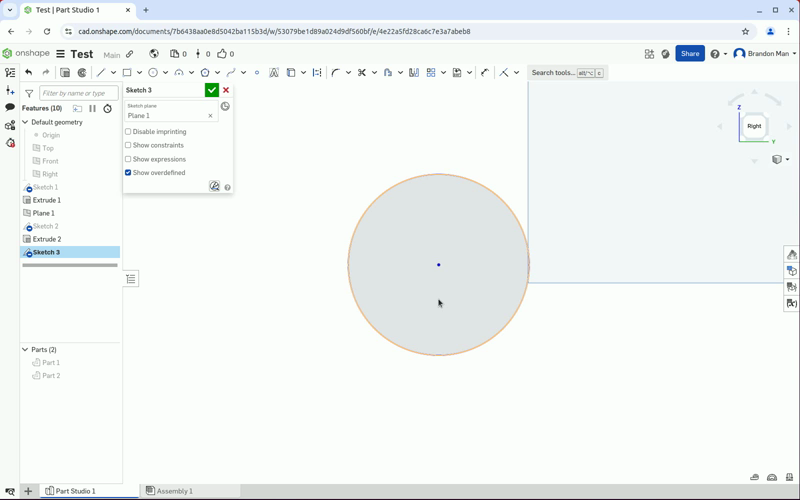
scroll(-6)
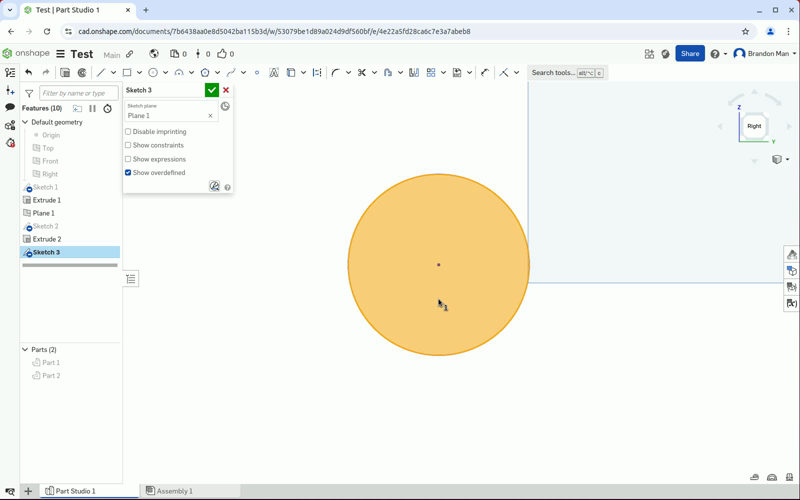
scroll(-6)
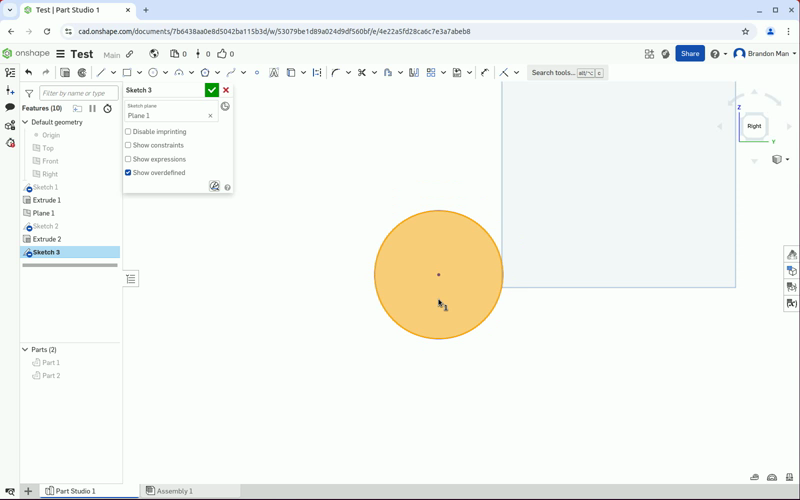
scroll(-6)
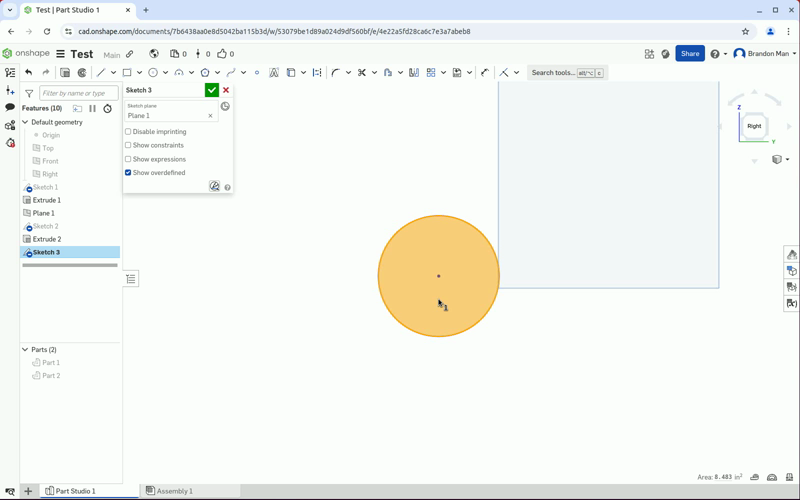
scroll(-6)
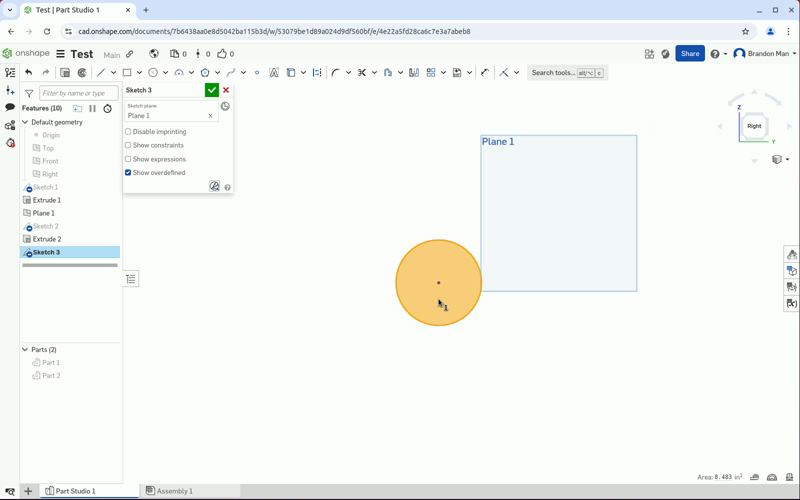
scroll(-6)
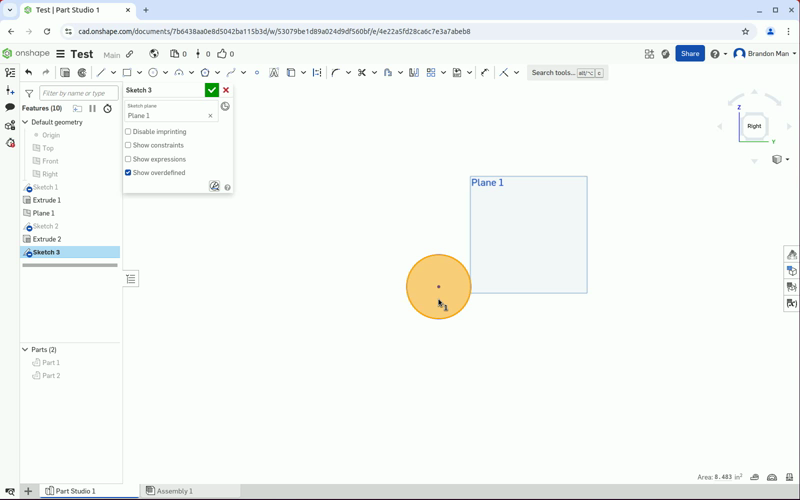
scroll(-6)
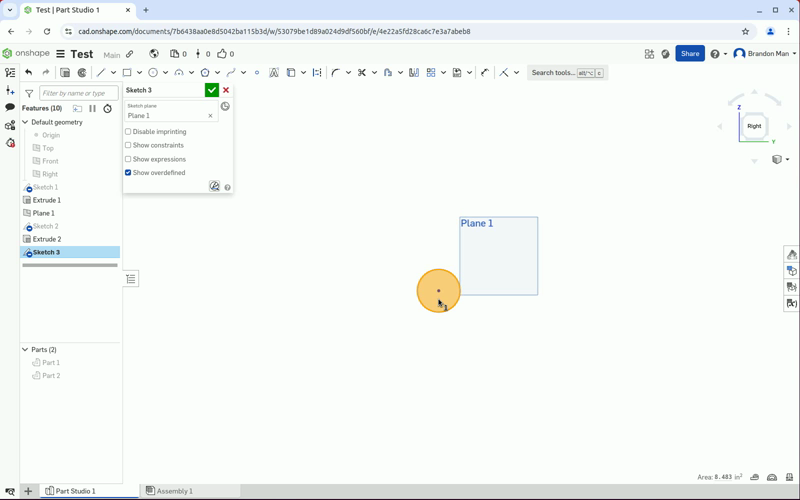
scroll(-6)
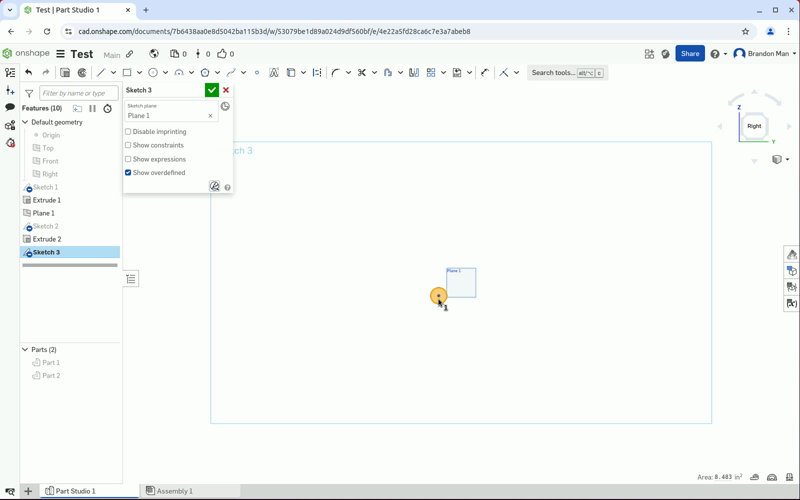
mouse_move(73, 352)
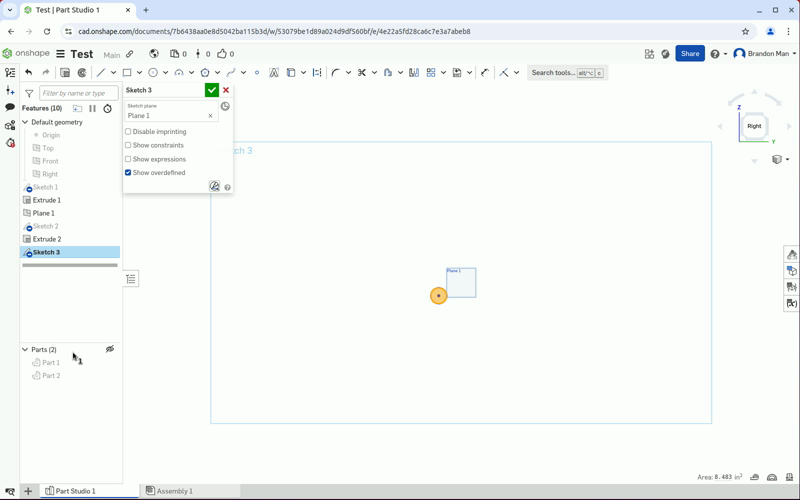
key(shift+y)
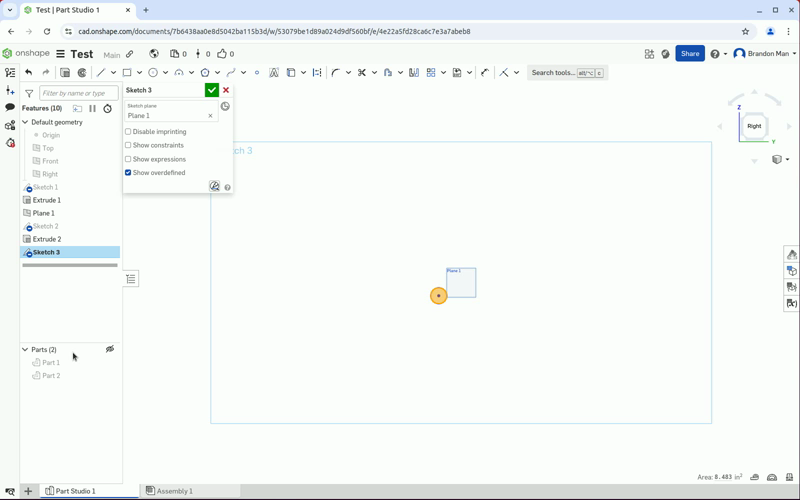
key(shift+e)
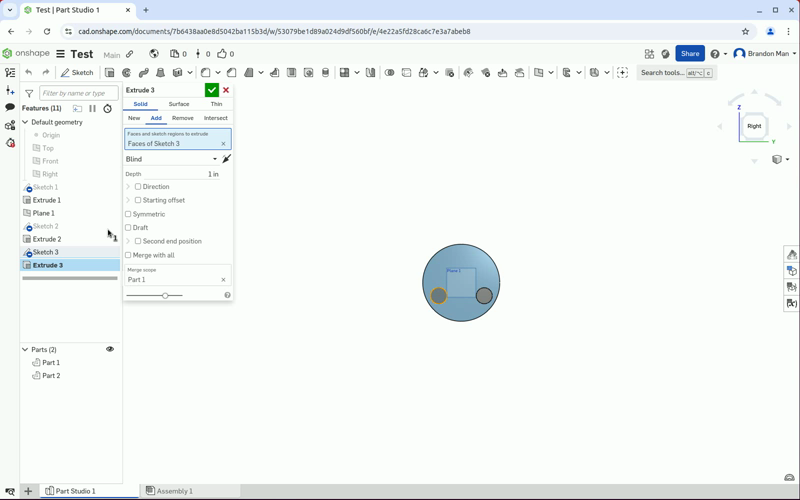
mouse_move(143, 106)
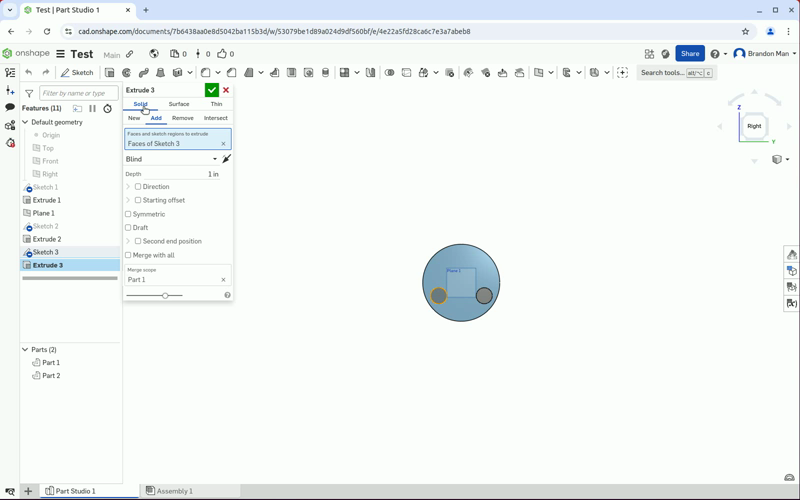
click(143, 106)
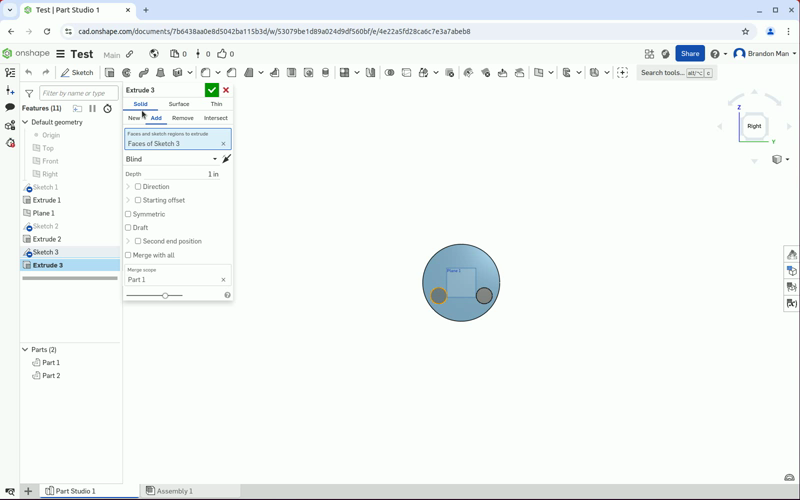
mouse_move(137, 120)
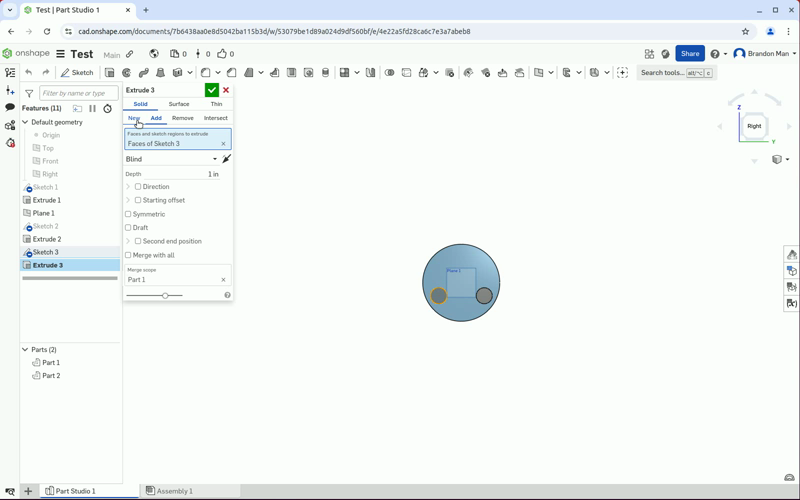
click(137, 120)
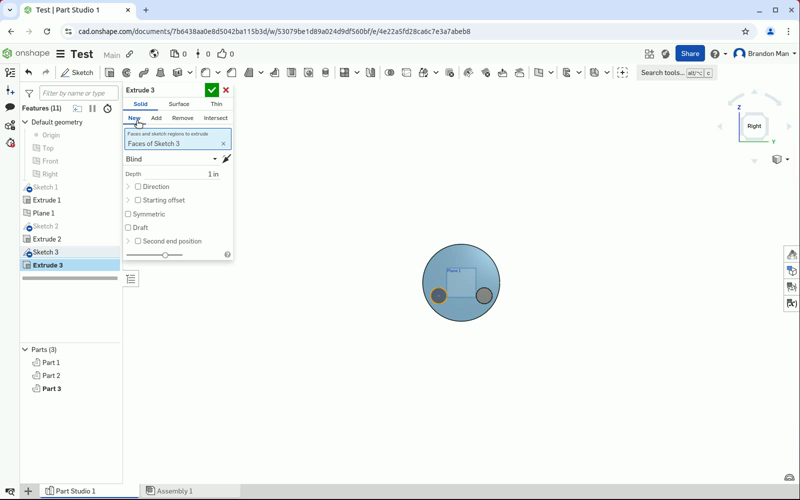
key(tab, 4)
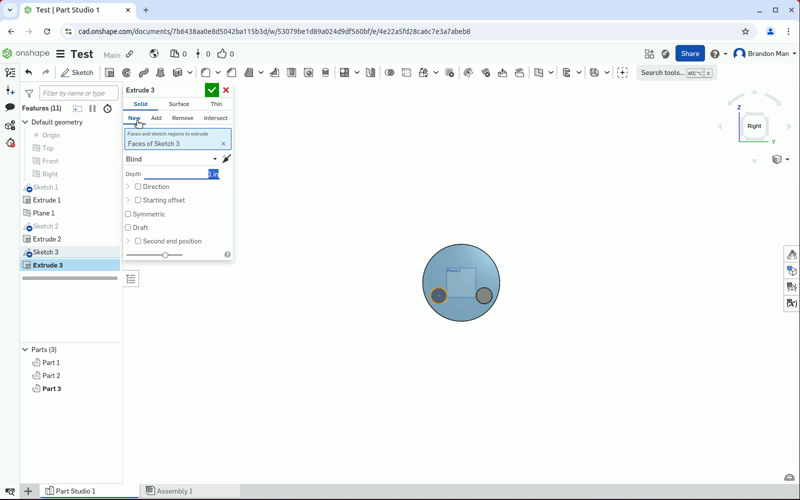
text(11.554)
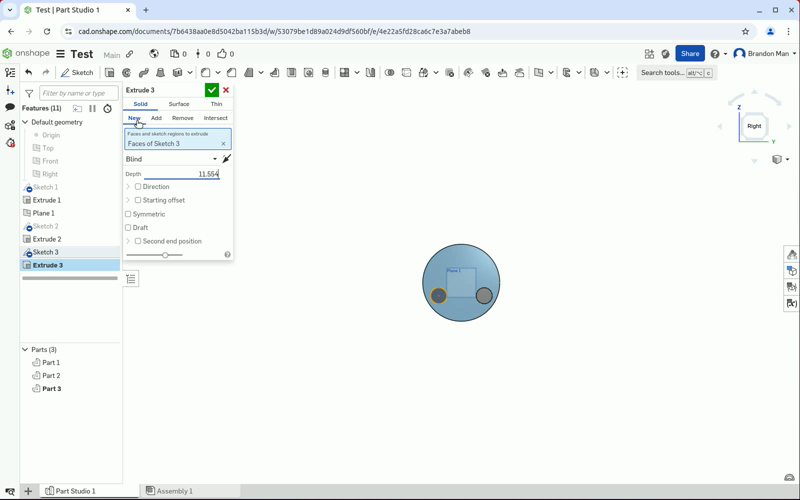
key(enter)
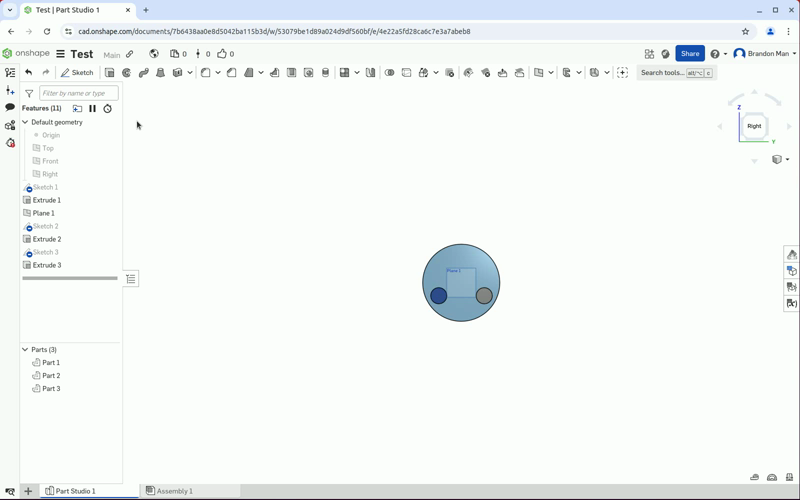
key(shift+h)
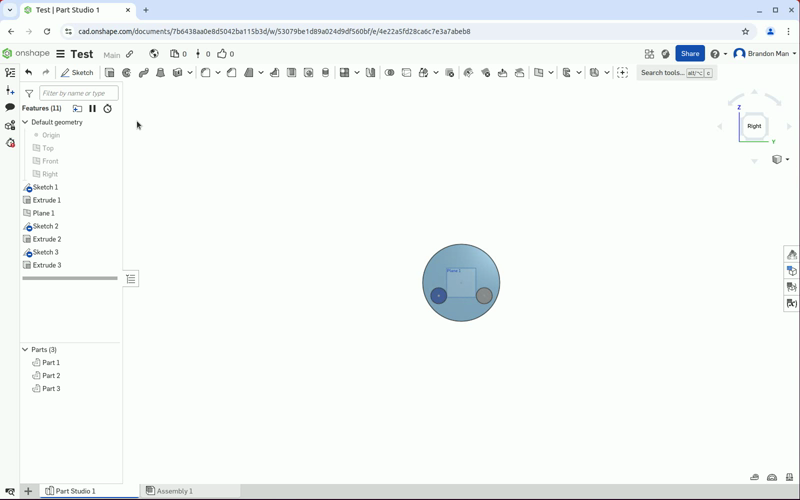
key(shift+h)
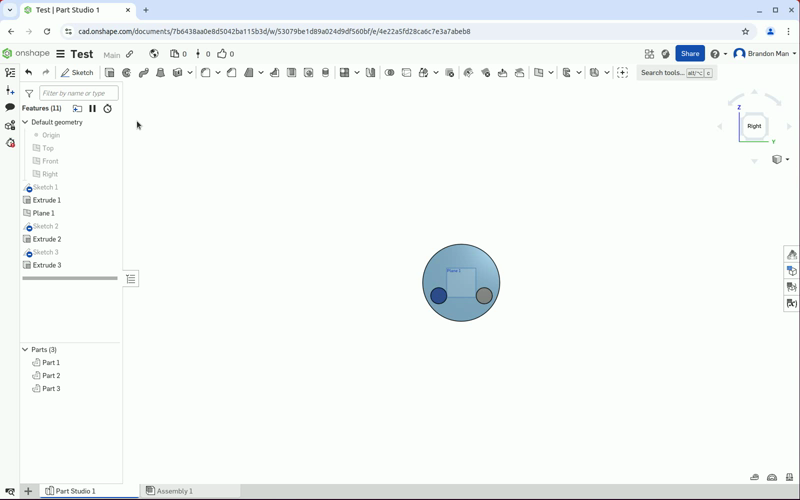
mouse_move(73, 189)
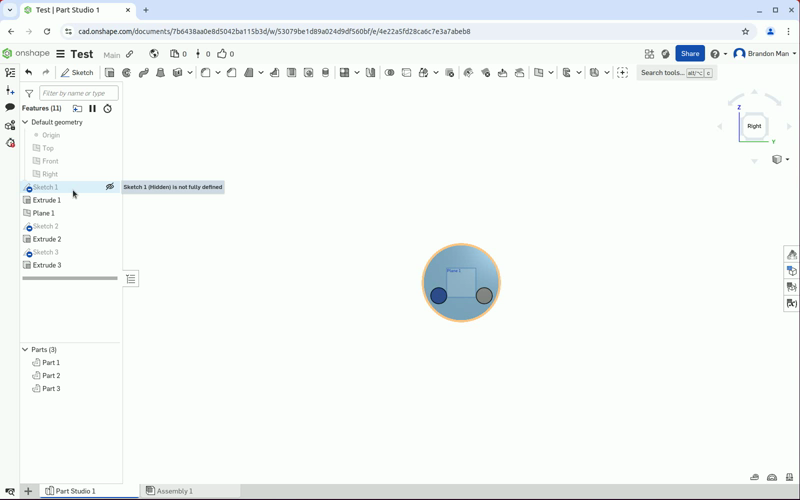
click(73, 189)
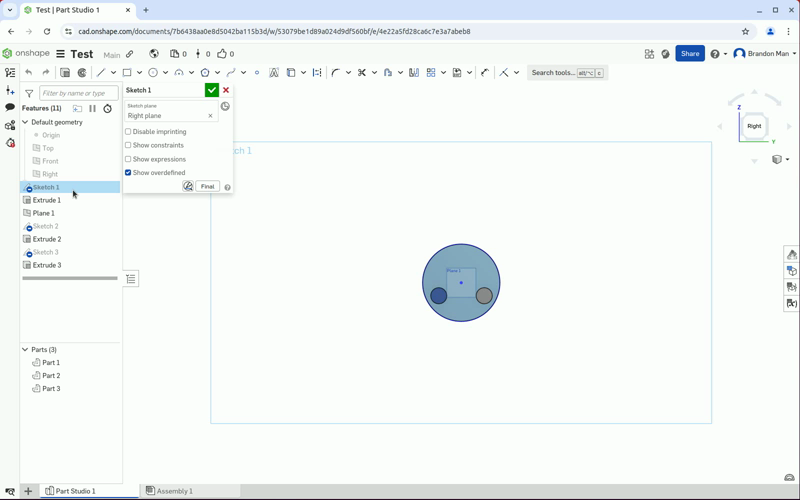
mouse_move(229, 92)
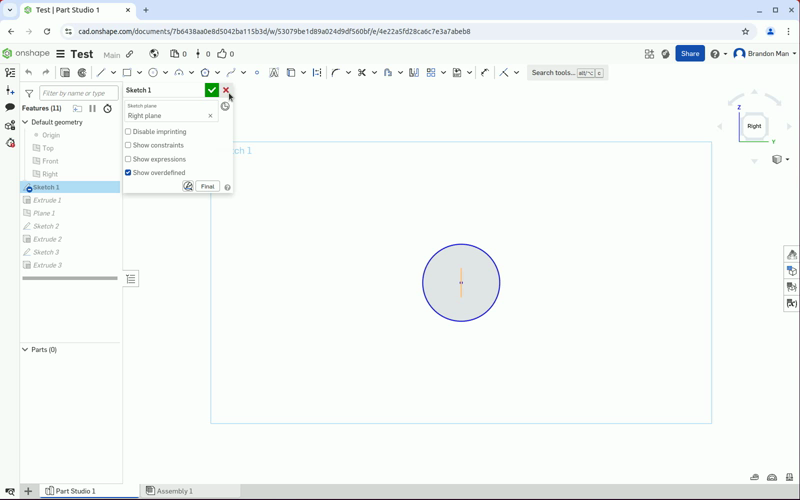
click(229, 92)
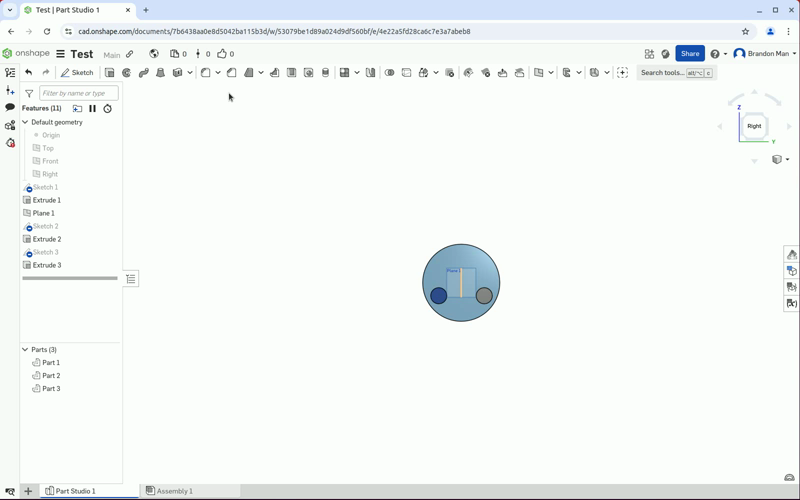
key(shift+s)
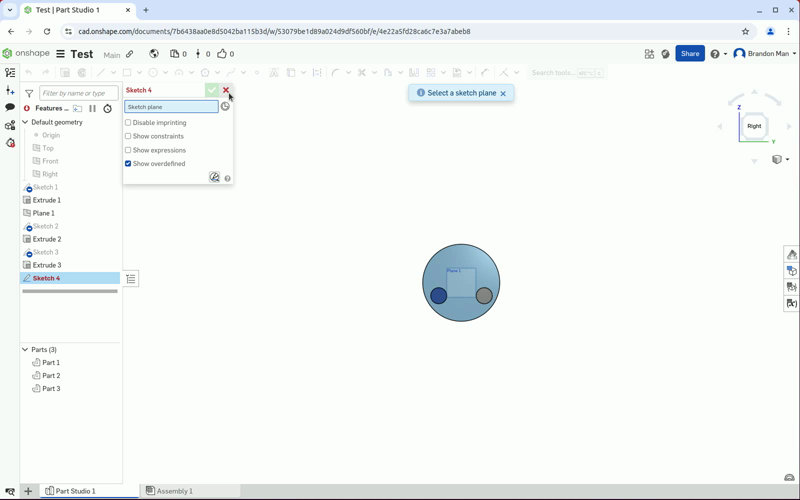
mouse_move(73, 215)
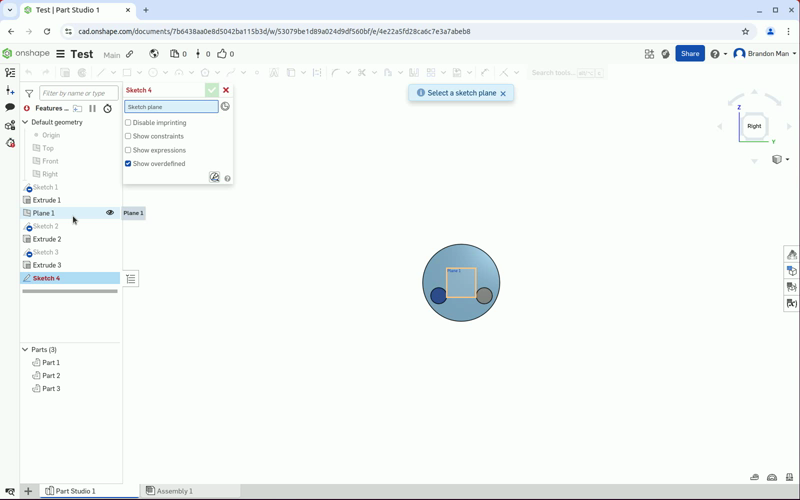
click(73, 215)
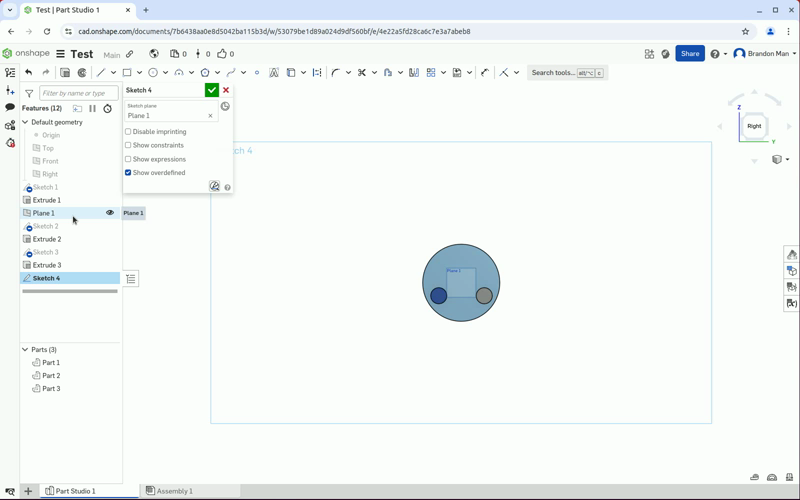
mouse_move(73, 352)
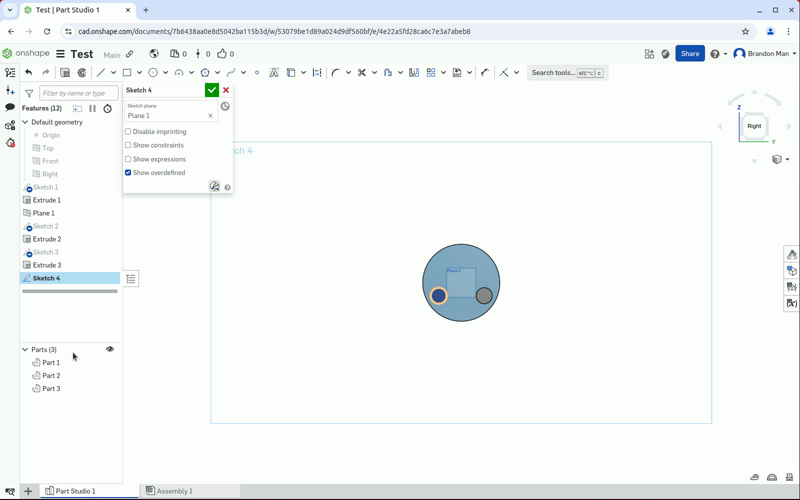
key(y)
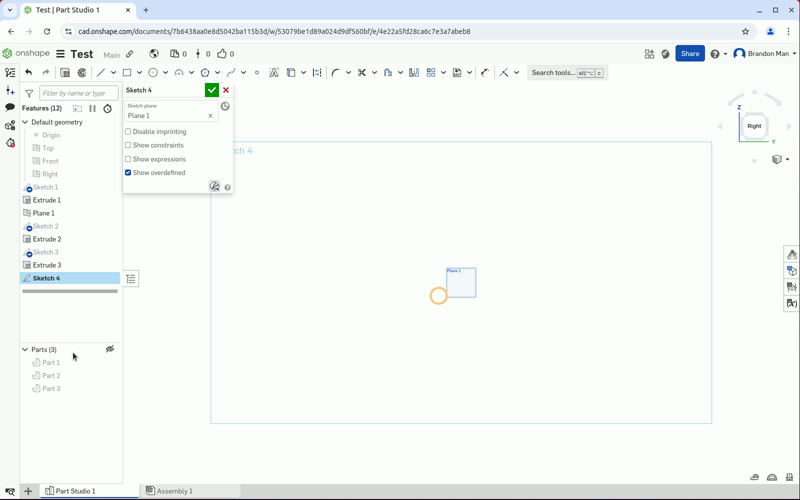
key(l)
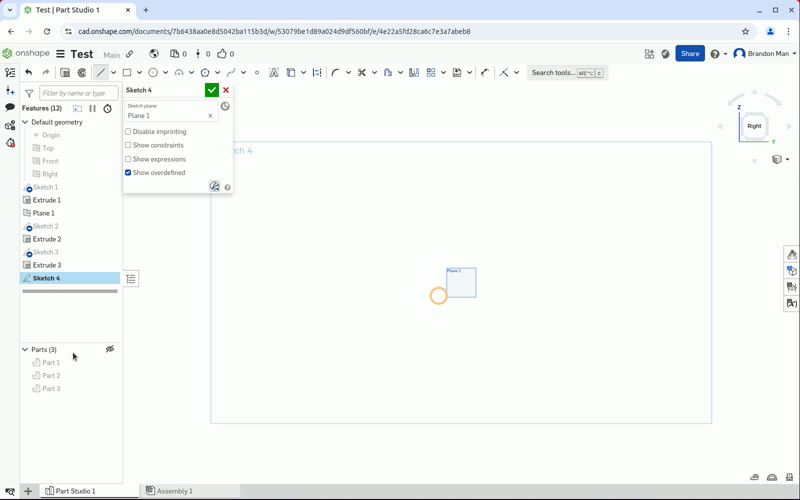
key_down(shift)
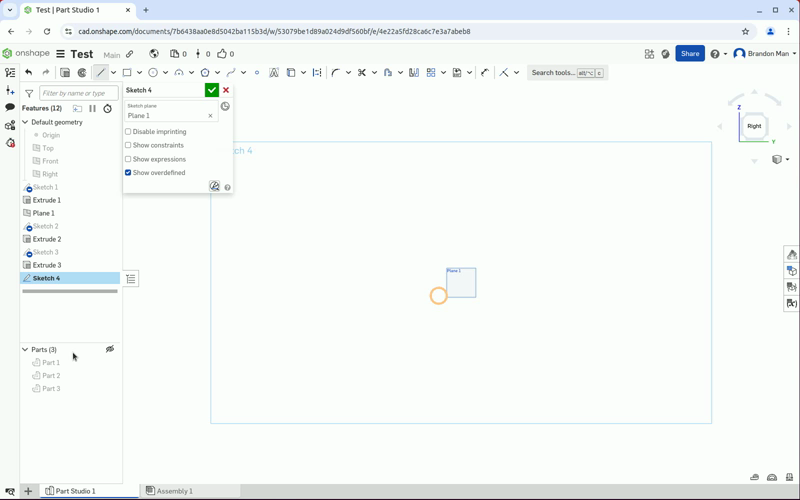
mouse_move(460, 264)
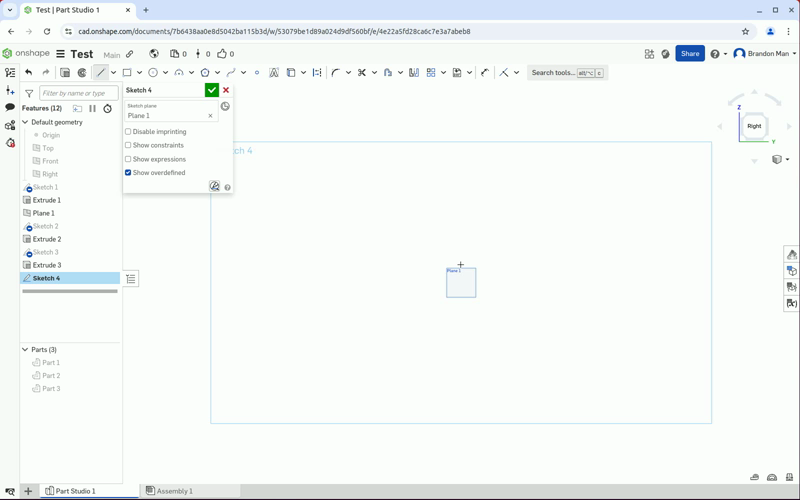
click(460, 264)
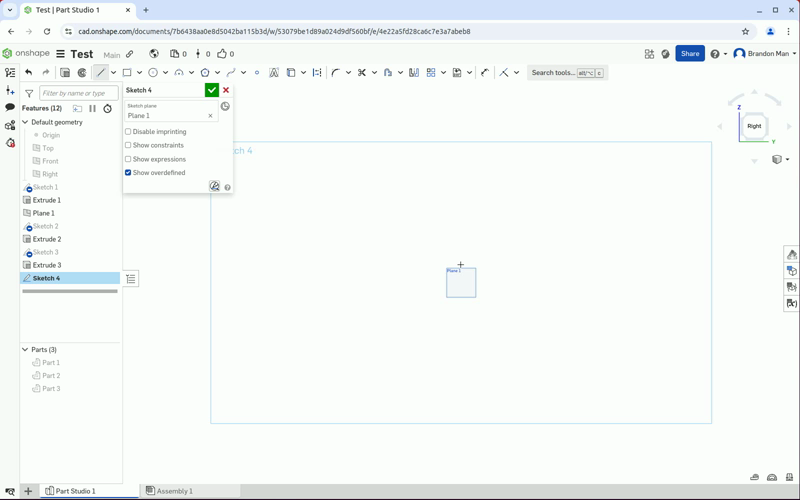
key_up(shift)
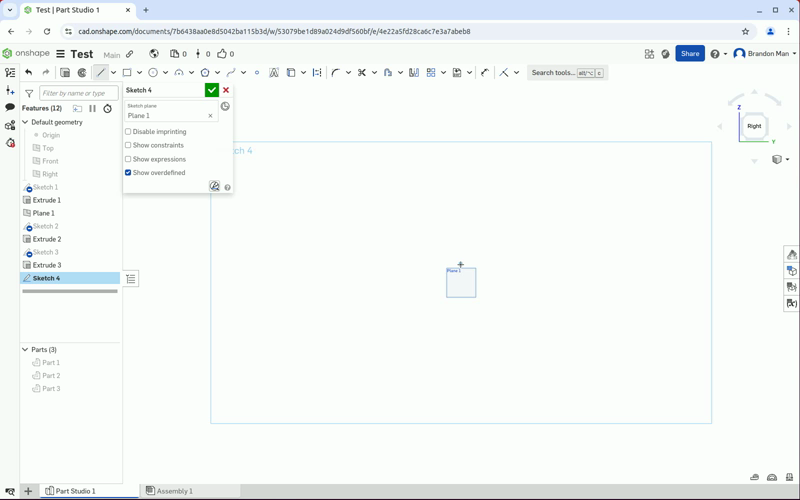
key_down(shift)
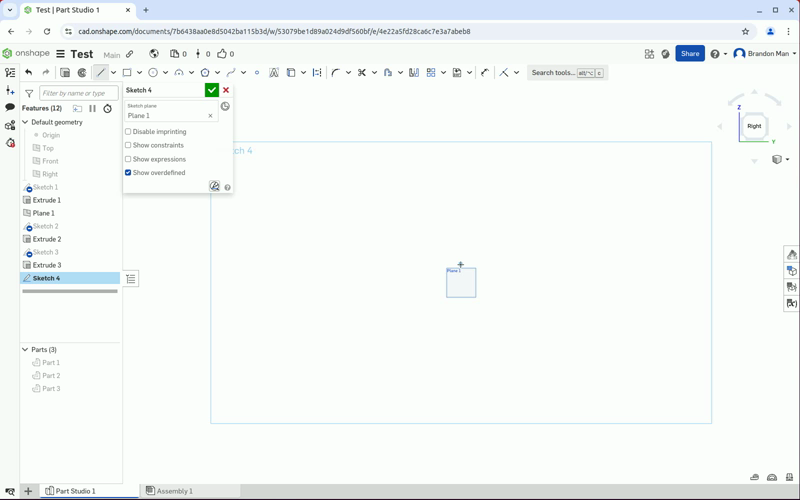
mouse_move(490, 264)
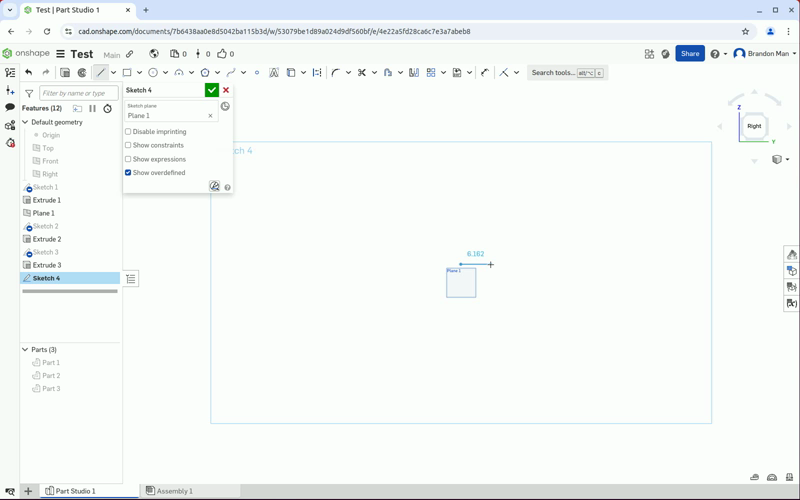
mouse_move(460, 255)
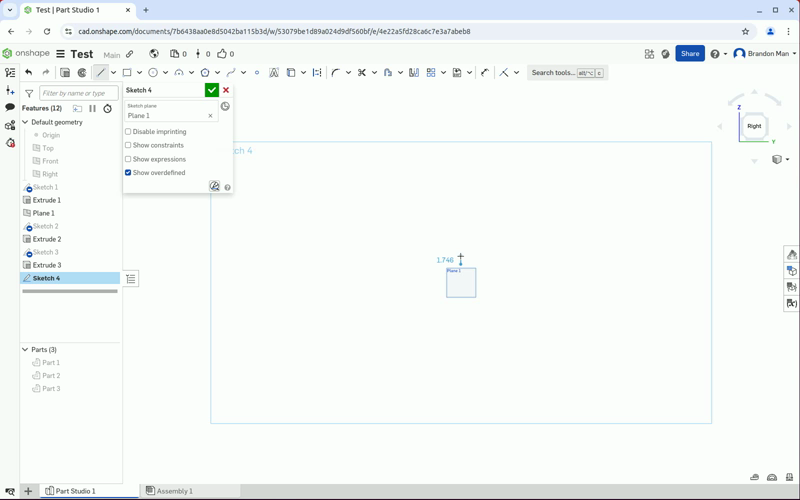
click(460, 255)
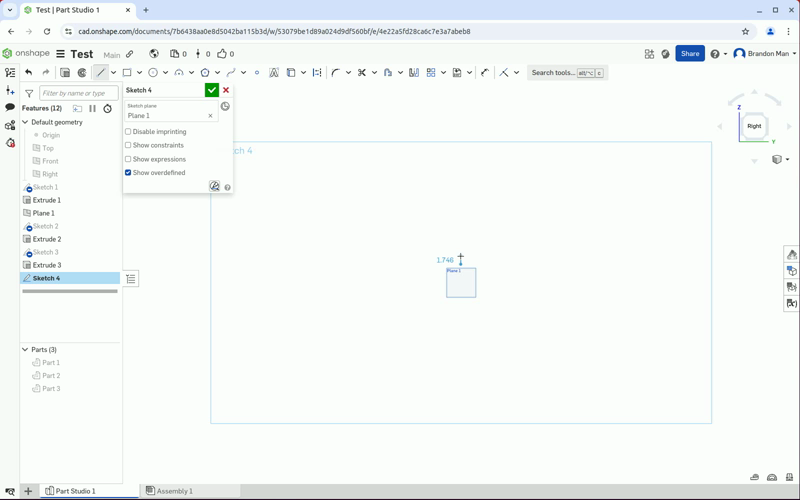
key_up(shift)
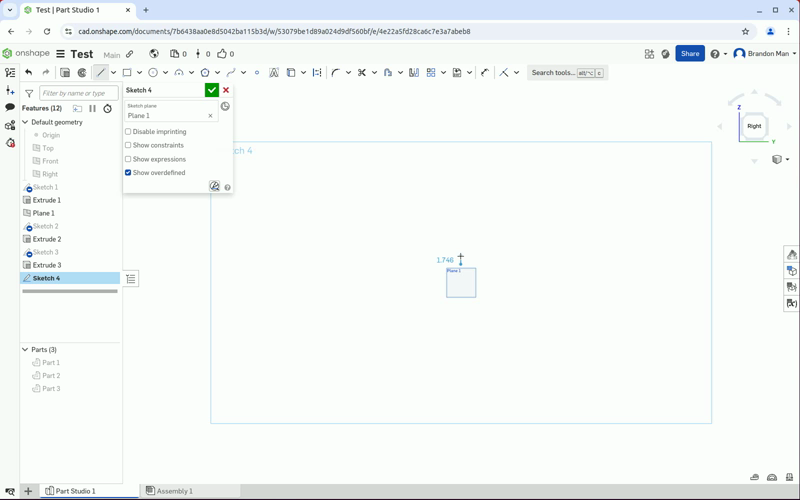
key_down(shift)
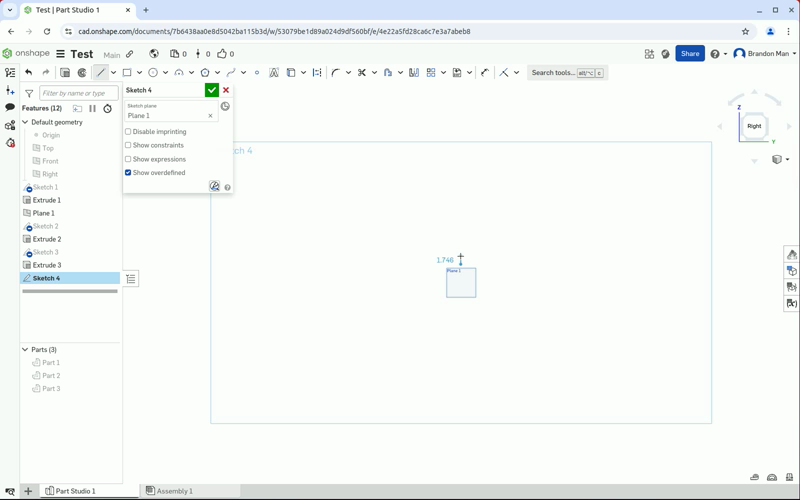
mouse_move(490, 255)
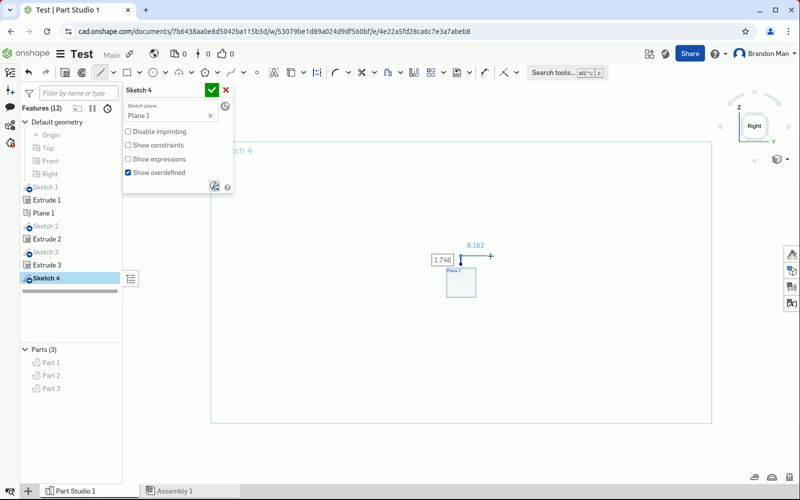
mouse_move(468, 255)
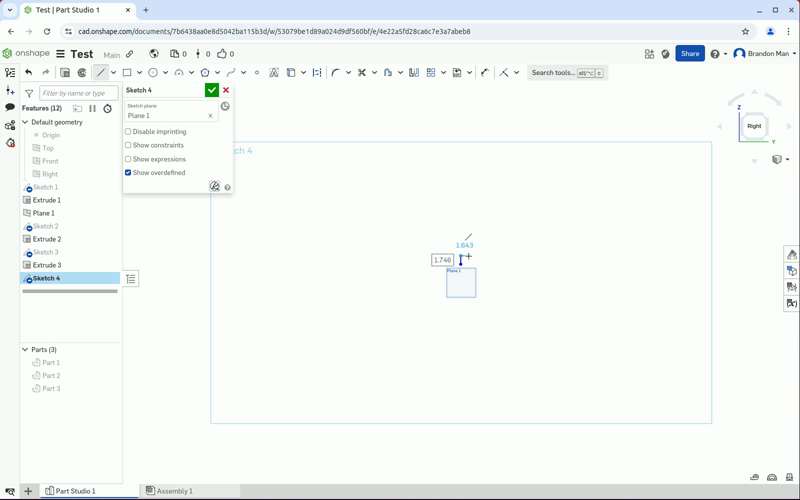
click(468, 255)
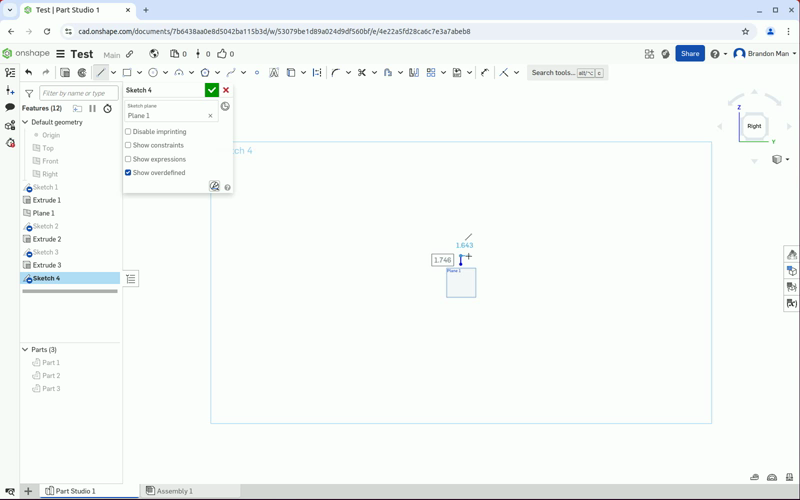
key_up(shift)
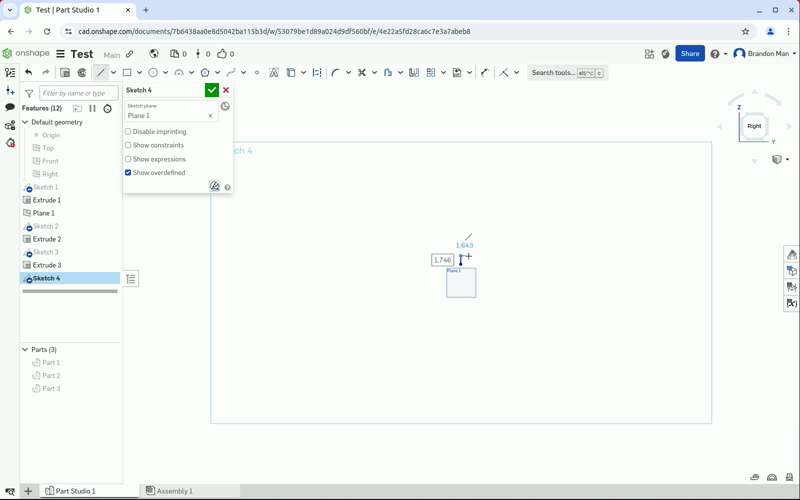
key(esc)
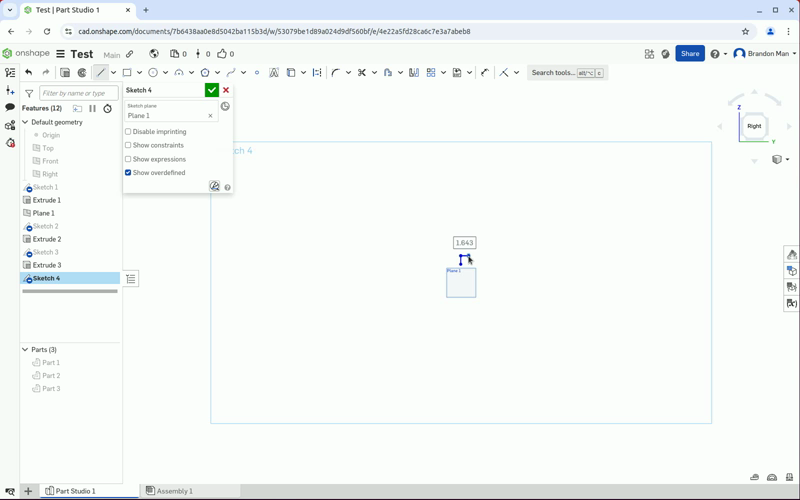
key(a)
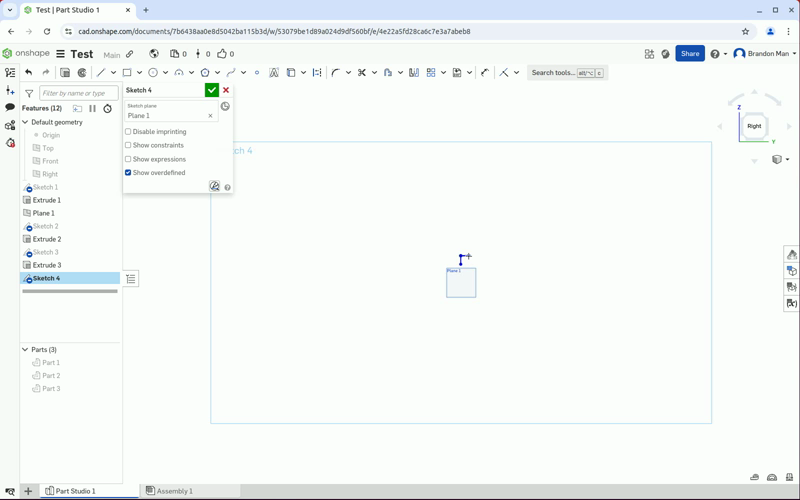
mouse_move(468, 255)
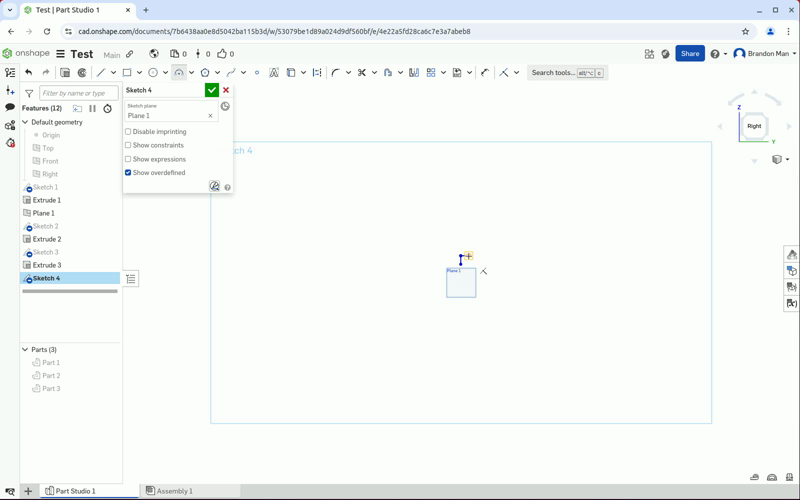
click(468, 255)
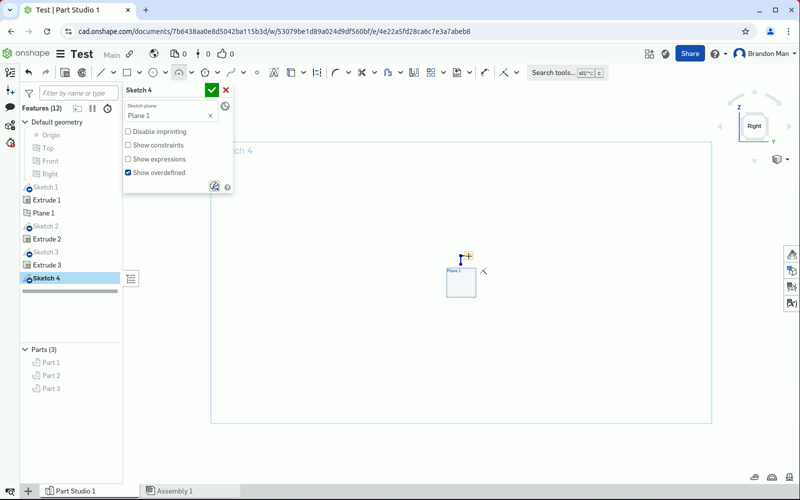
mouse_move(460, 264)
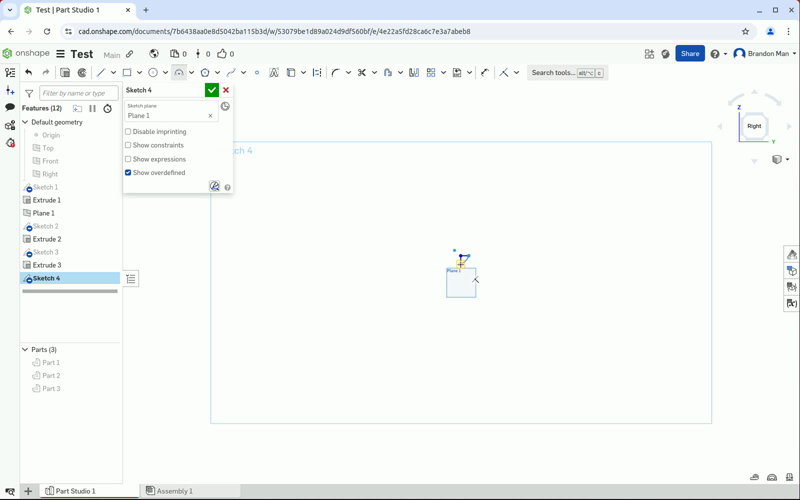
click(460, 264)
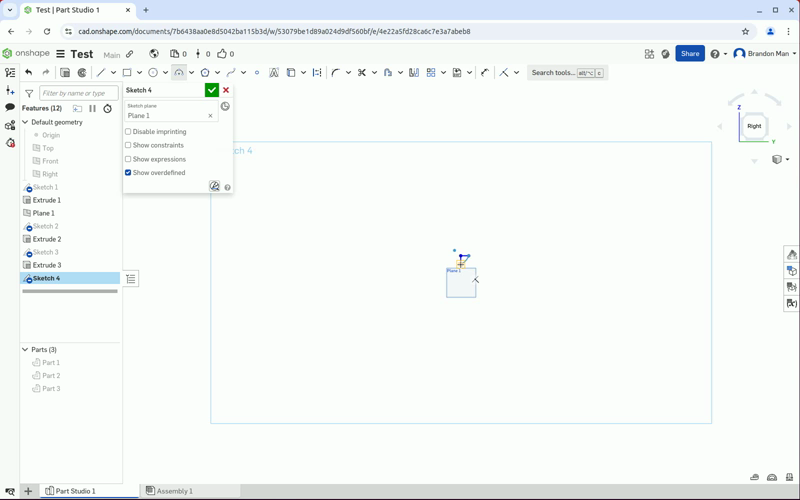
key_down(shift)
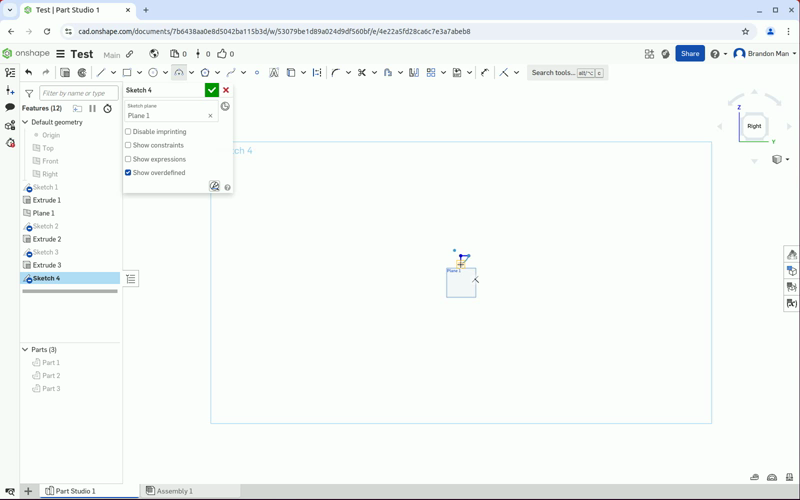
mouse_move(455, 250)
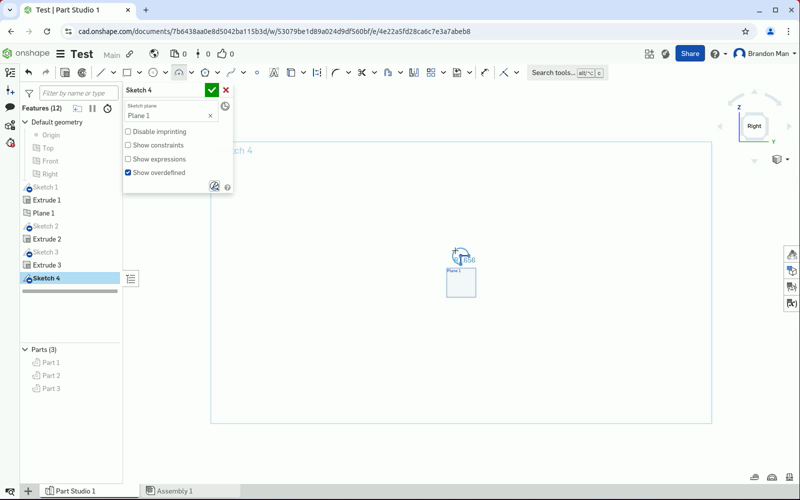
click(455, 250)
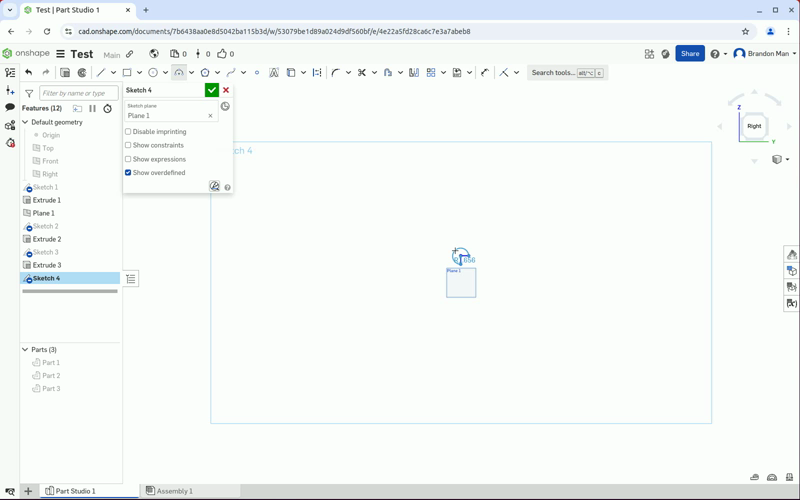
key_up(shift)
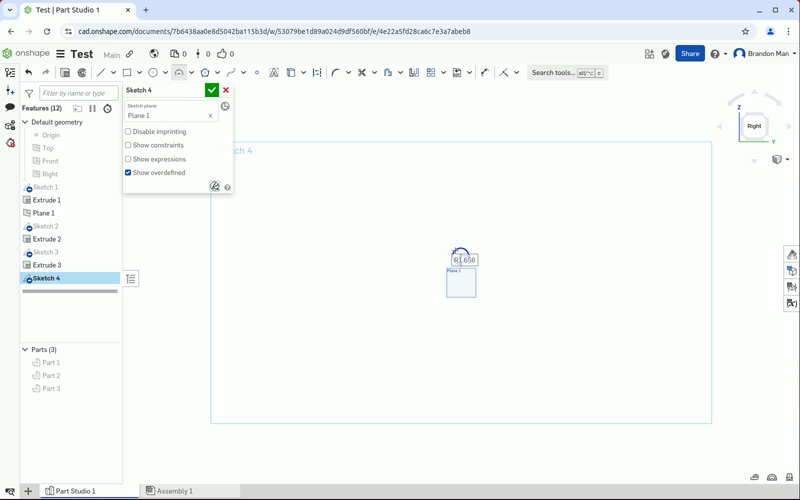
key(esc)
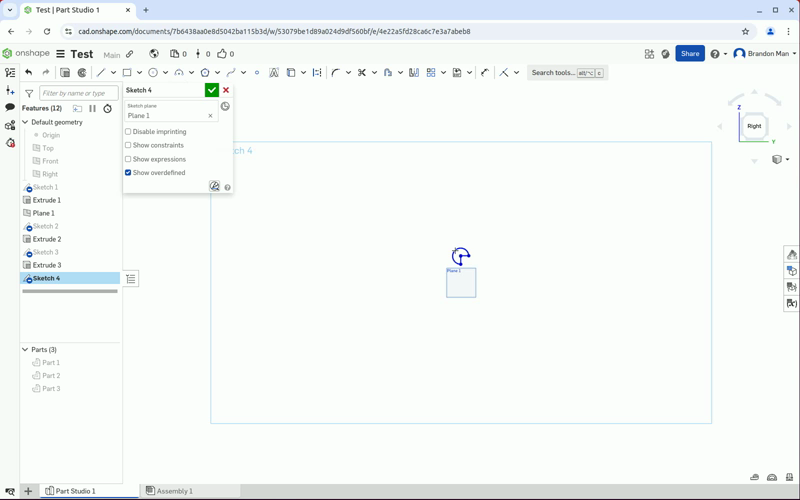
mouse_move(461, 254)
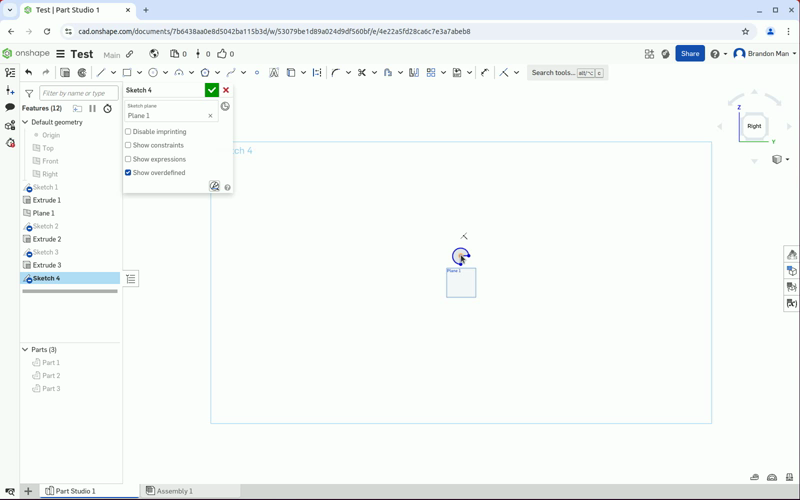
scroll(6)
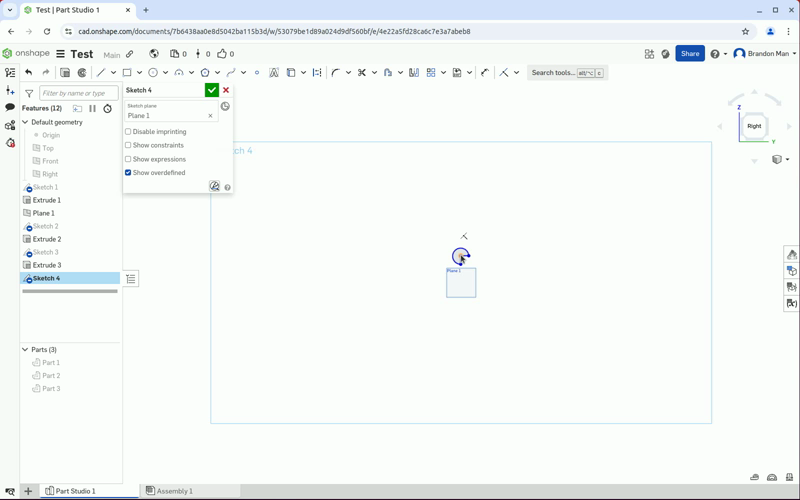
scroll(6)
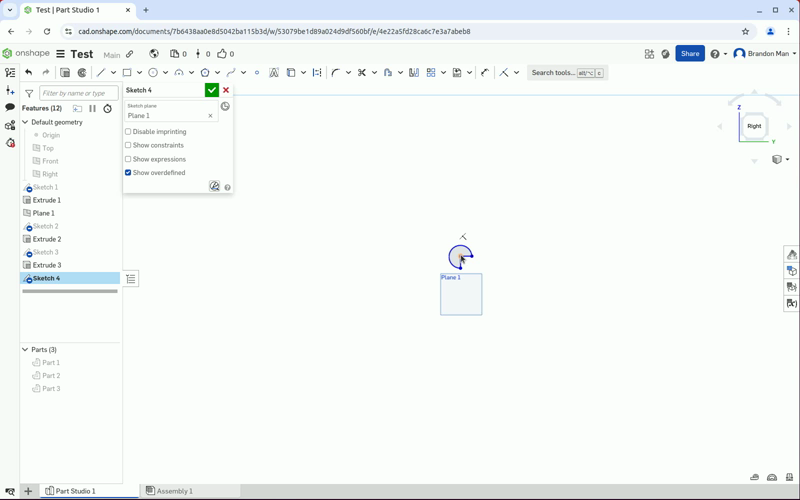
scroll(6)
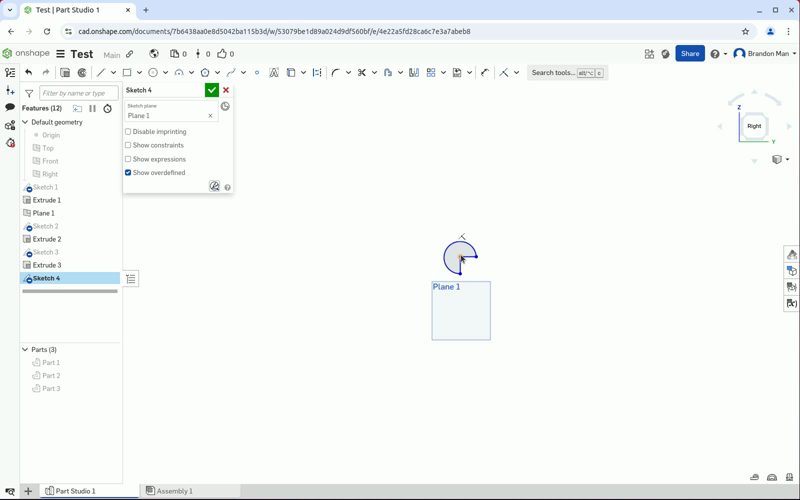
scroll(6)
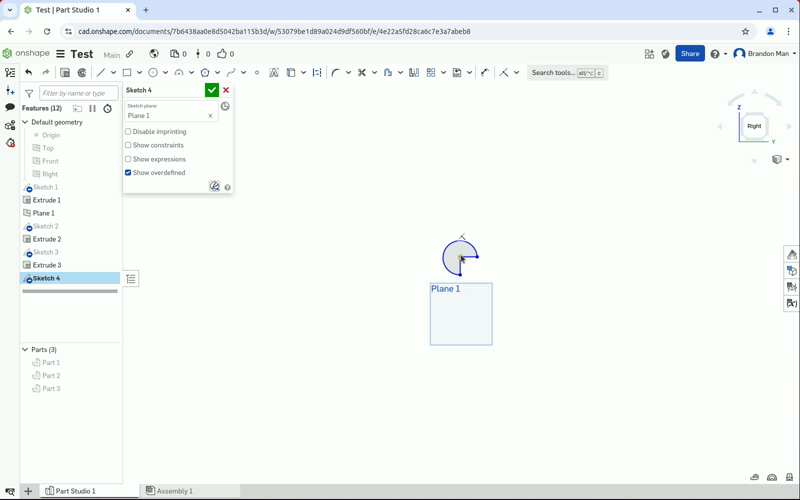
scroll(6)
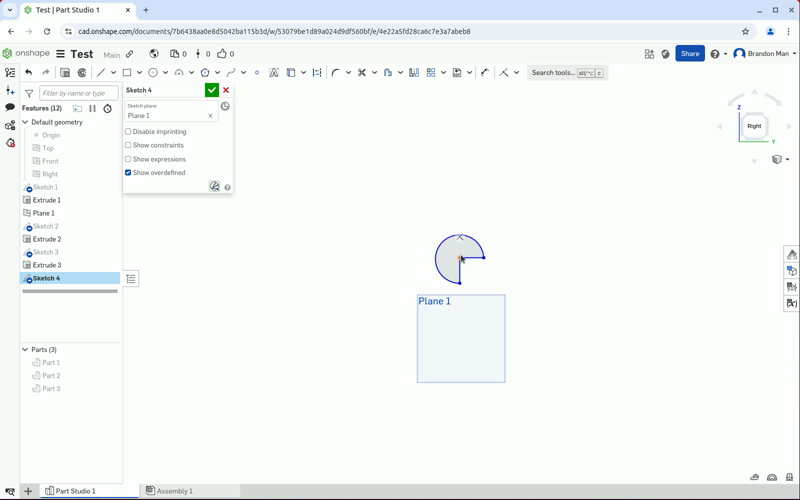
scroll(6)
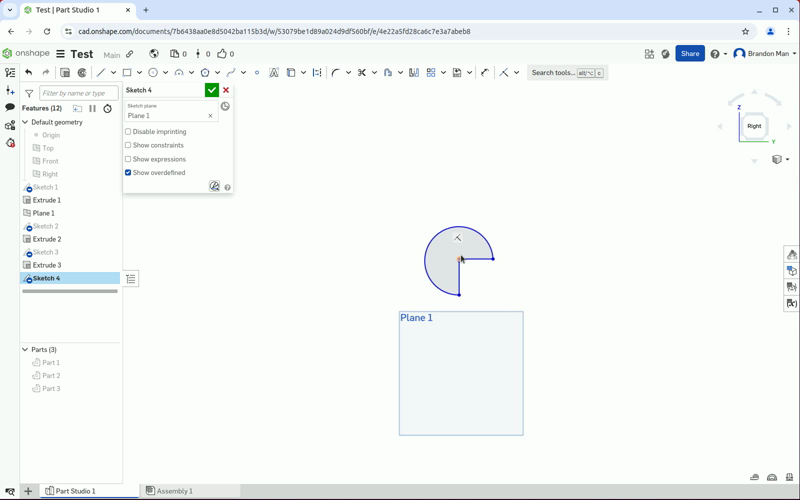
scroll(6)
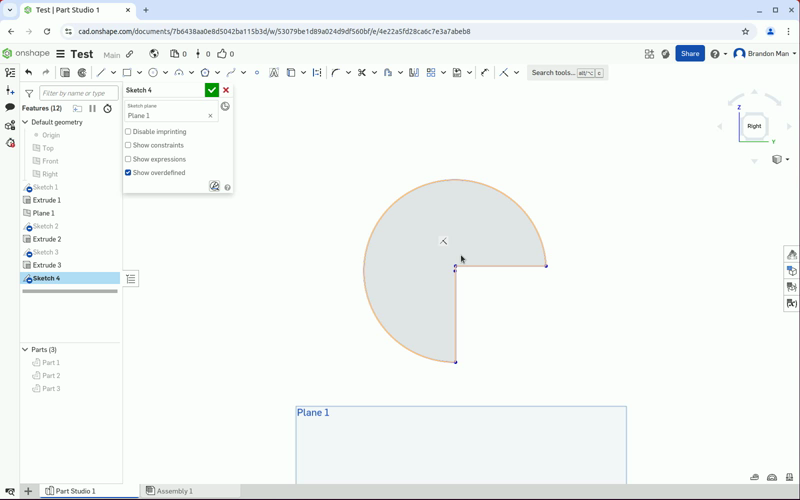
click(461, 254)
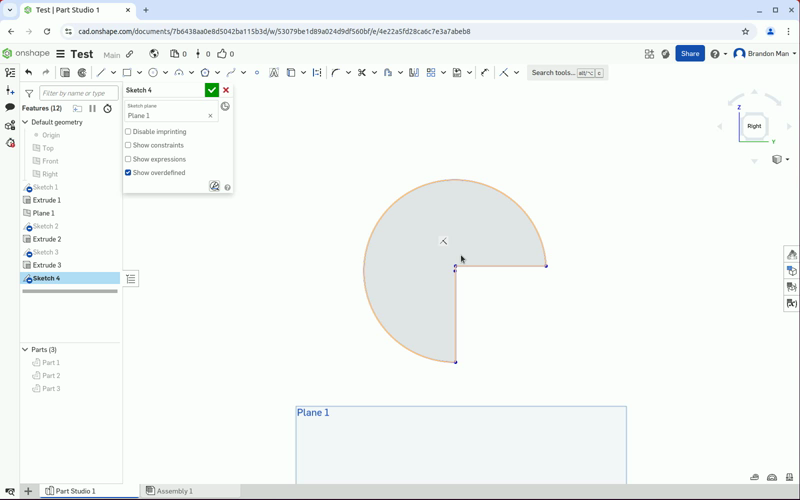
scroll(-6)
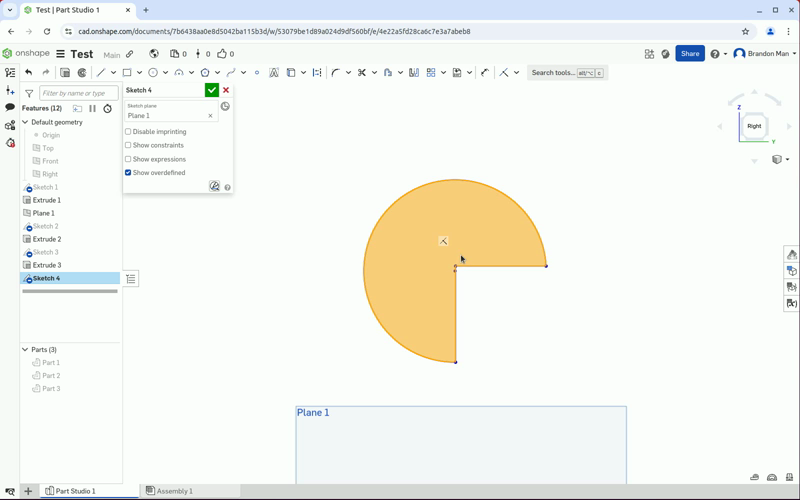
scroll(-6)
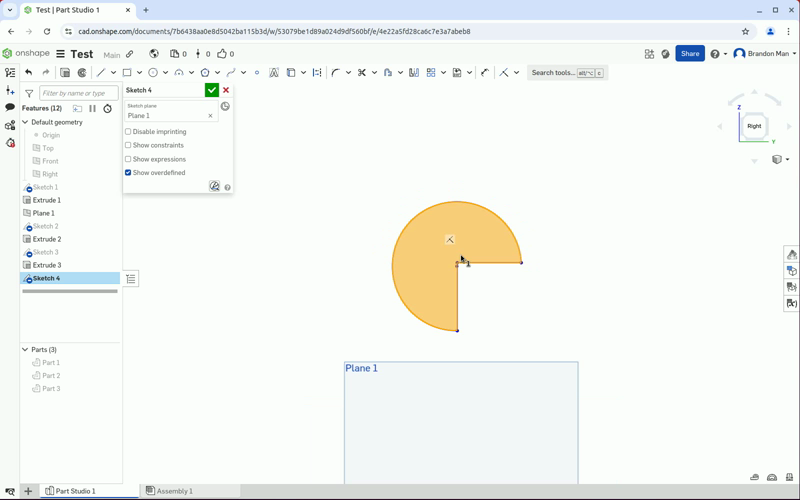
scroll(-6)
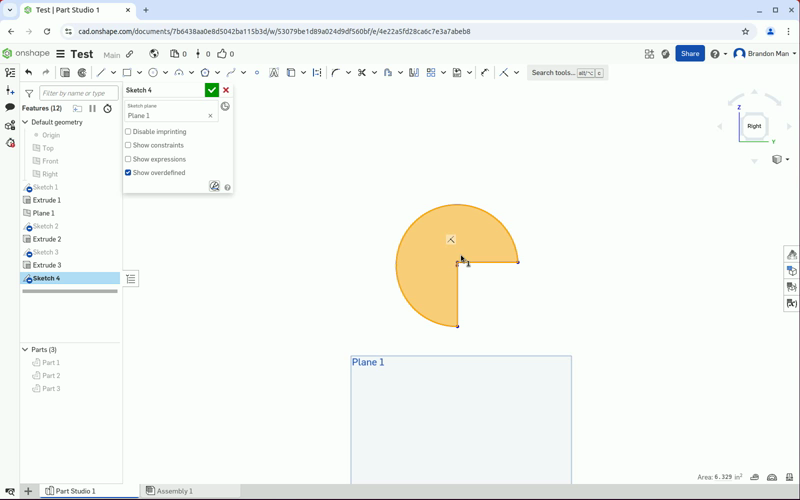
scroll(-6)
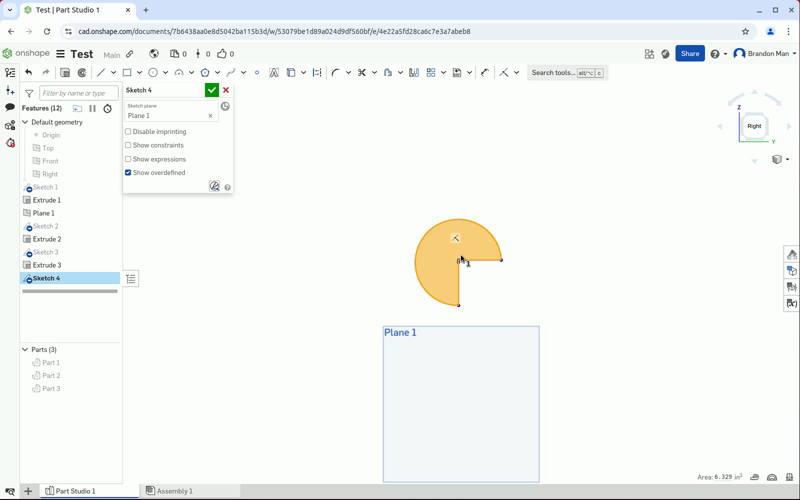
scroll(-6)
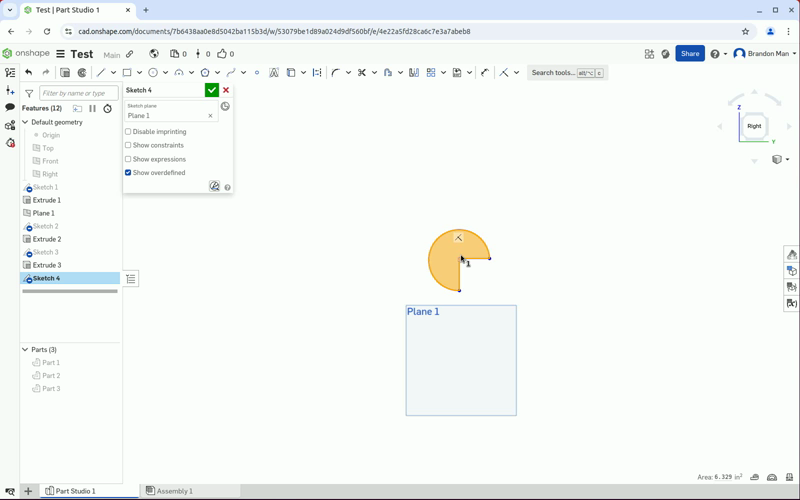
scroll(-6)
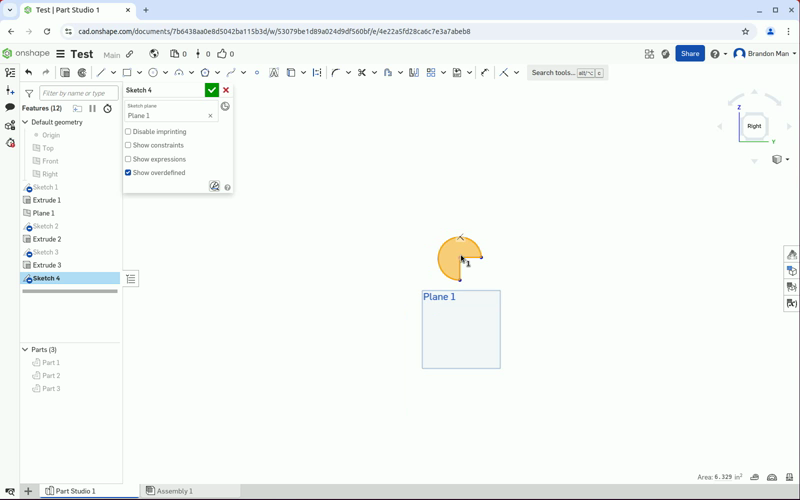
scroll(-6)
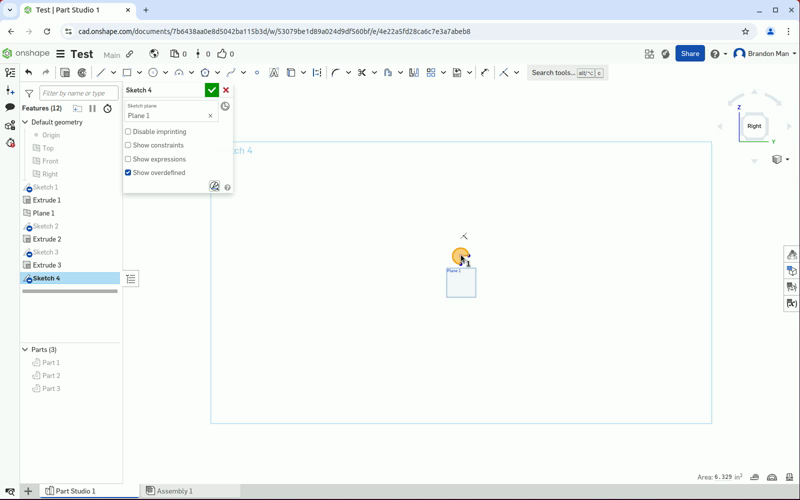
mouse_move(73, 352)
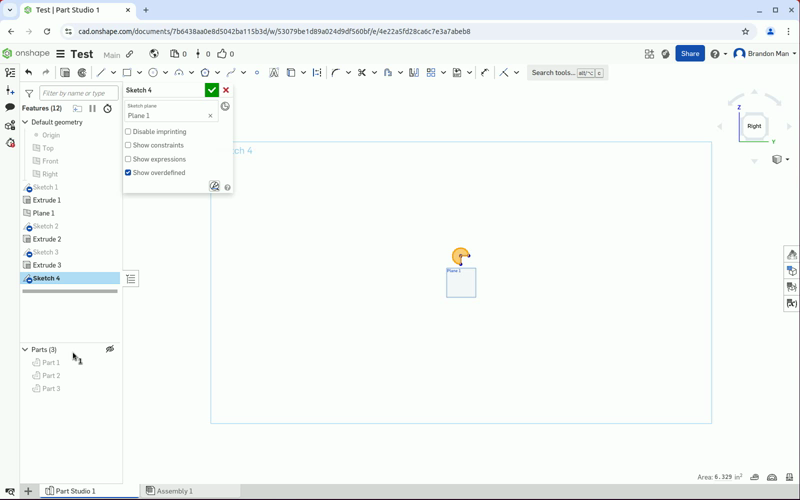
key(shift+y)
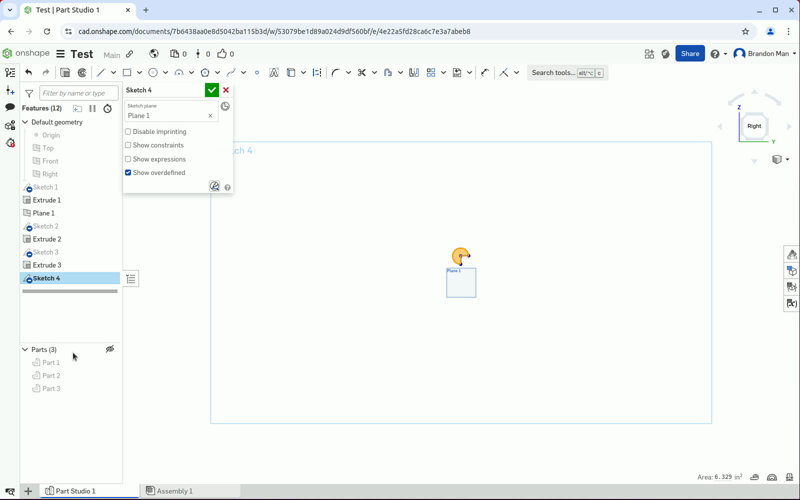
key(shift+e)
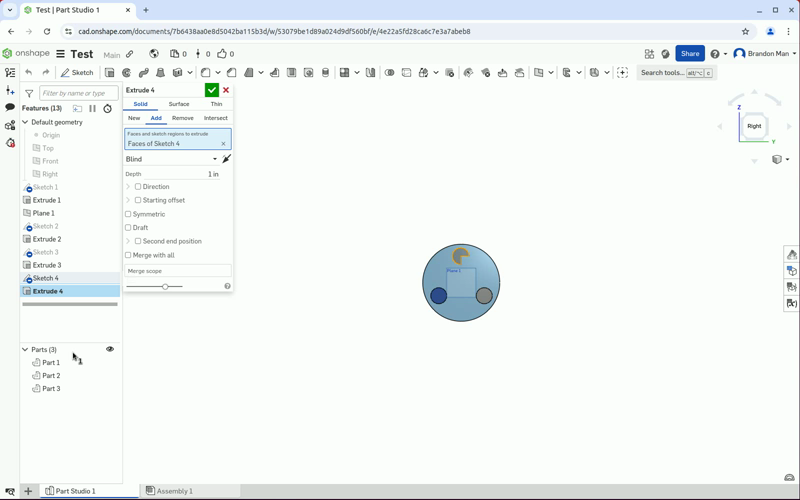
mouse_move(143, 106)
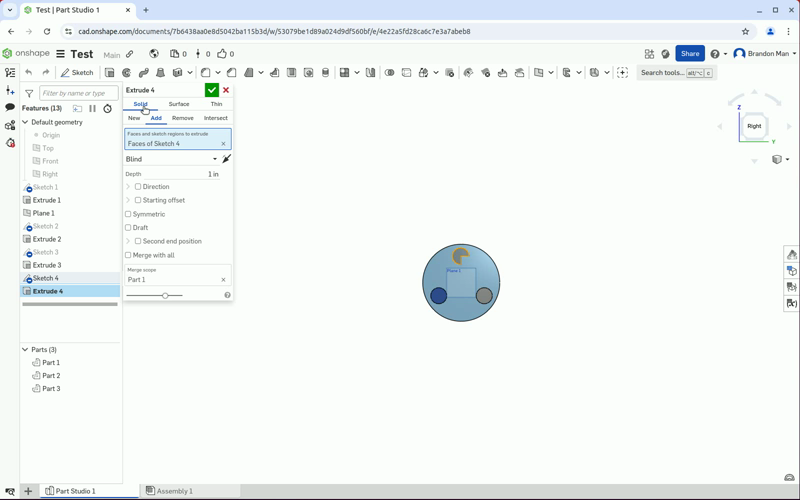
click(143, 106)
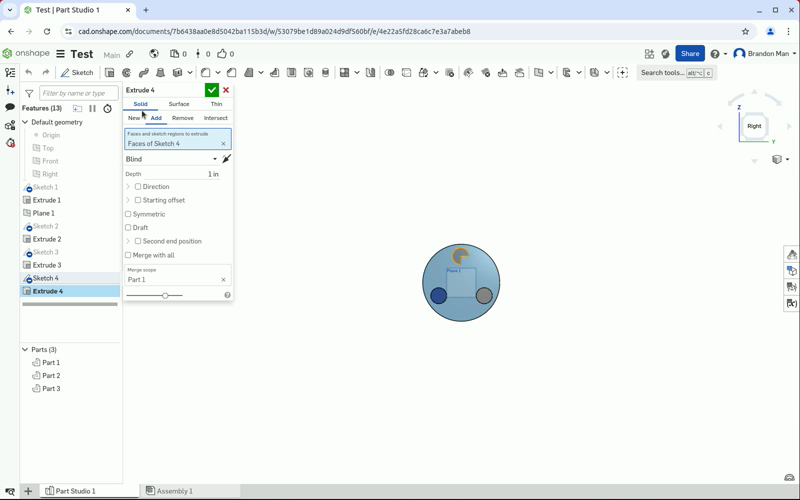
mouse_move(137, 120)
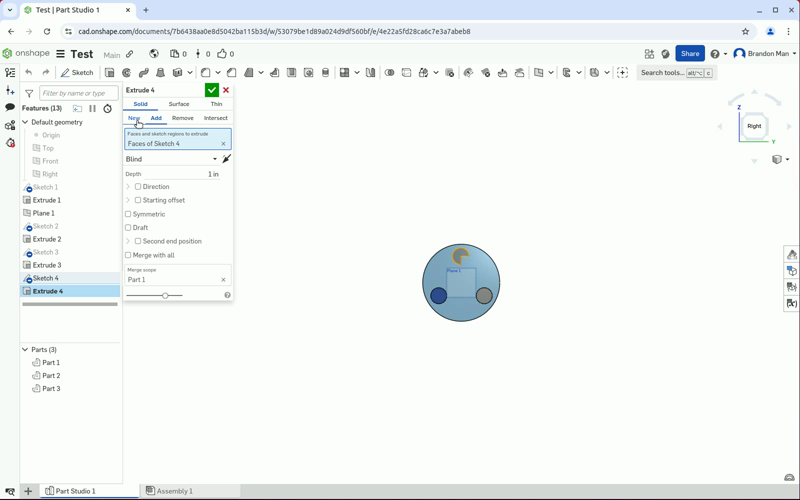
click(137, 120)
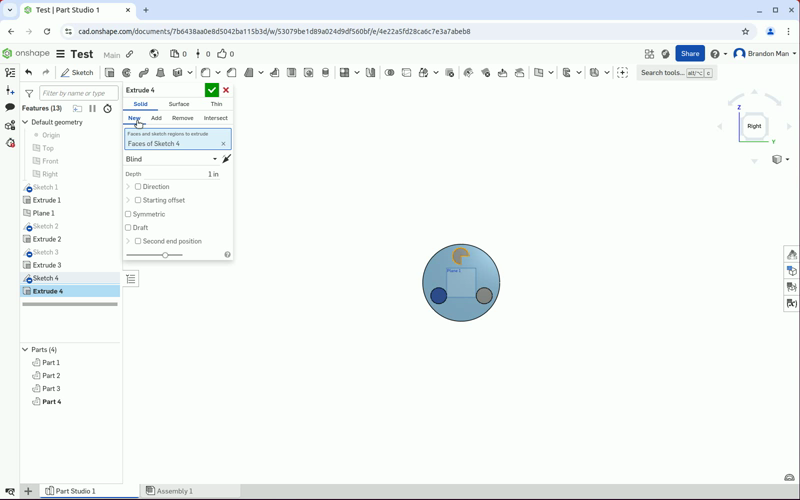
key(tab, 4)
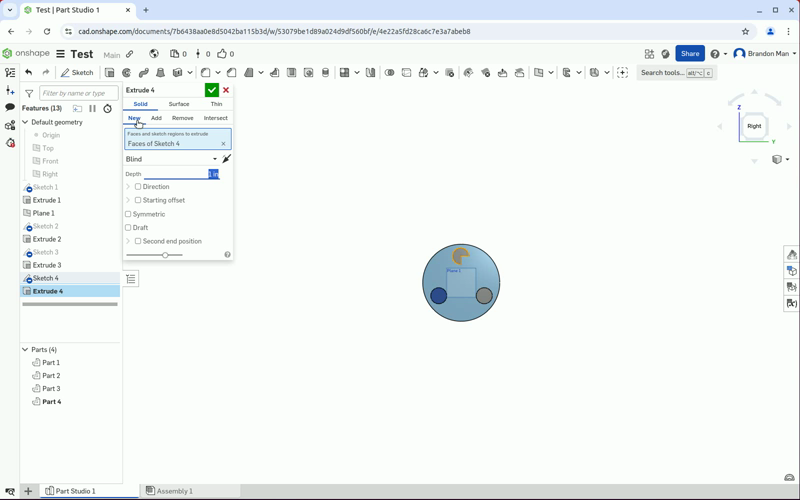
text(11.554)
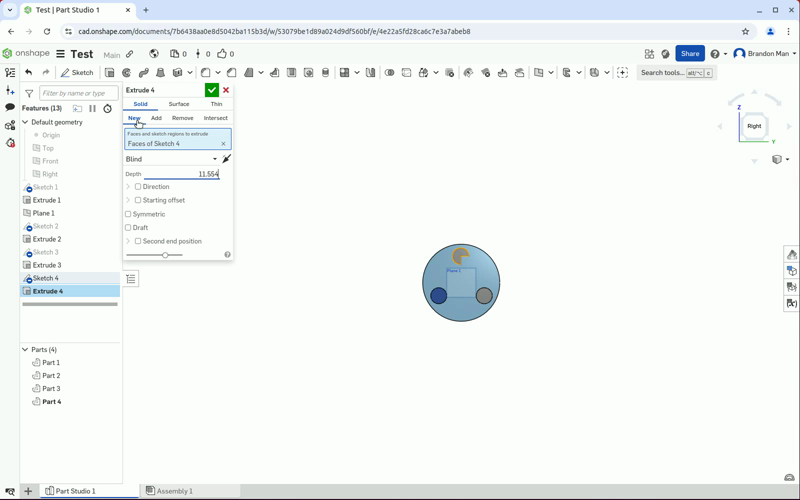
key(enter)
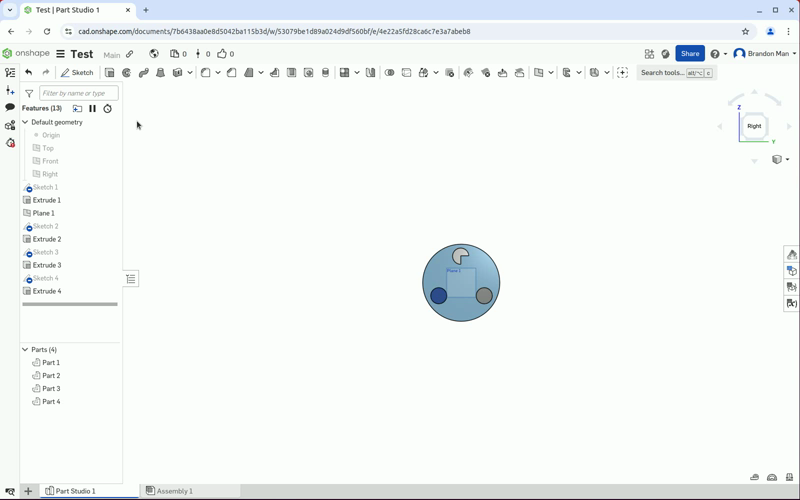
key(shift+h)
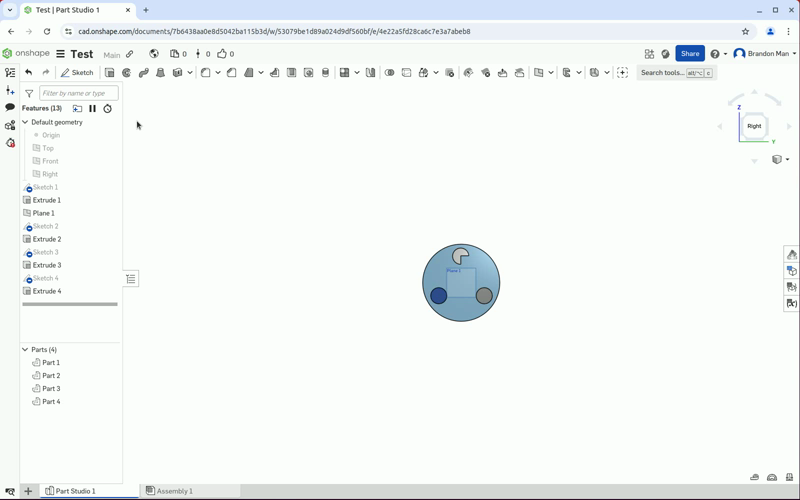
key(shift+h)
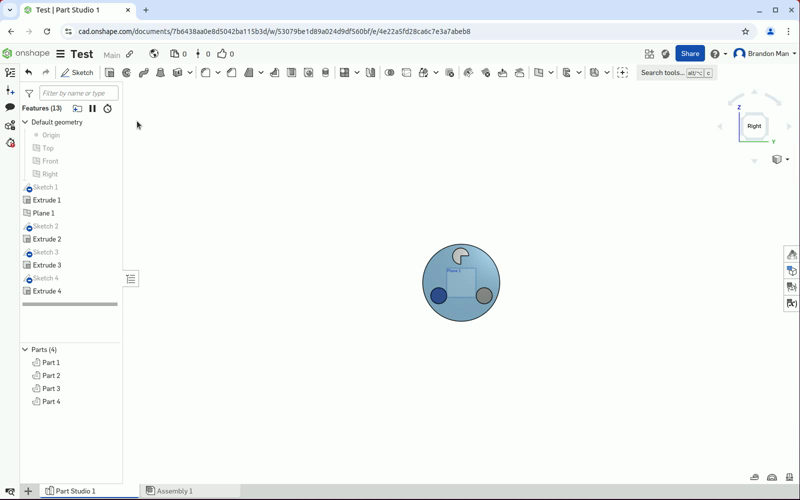
mouse_move(73, 189)
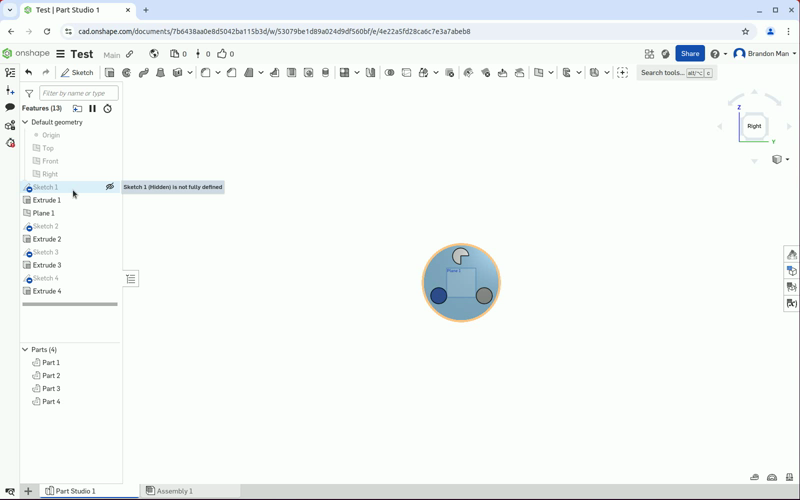
click(73, 189)
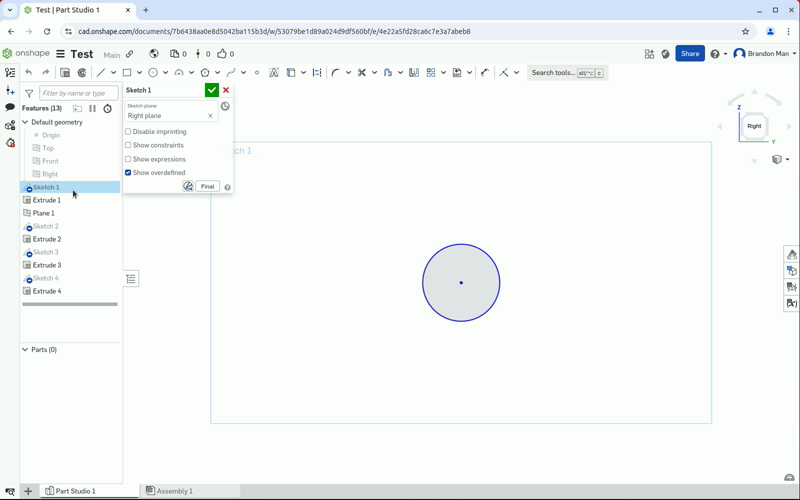
mouse_move(229, 92)
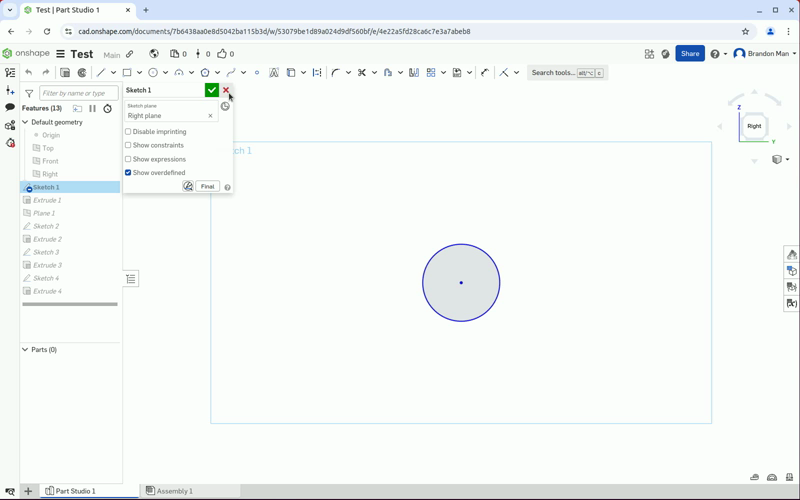
click(229, 92)
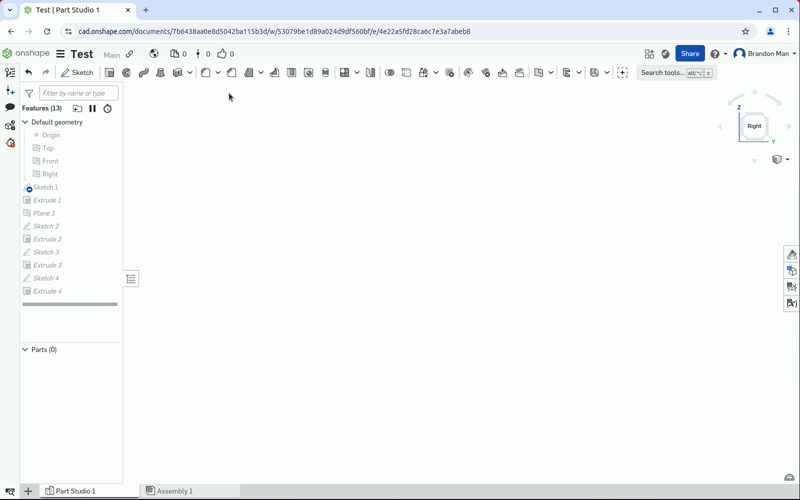
key(shift+s)
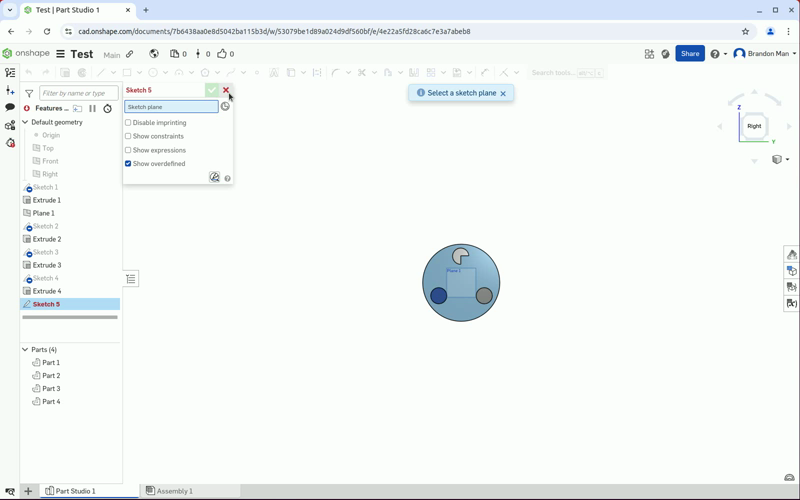
mouse_move(73, 215)
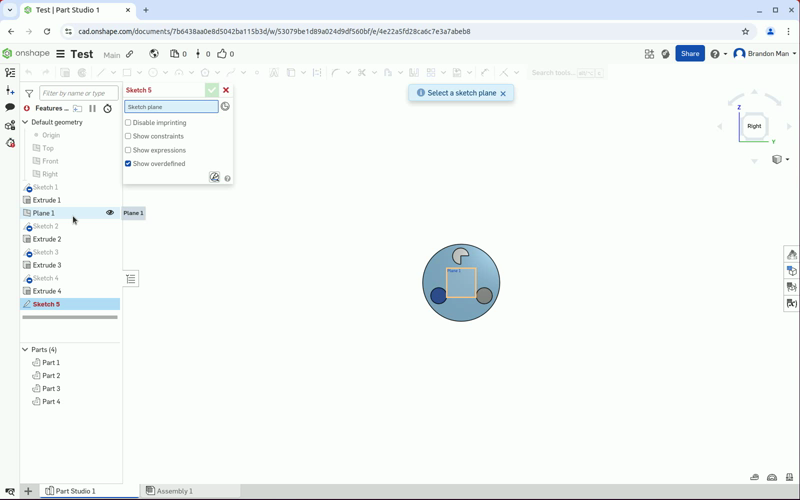
click(73, 215)
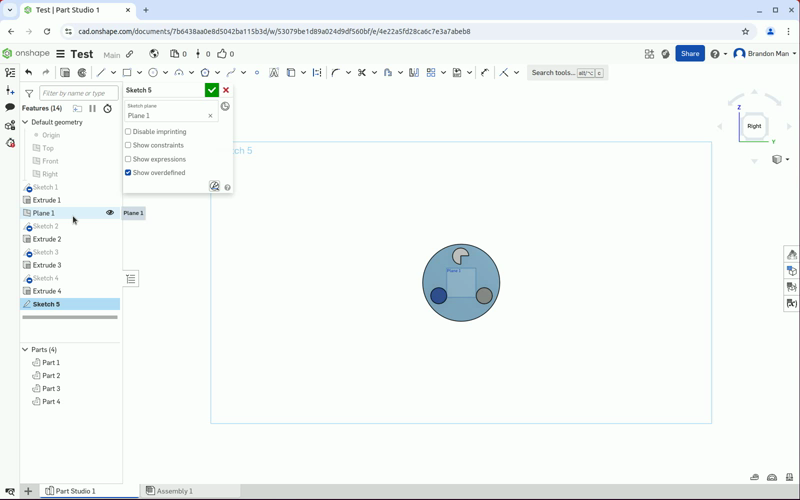
mouse_move(73, 352)
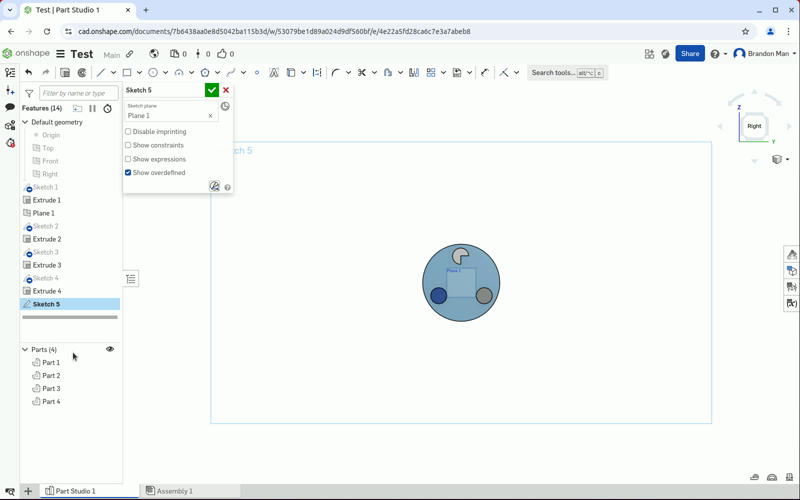
key(y)
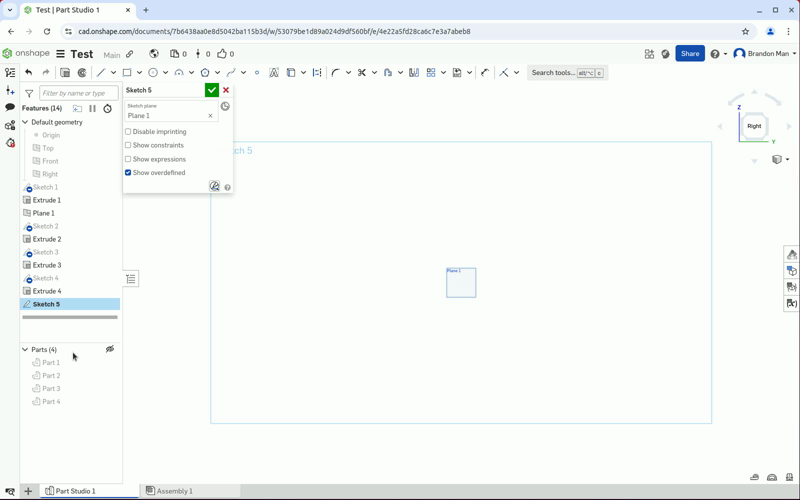
key(a)
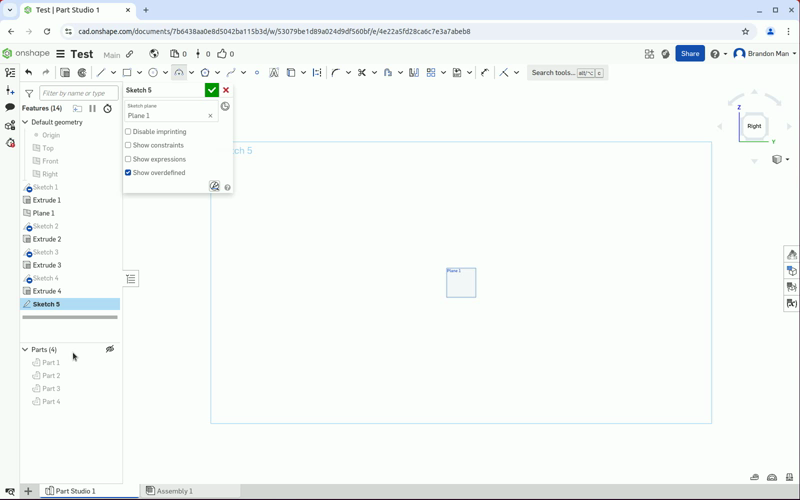
key_down(shift)
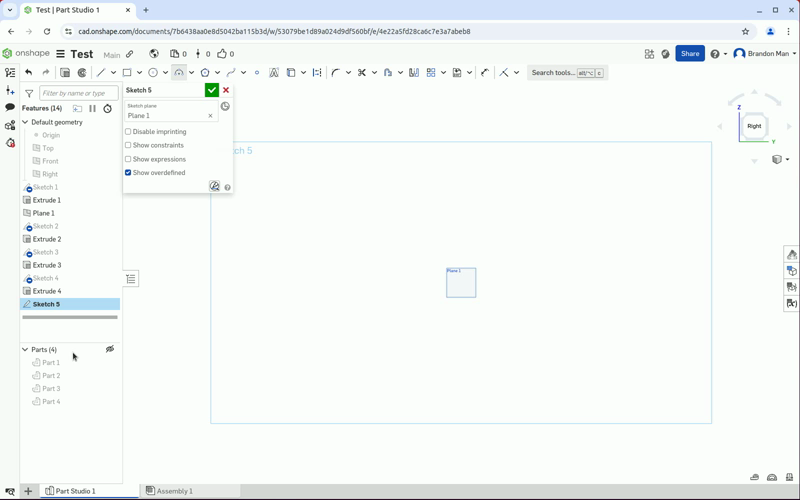
mouse_move(460, 264)
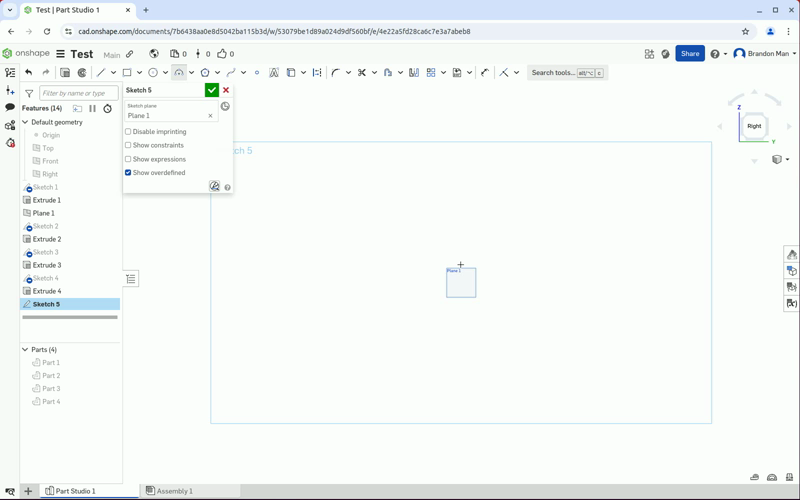
click(460, 264)
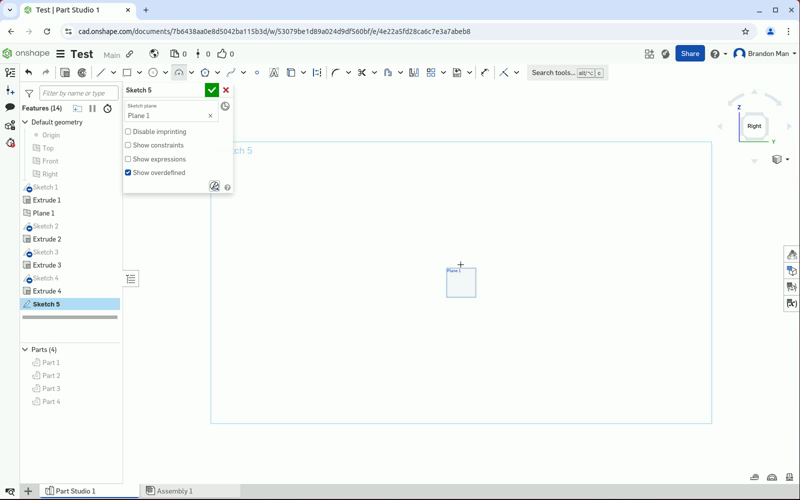
key_up(shift)
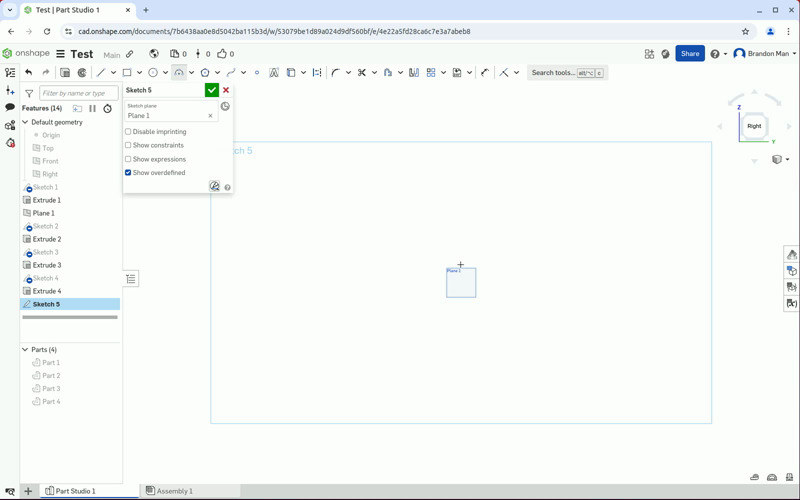
key_down(shift)
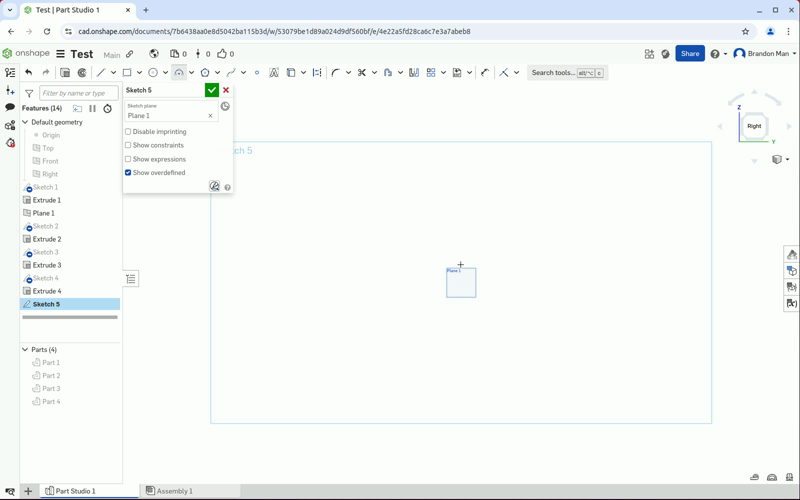
mouse_move(468, 255)
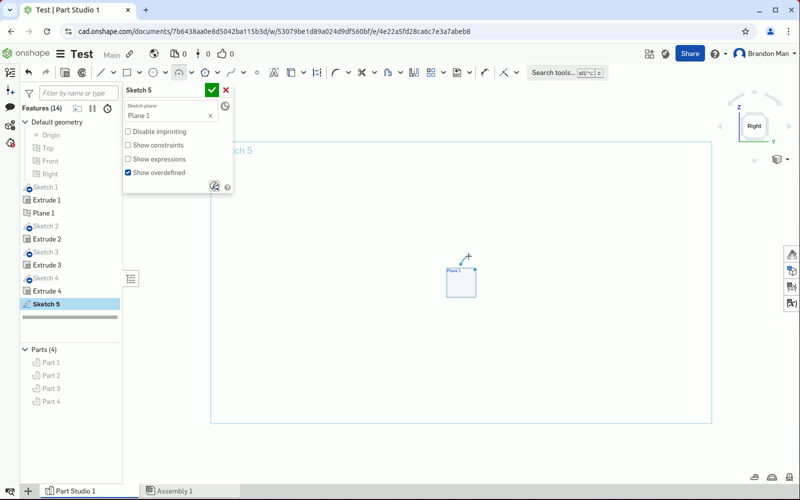
click(468, 255)
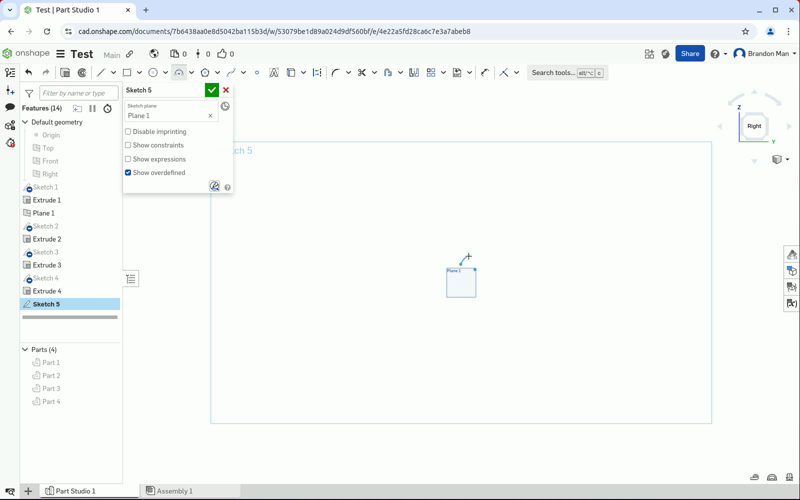
mouse_move(466, 261)
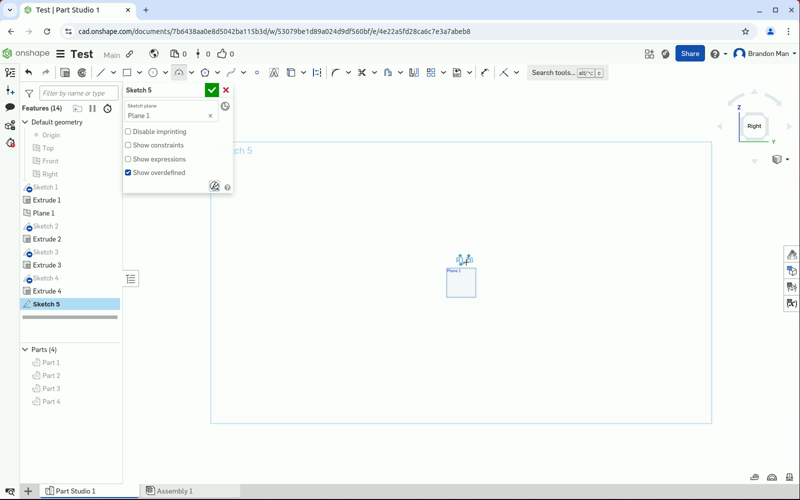
click(466, 261)
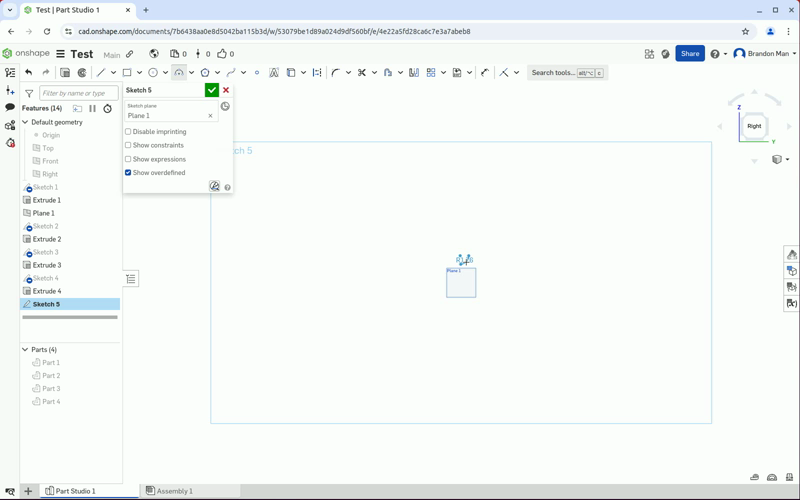
key_up(shift)
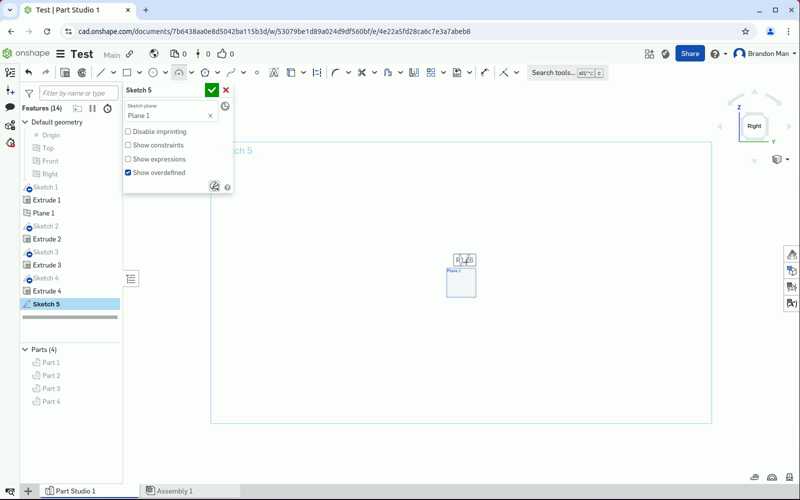
key(esc)
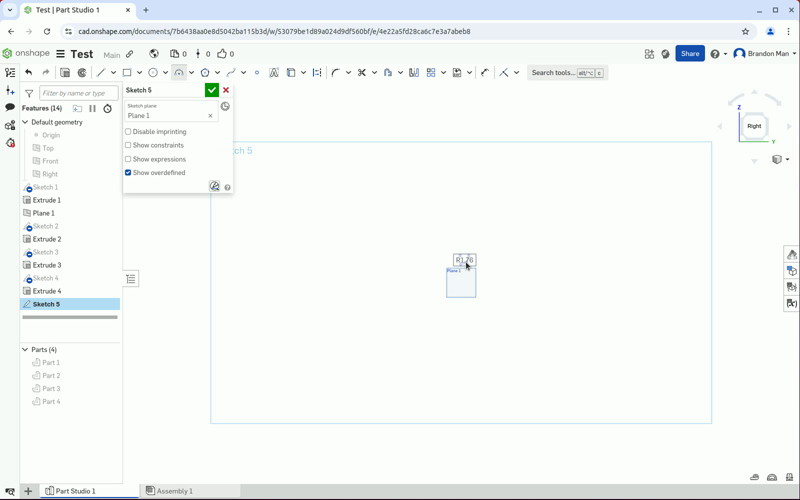
key(l)
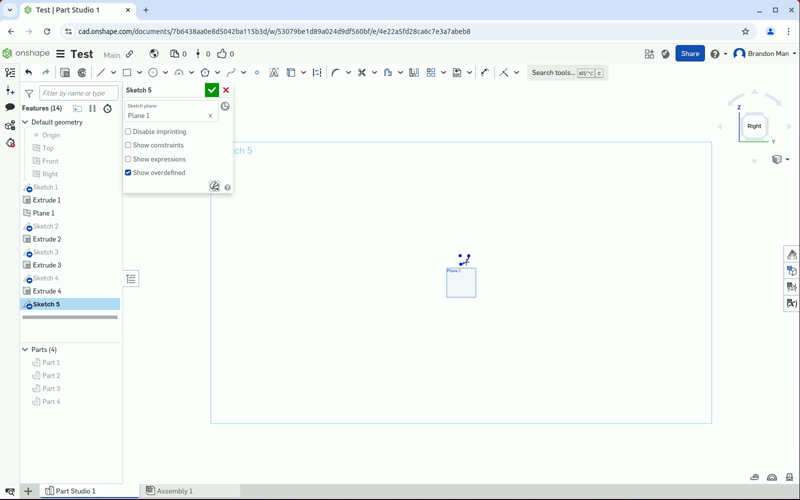
mouse_move(468, 255)
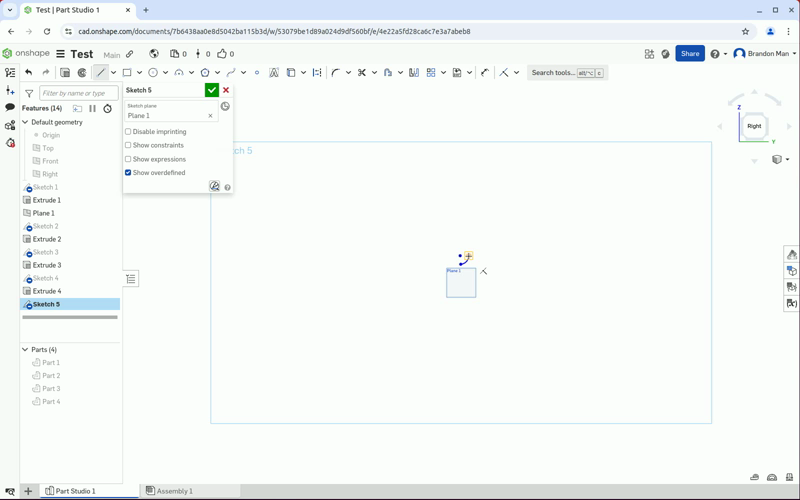
click(468, 255)
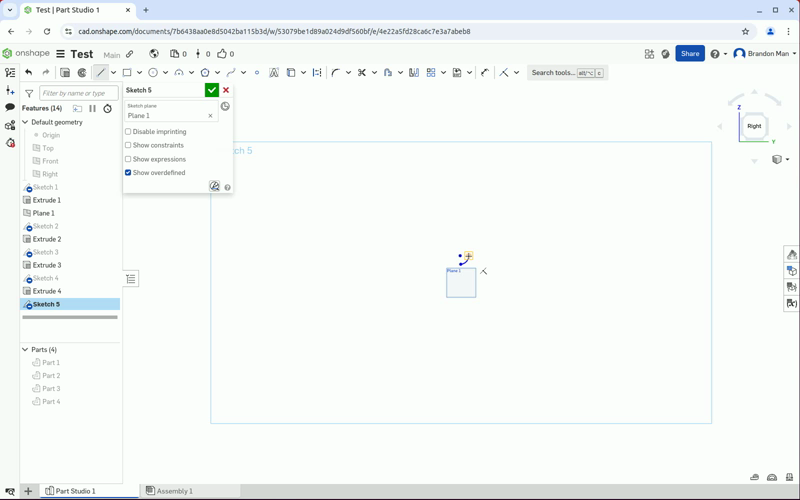
key_down(shift)
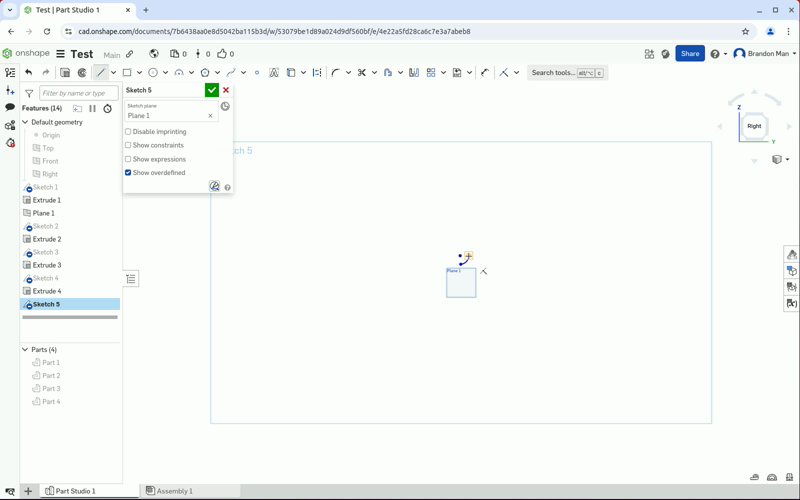
mouse_move(498, 255)
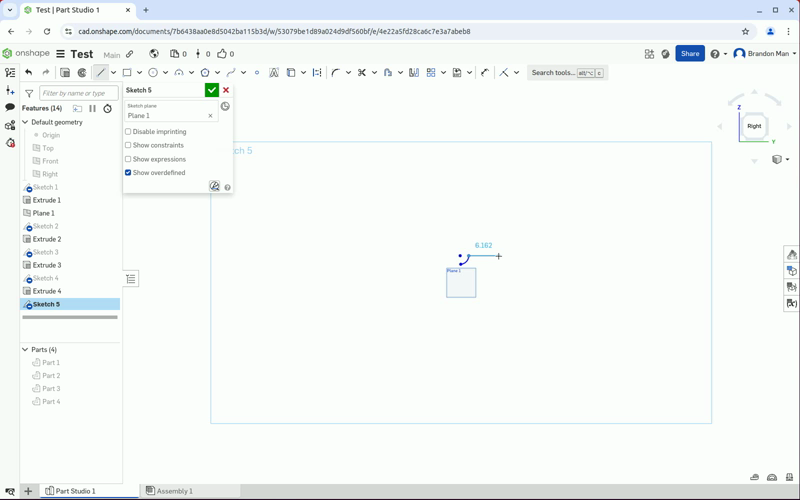
mouse_move(460, 255)
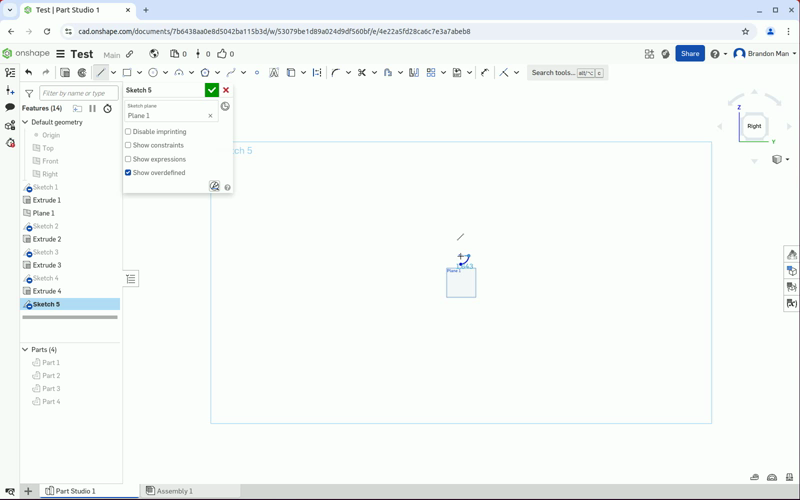
click(460, 255)
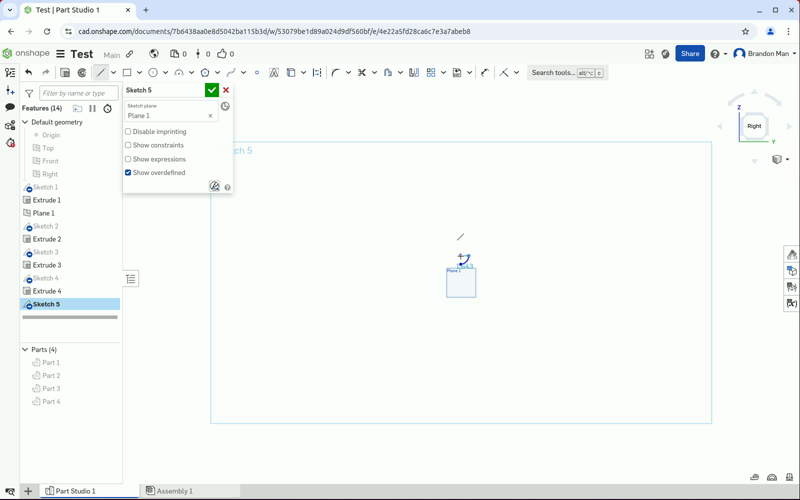
key_up(shift)
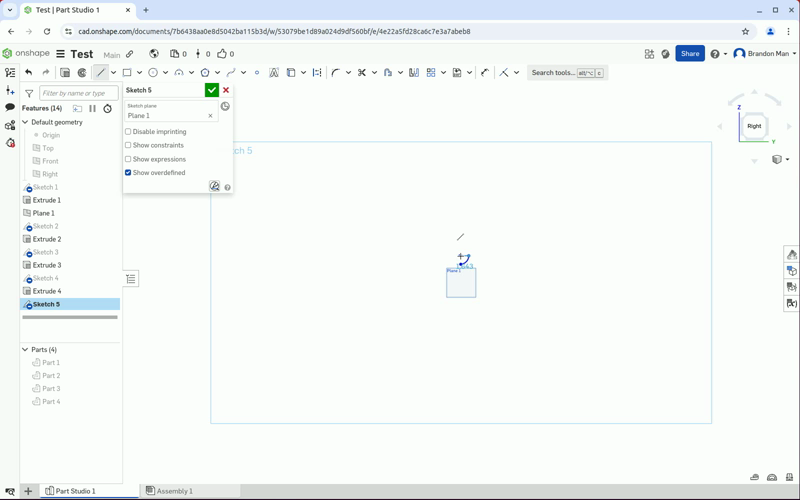
mouse_move(490, 255)
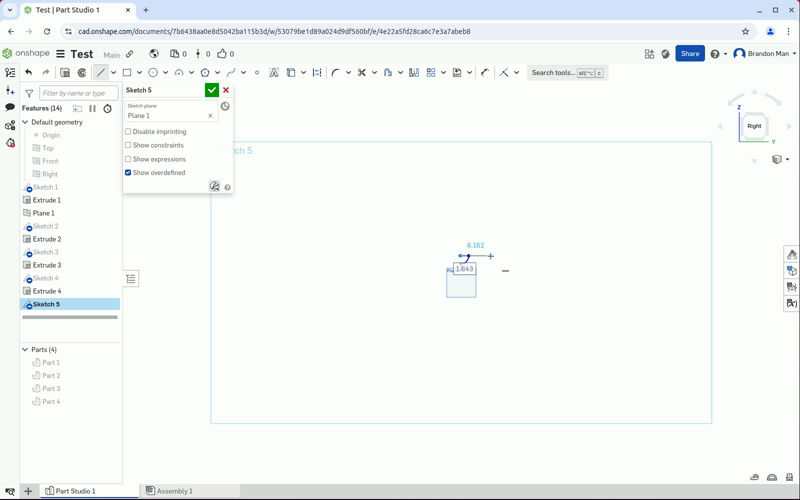
key_down(shift)
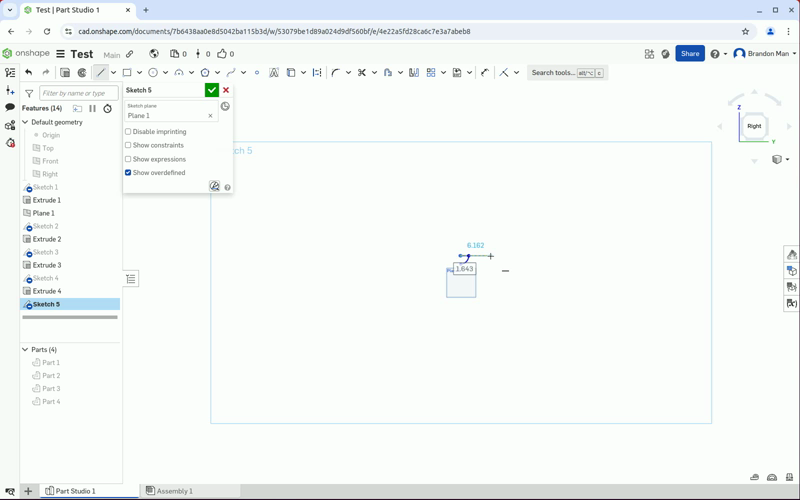
mouse_move(460, 264)
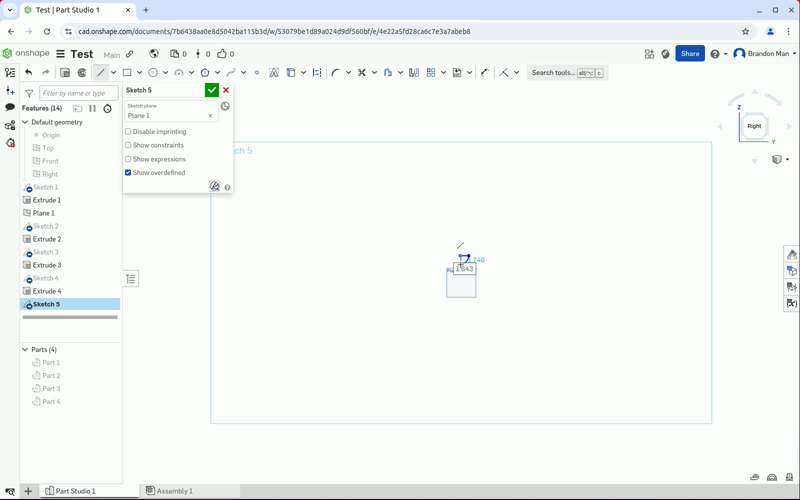
key_up(shift)
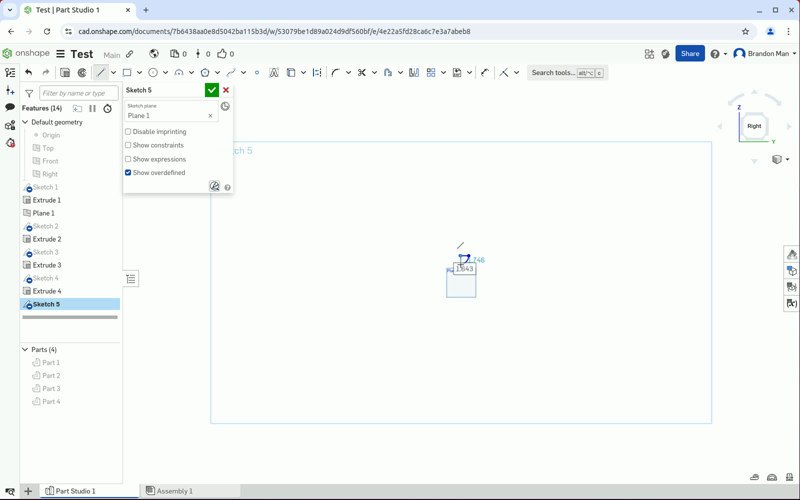
click(460, 264)
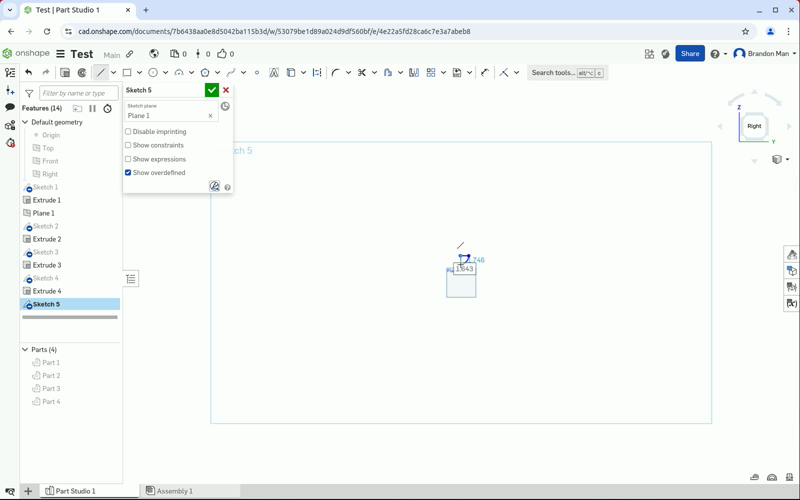
key(esc)
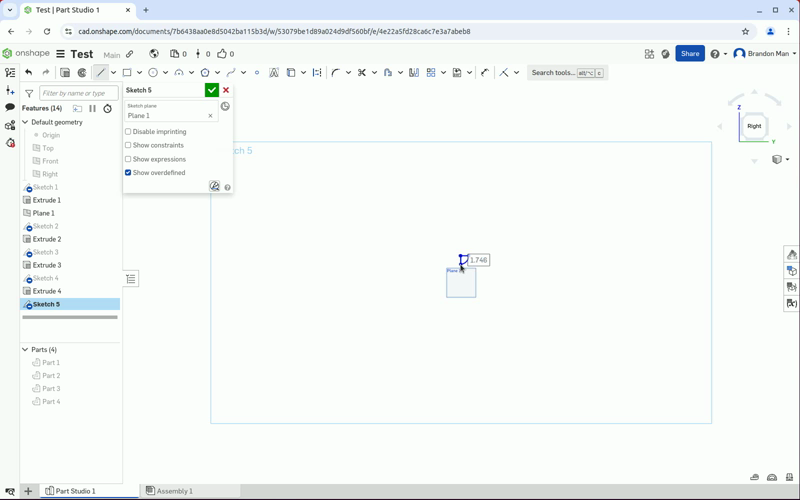
mouse_move(466, 258)
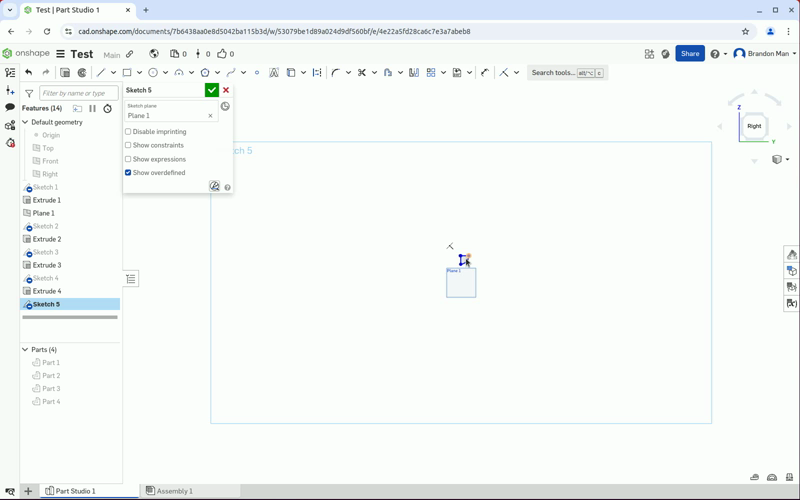
scroll(6)
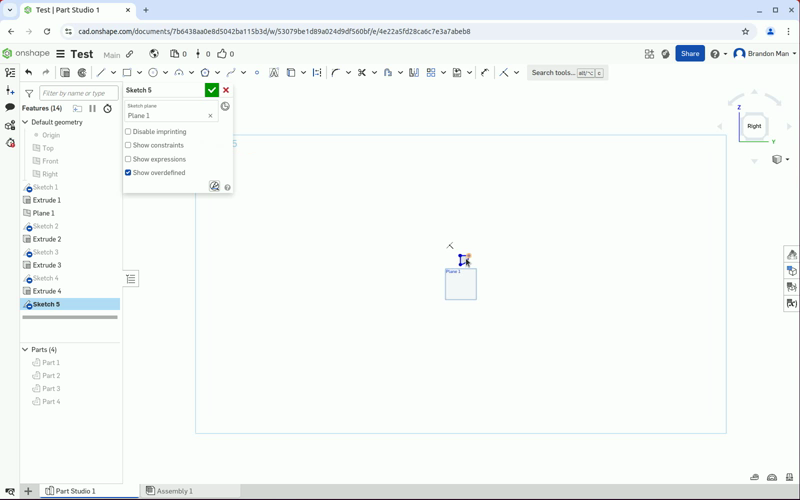
scroll(6)
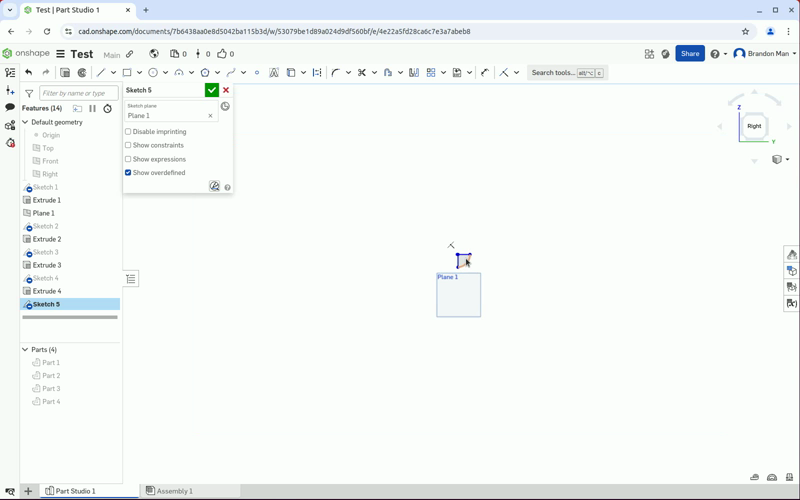
scroll(6)
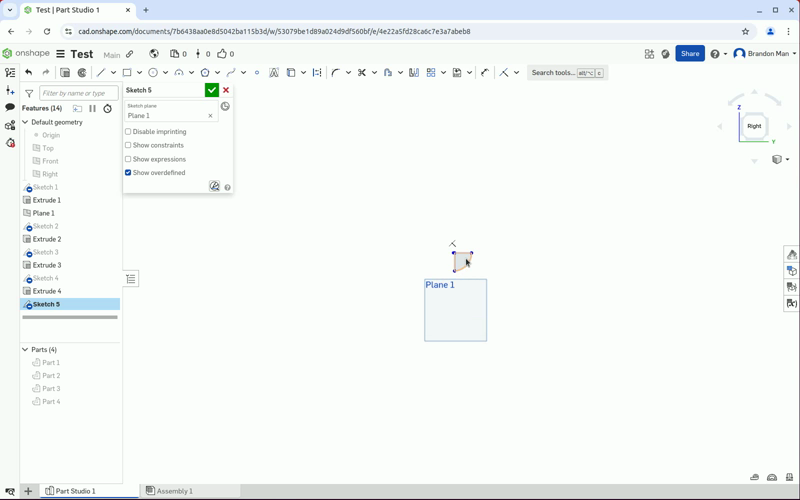
scroll(6)
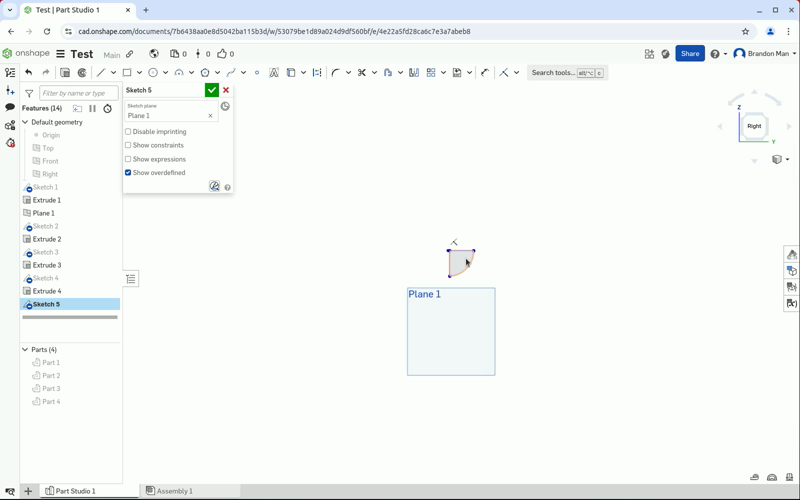
scroll(6)
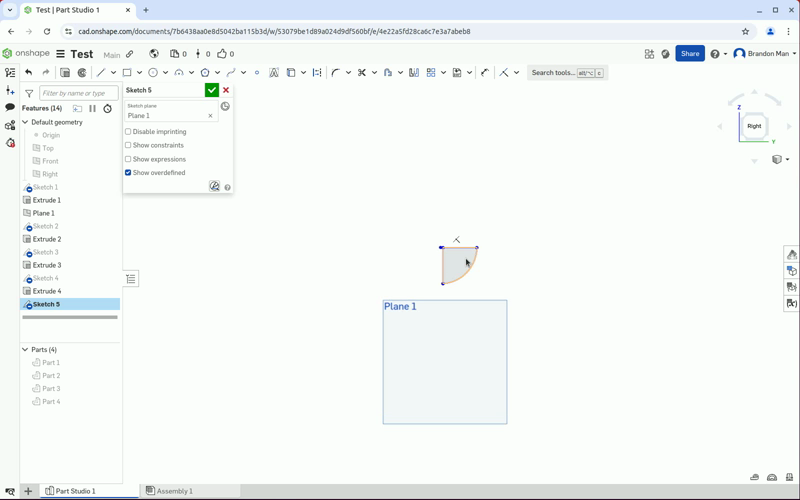
scroll(6)
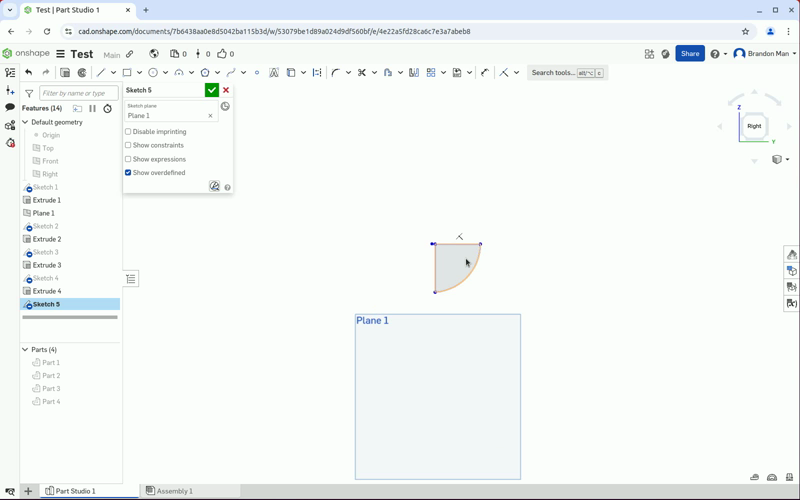
scroll(6)
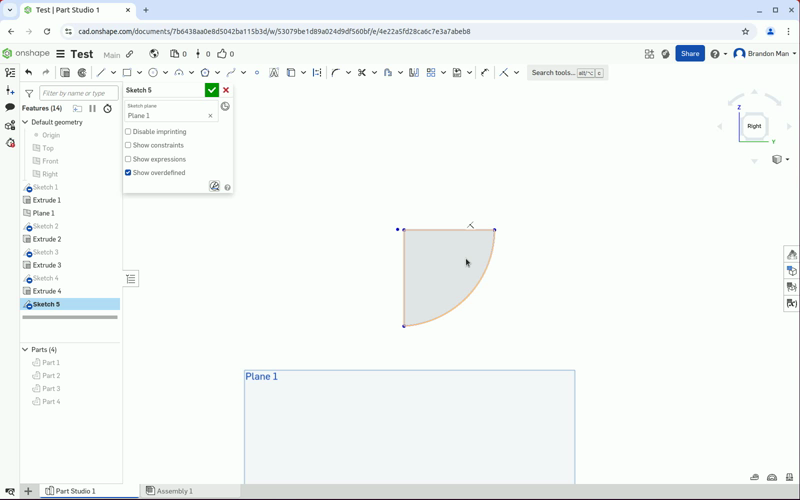
click(466, 258)
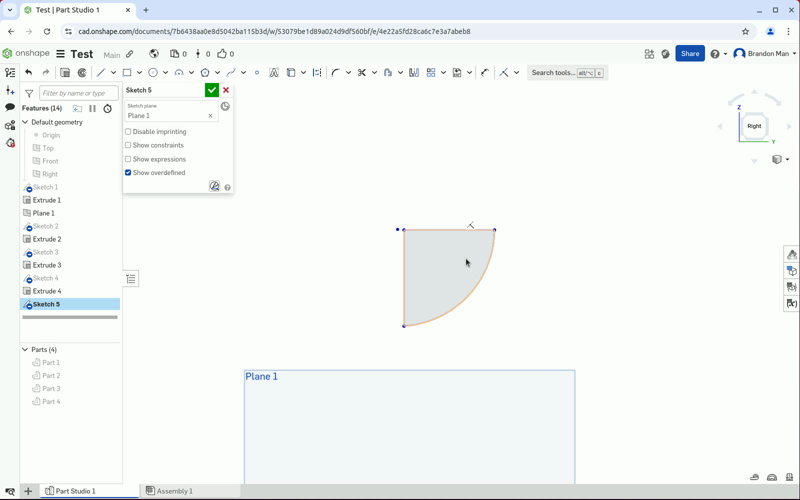
scroll(-6)
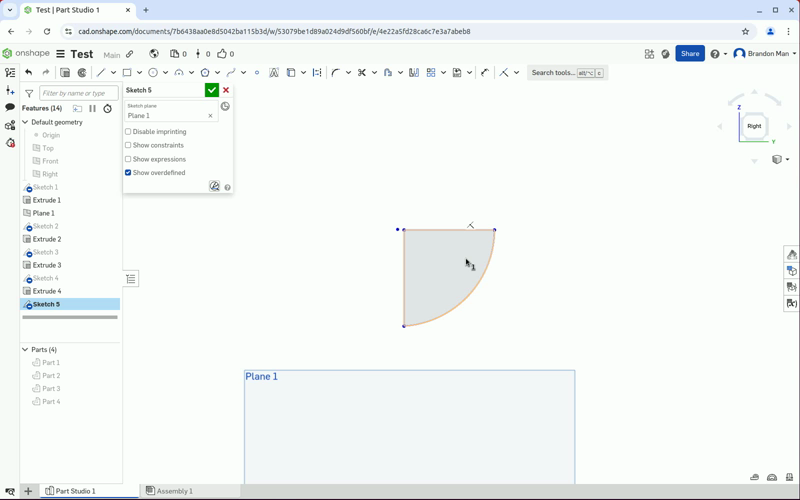
scroll(-6)
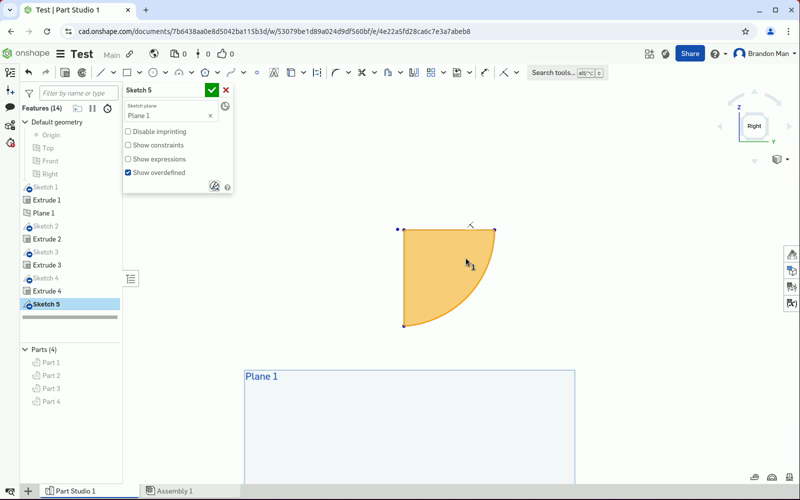
scroll(-6)
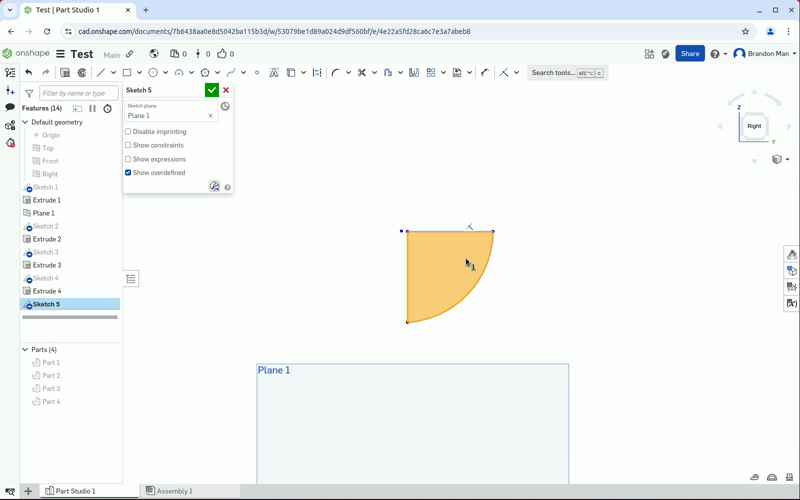
scroll(-6)
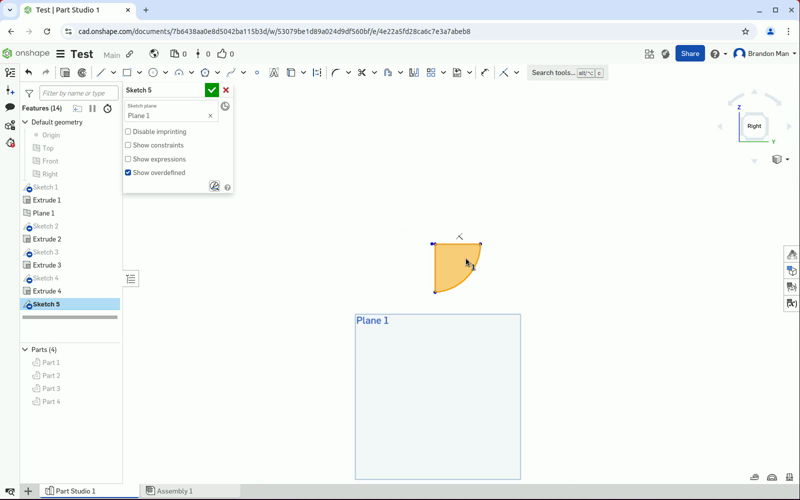
scroll(-6)
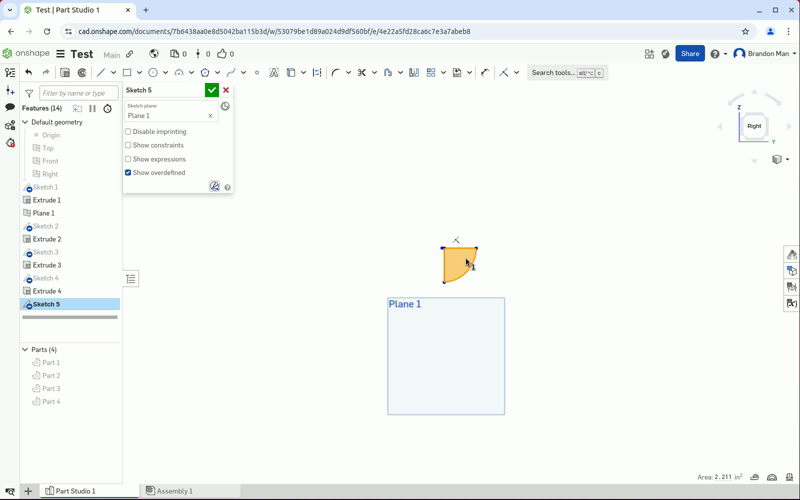
scroll(-6)
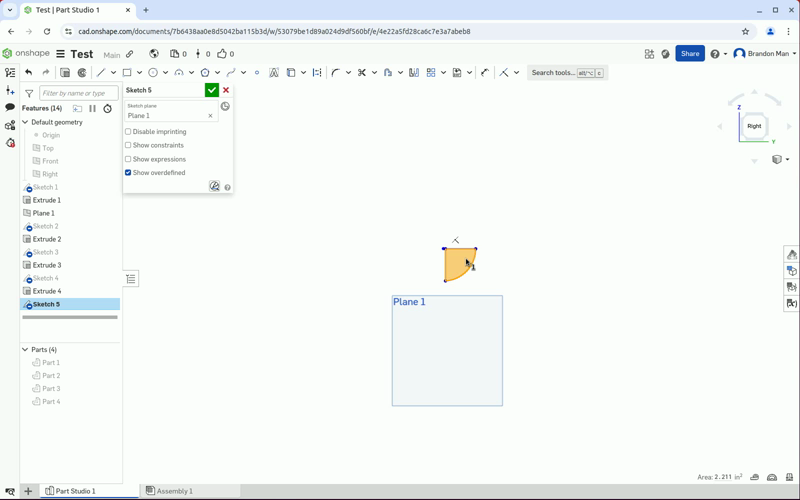
scroll(-6)
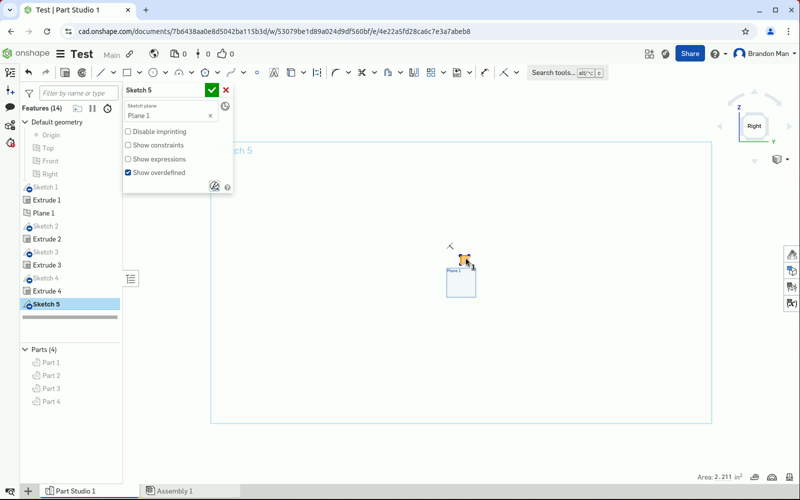
mouse_move(73, 352)
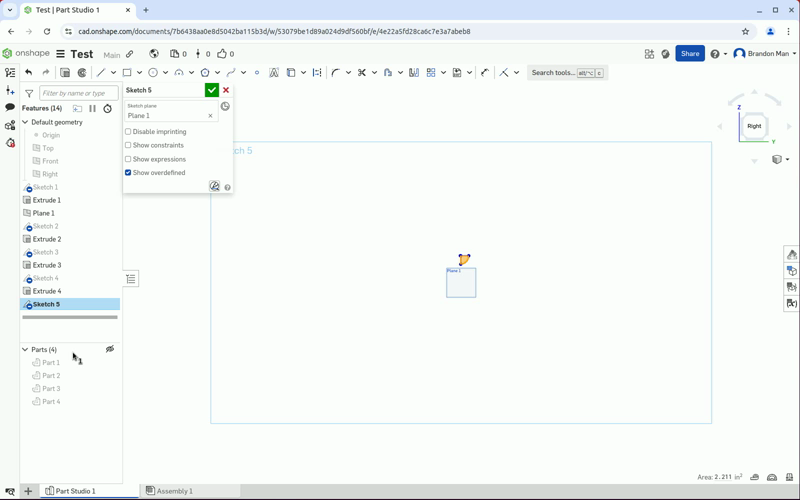
key(shift+y)
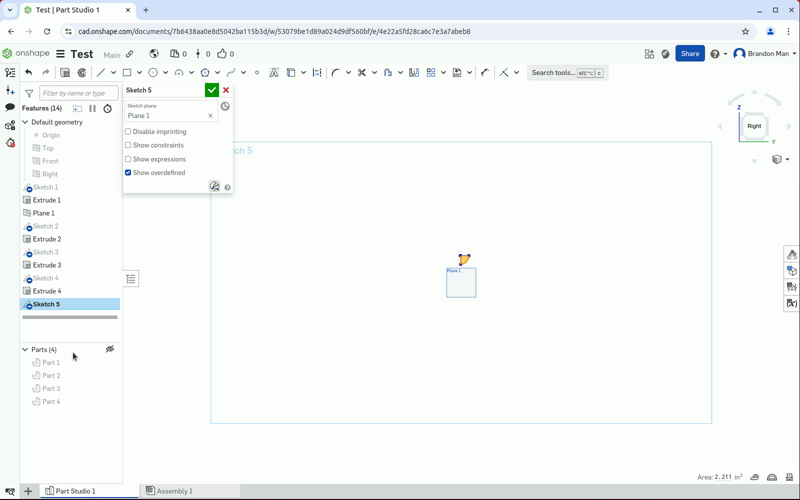
key(shift+e)
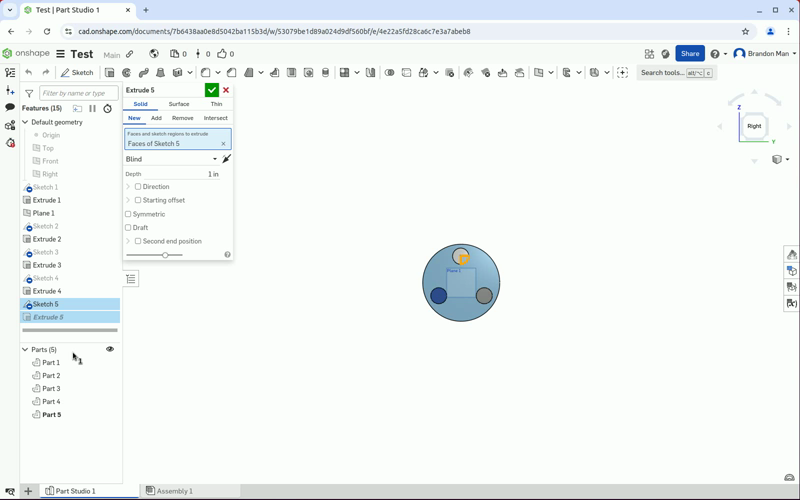
mouse_move(143, 106)
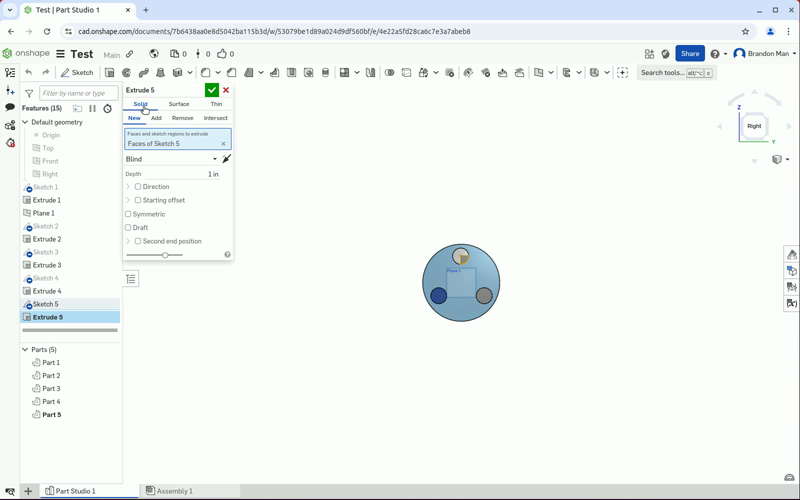
click(143, 106)
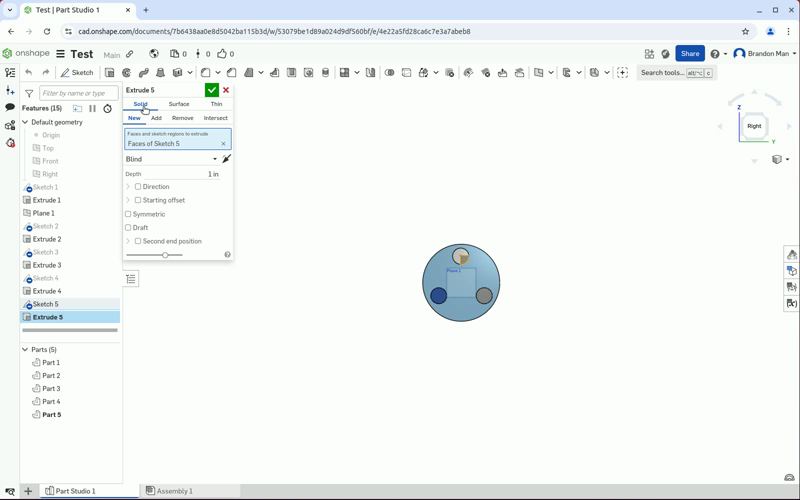
mouse_move(137, 120)
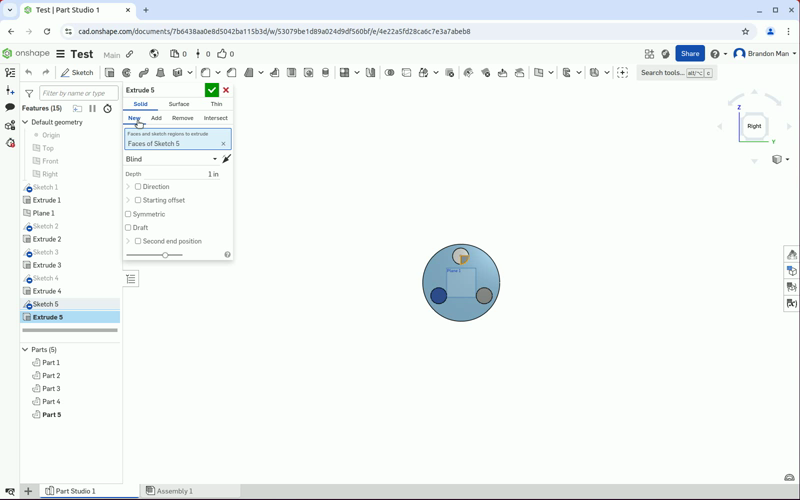
click(137, 120)
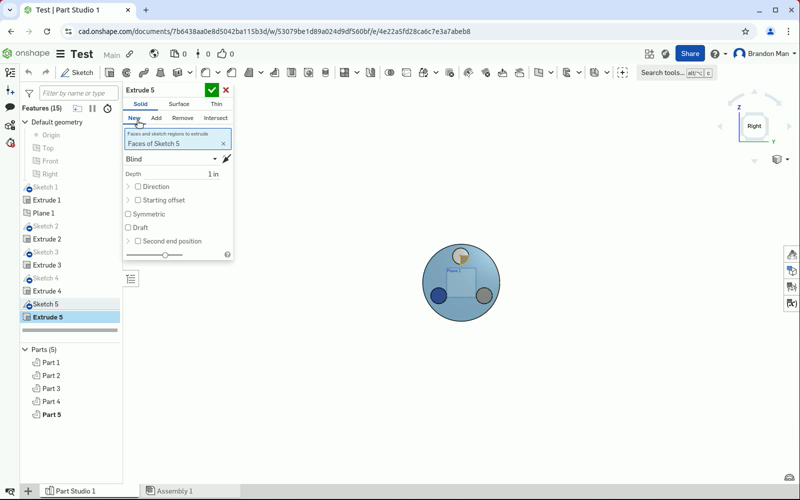
key(tab, 4)
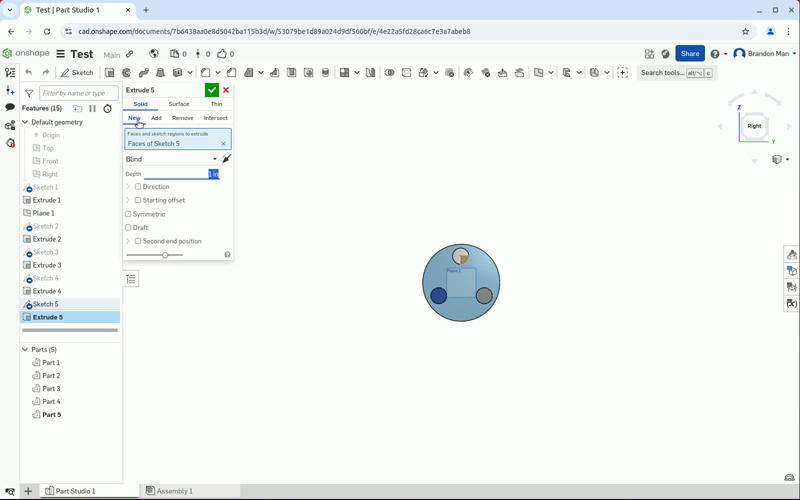
text(11.554)
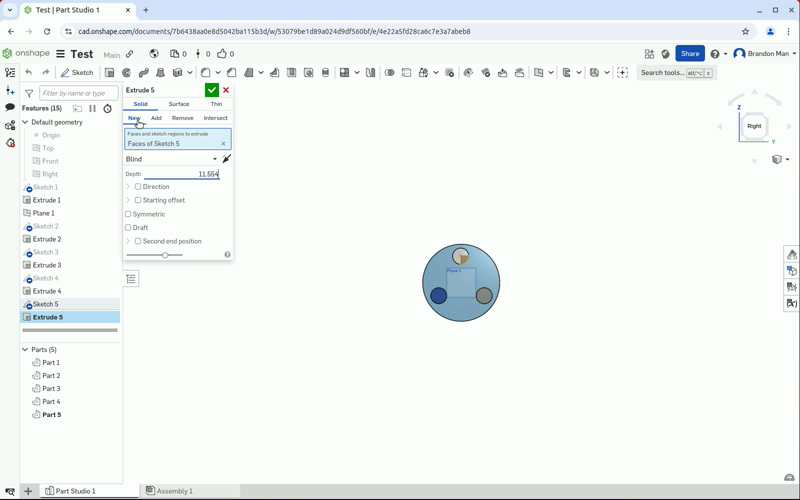
key(enter)
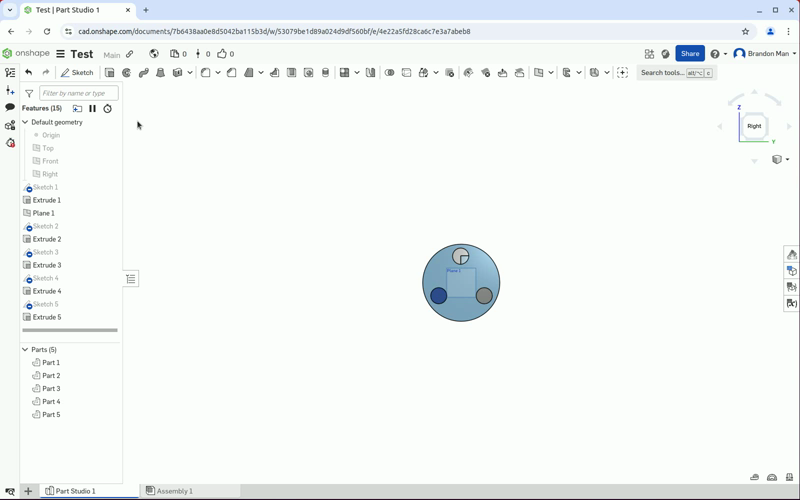
key(shift+h)
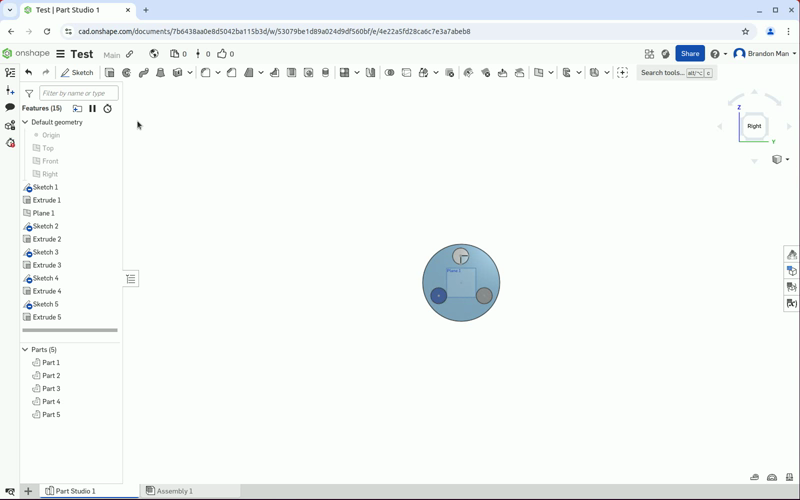
key(shift+h)
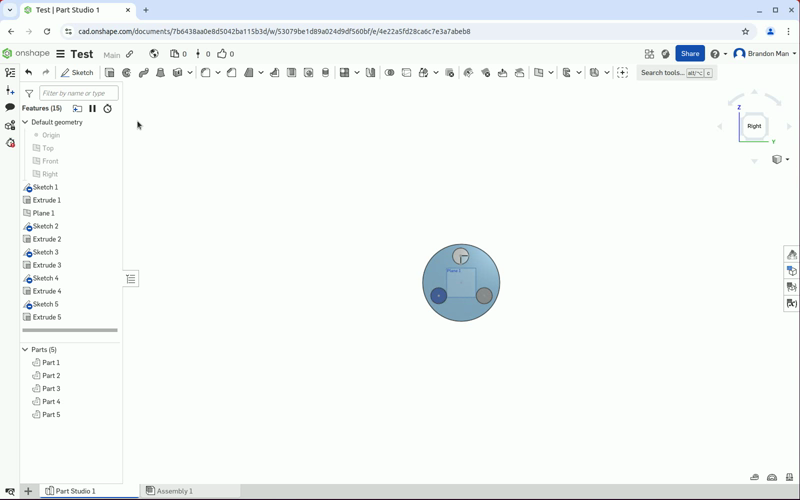
key(shift+7)
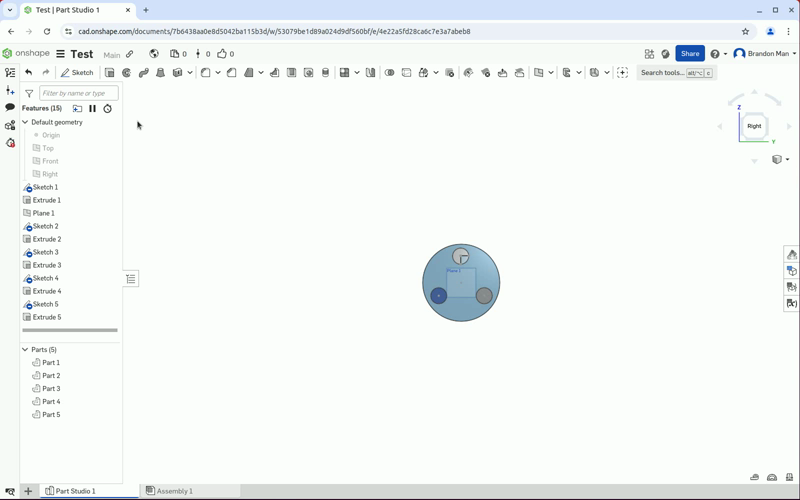
key(right, 2)
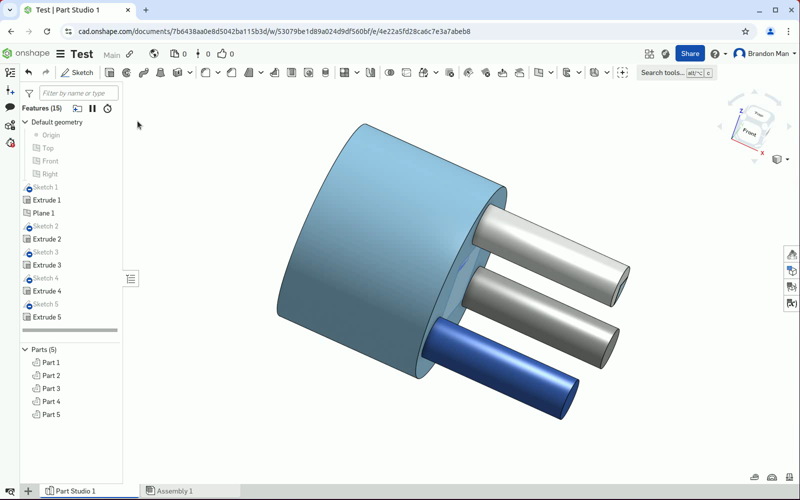
key(down, 2)
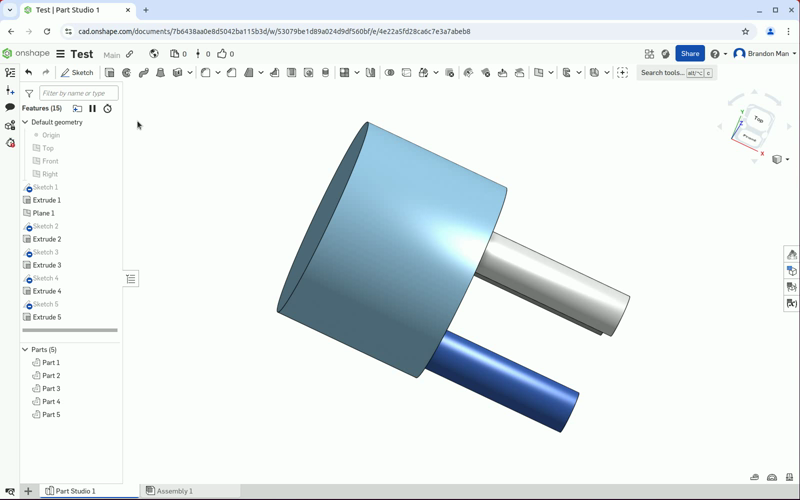
key(up, 2)
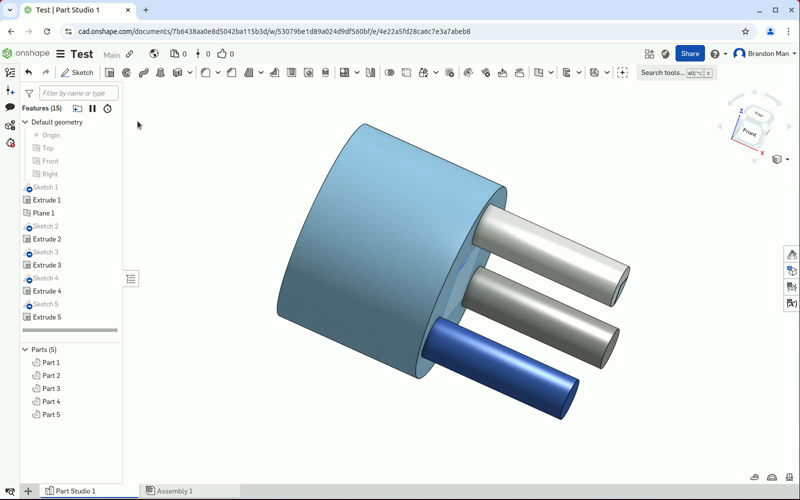
key(left, 2)
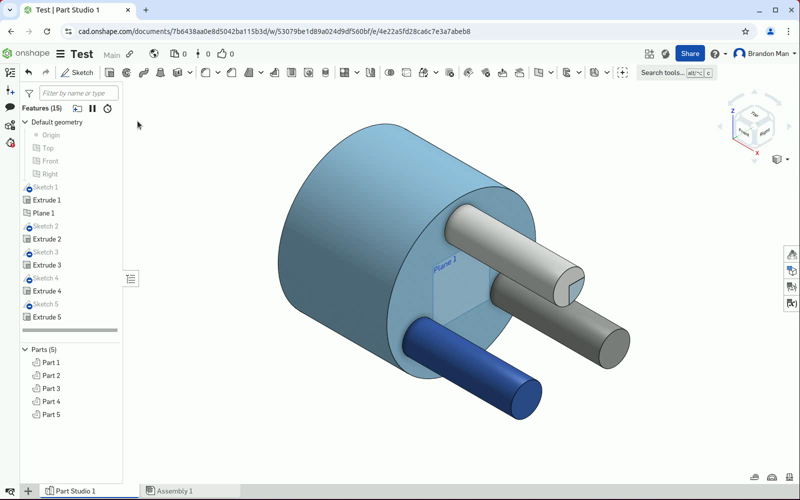
mouse_move(73, 189)
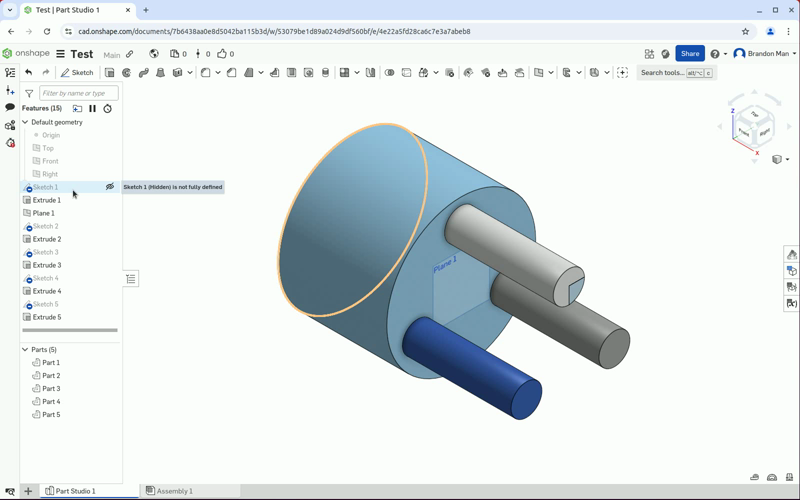
click(73, 189)